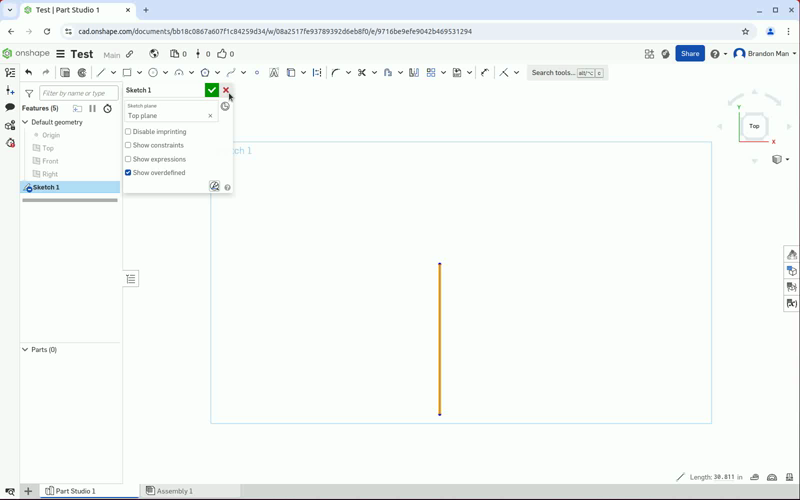
key(shift+h)
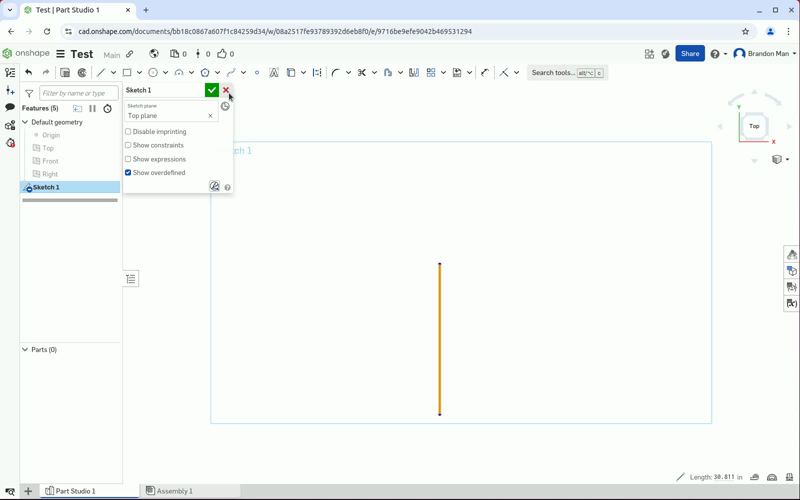
key(shift+s)
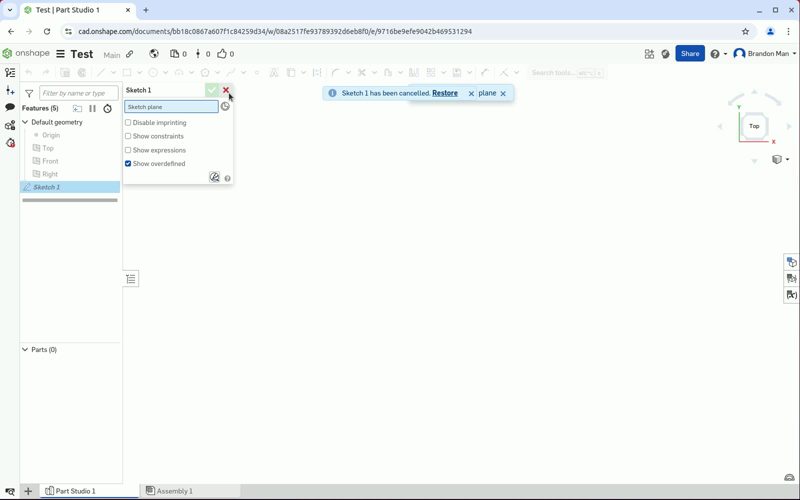
mouse_move(73, 150)
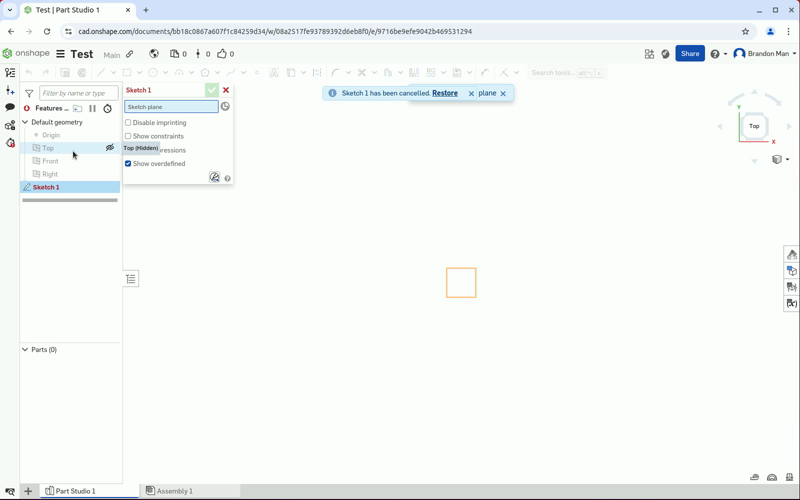
click(73, 150)
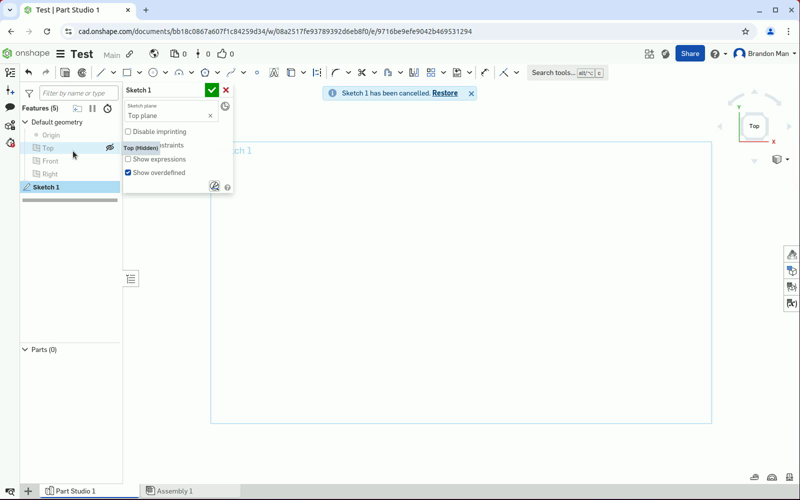
mouse_move(73, 352)
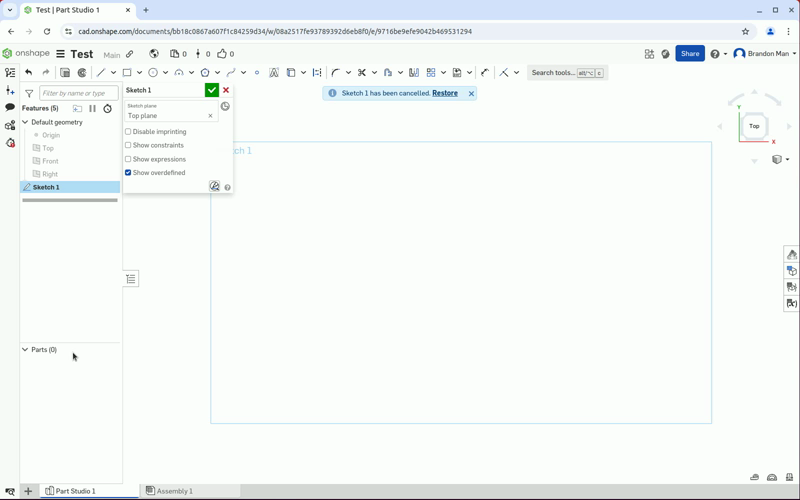
key(y)
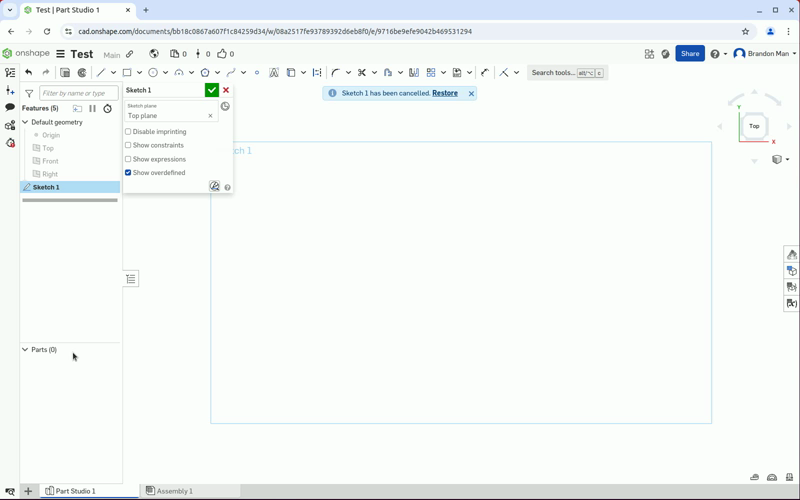
key(l)
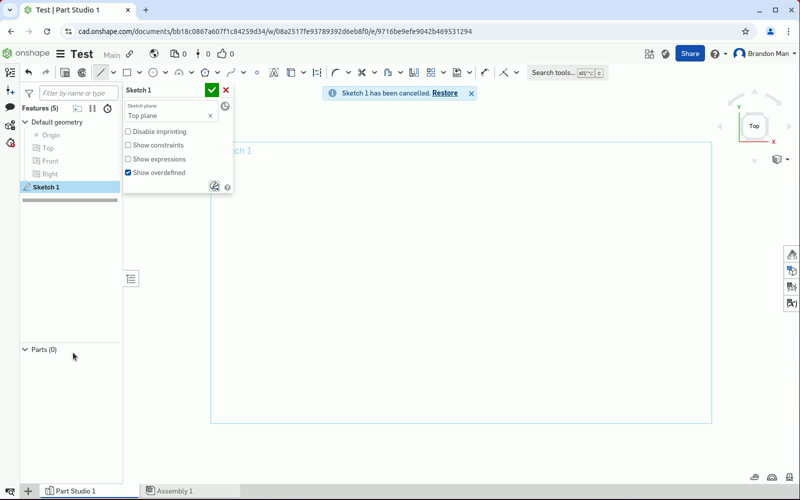
key_down(shift)
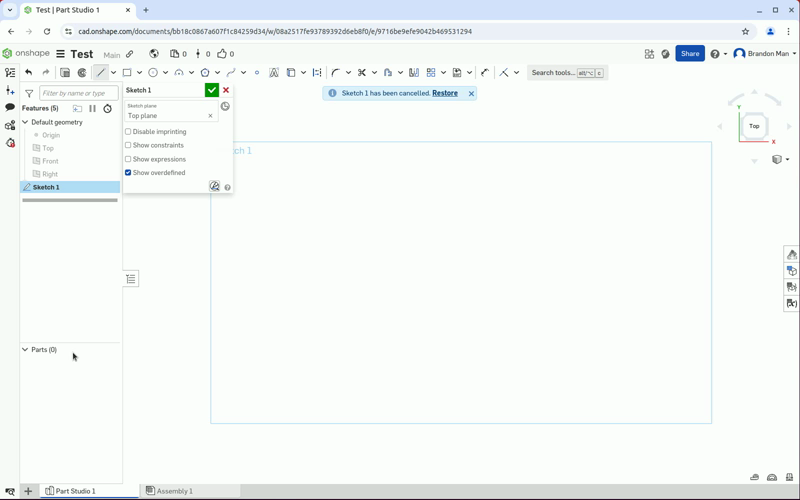
mouse_move(353, 282)
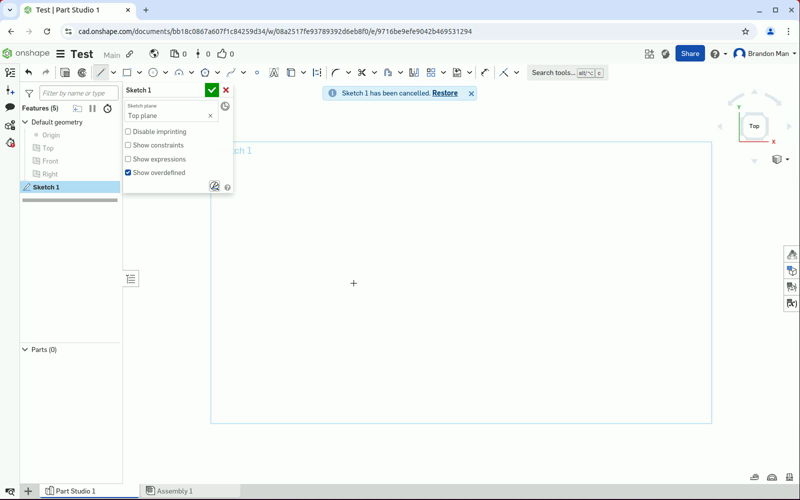
click(353, 282)
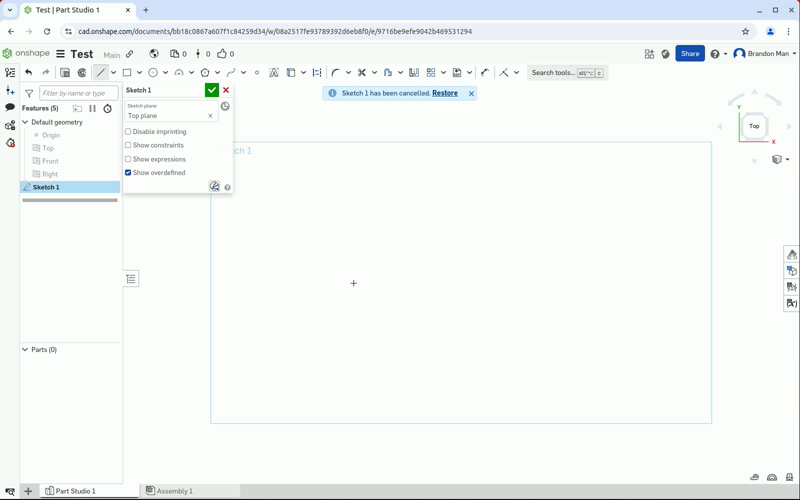
key_up(shift)
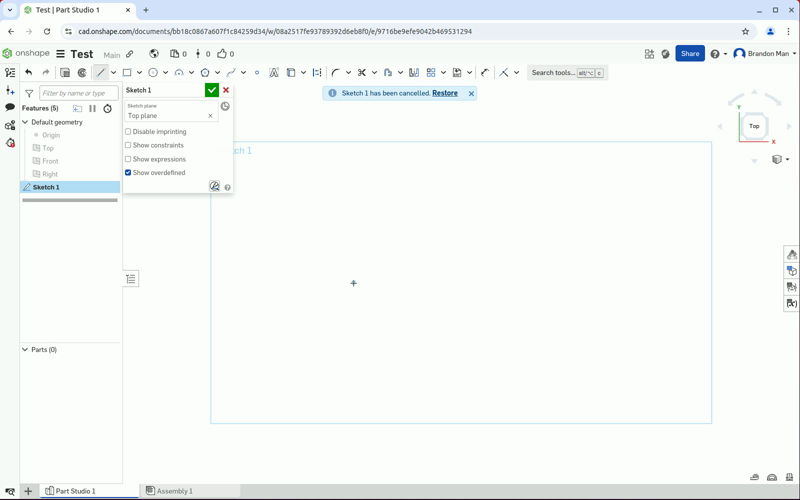
key_down(shift)
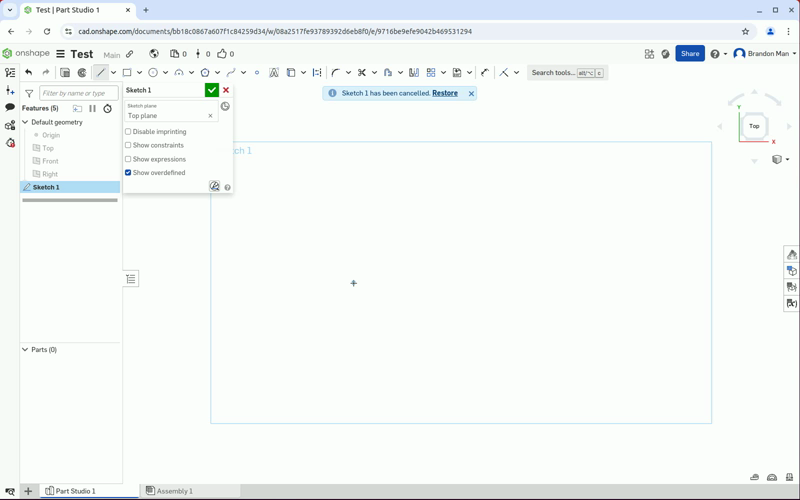
mouse_move(407, 375)
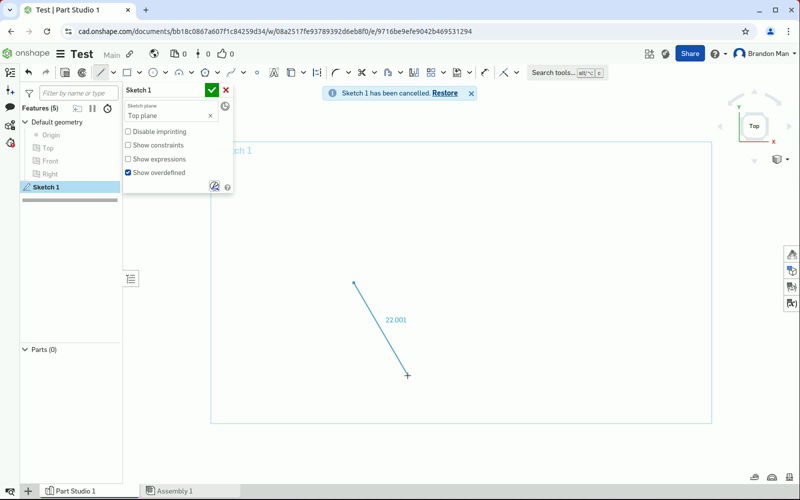
click(407, 375)
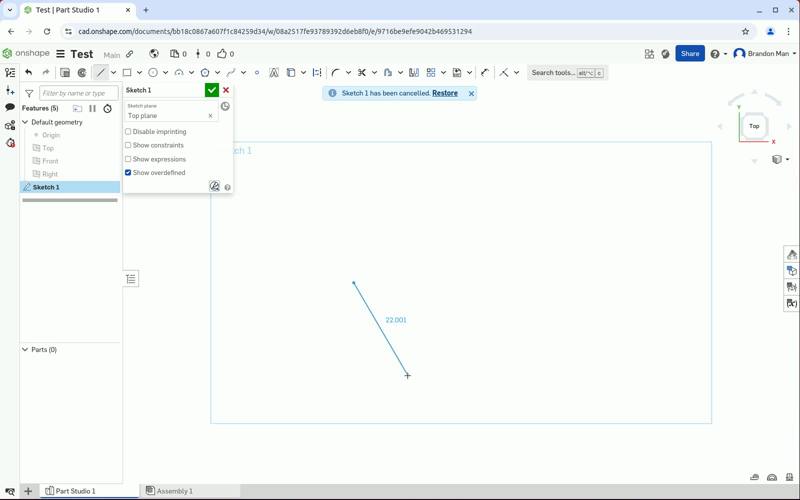
key_up(shift)
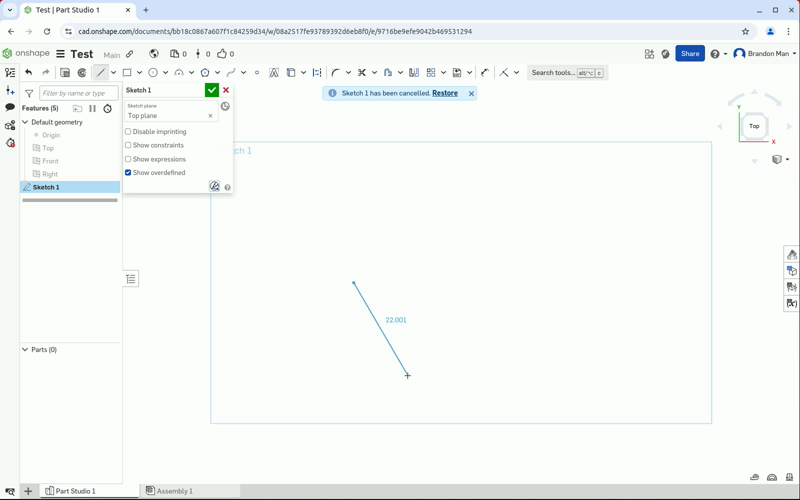
key_down(shift)
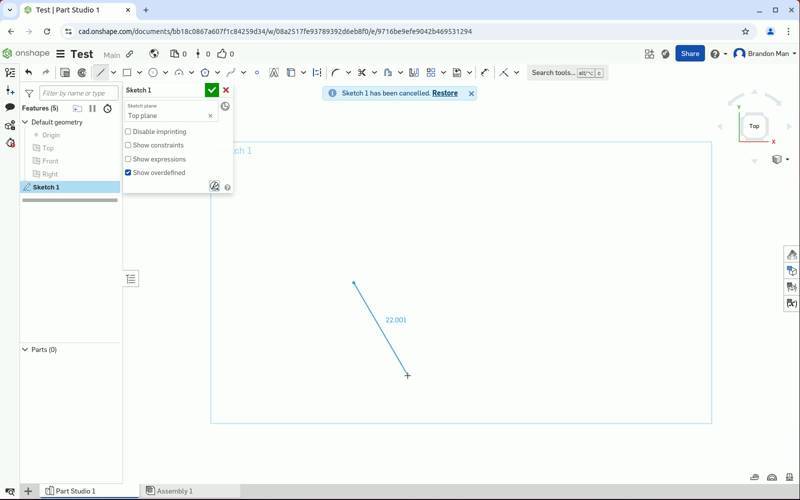
mouse_move(513, 375)
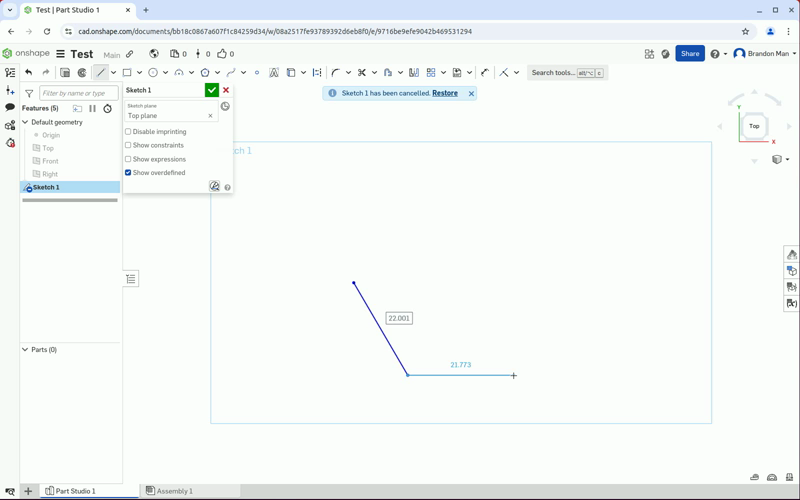
click(513, 375)
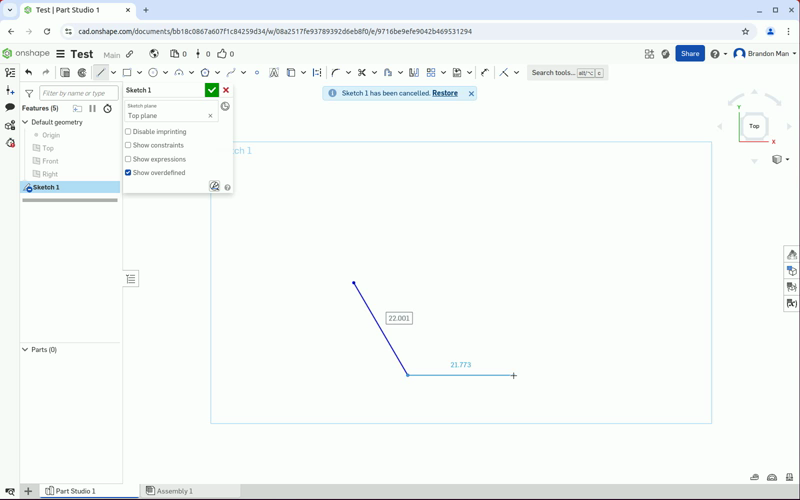
key_up(shift)
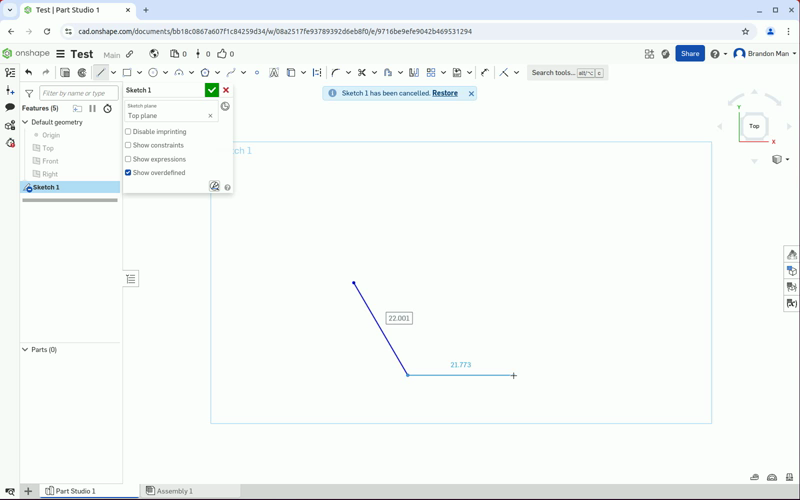
key_down(shift)
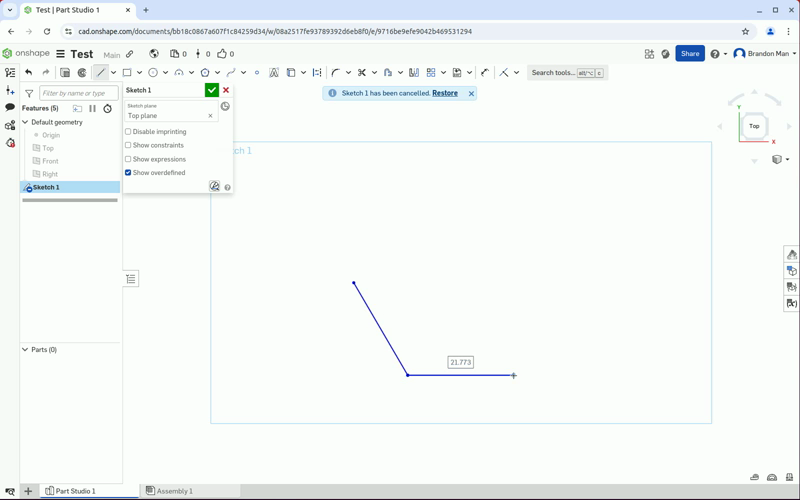
mouse_move(567, 282)
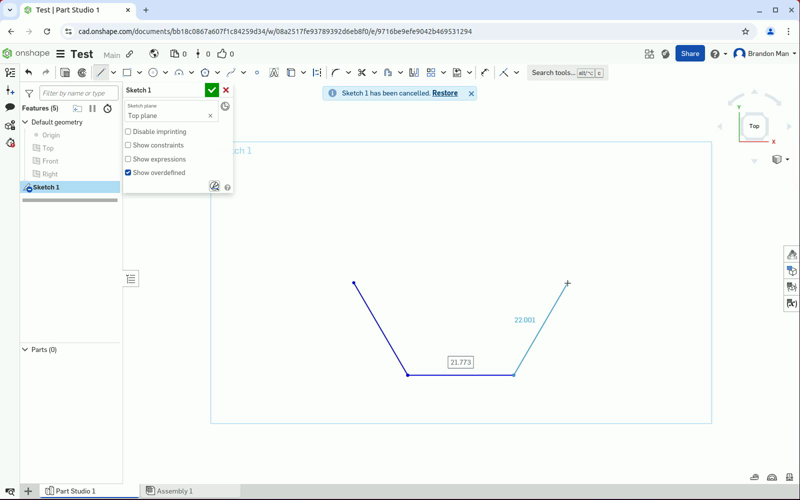
click(567, 282)
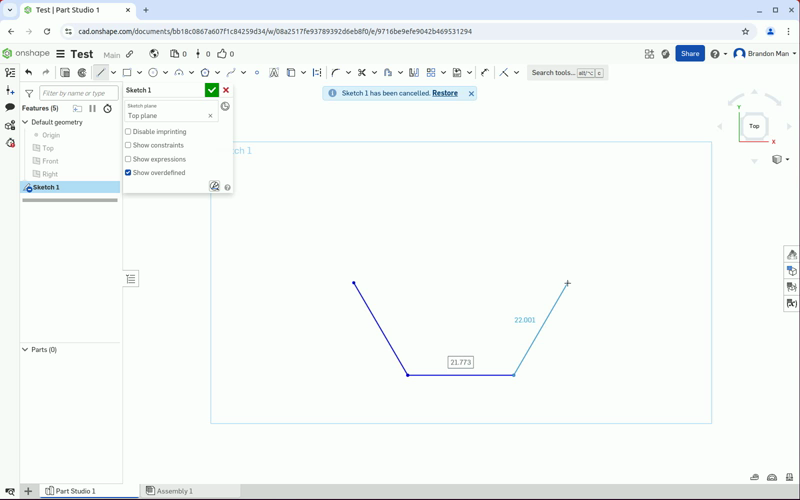
key_up(shift)
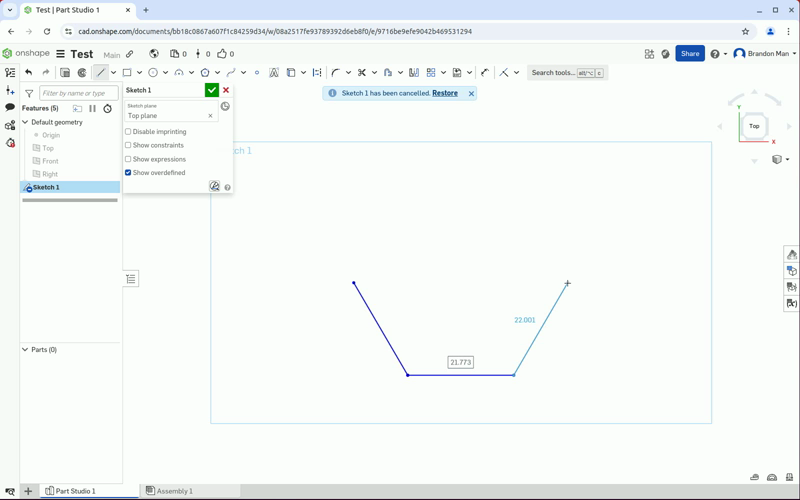
key_down(shift)
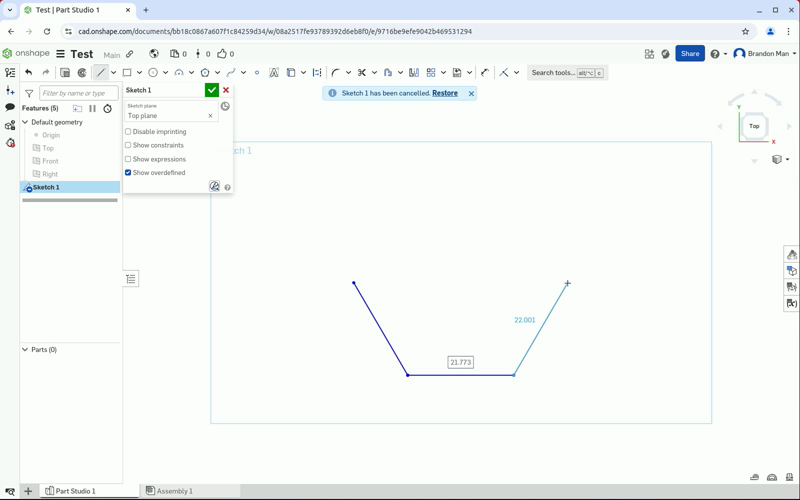
mouse_move(513, 190)
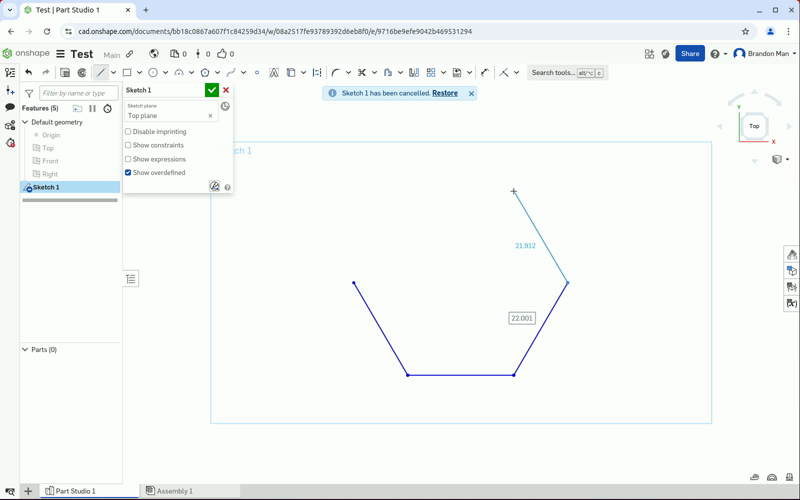
click(513, 190)
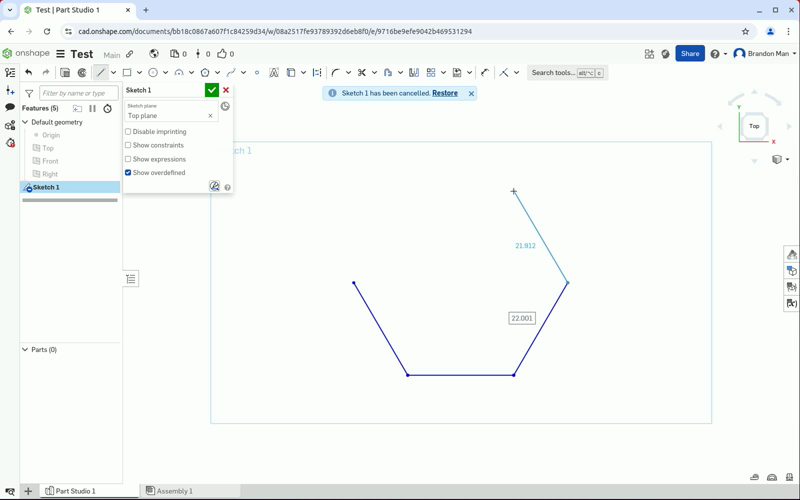
key_up(shift)
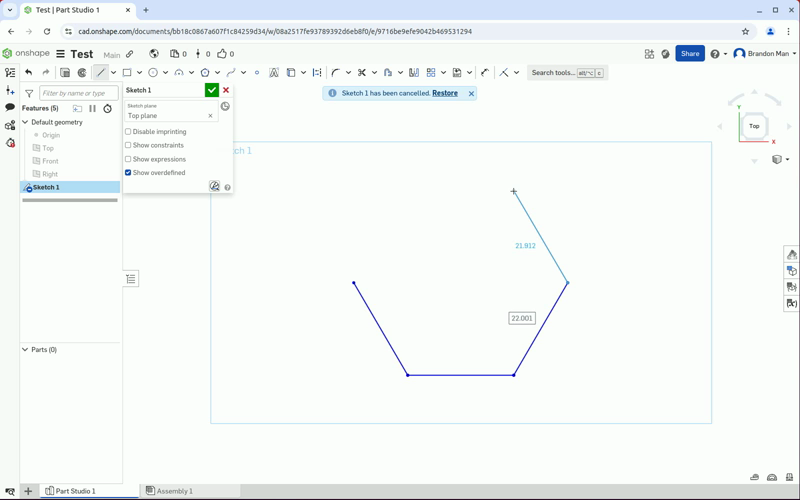
key_down(shift)
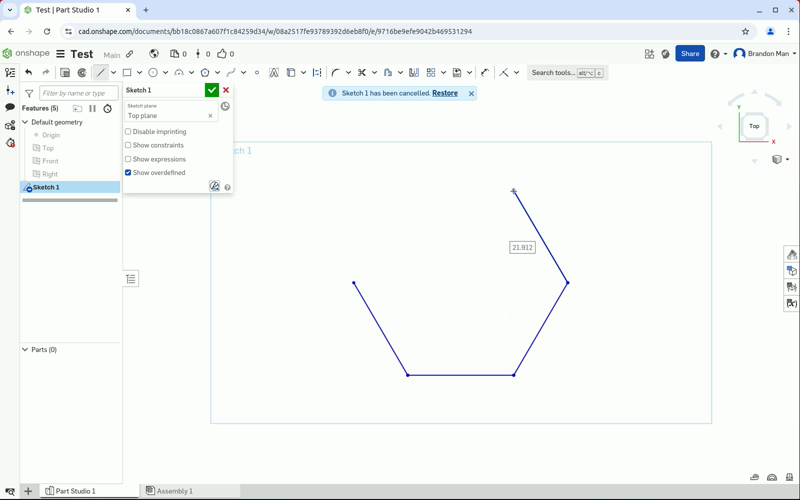
mouse_move(407, 190)
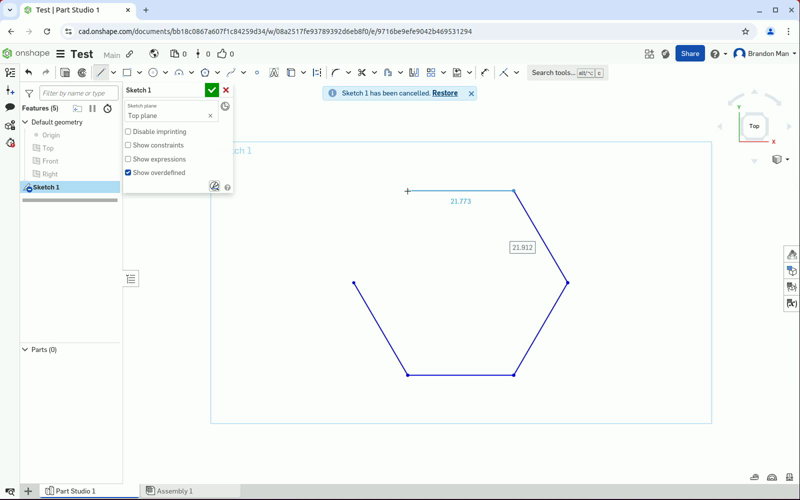
click(407, 190)
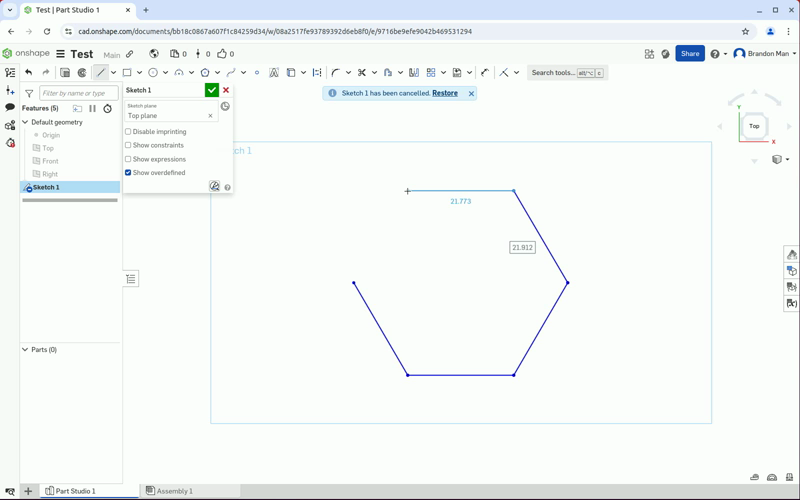
key_up(shift)
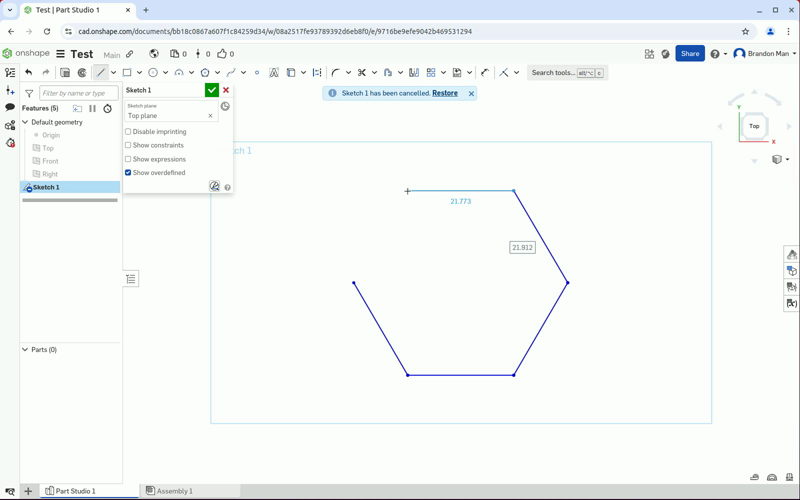
key_down(shift)
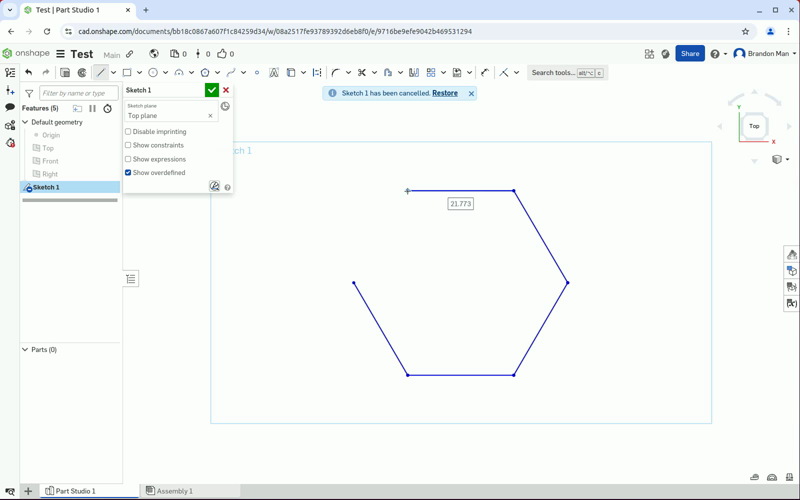
mouse_move(353, 282)
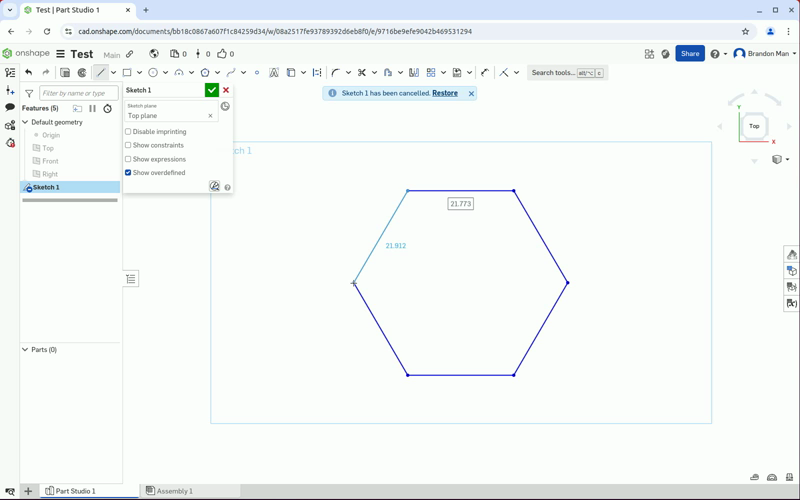
key_up(shift)
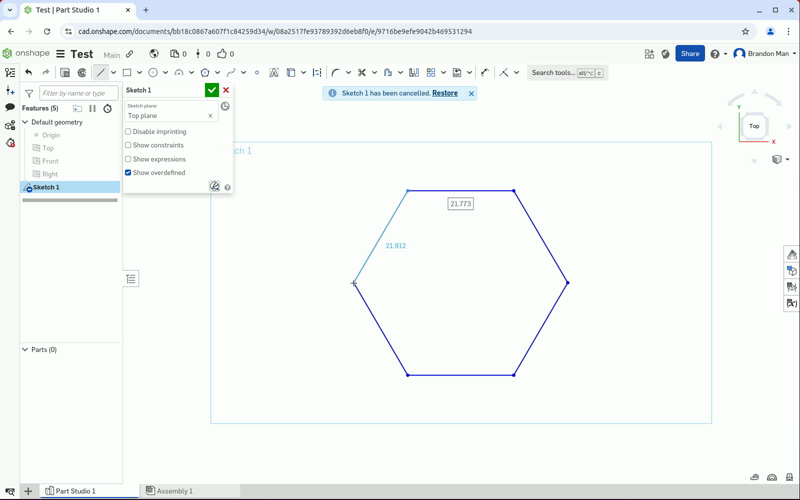
click(353, 282)
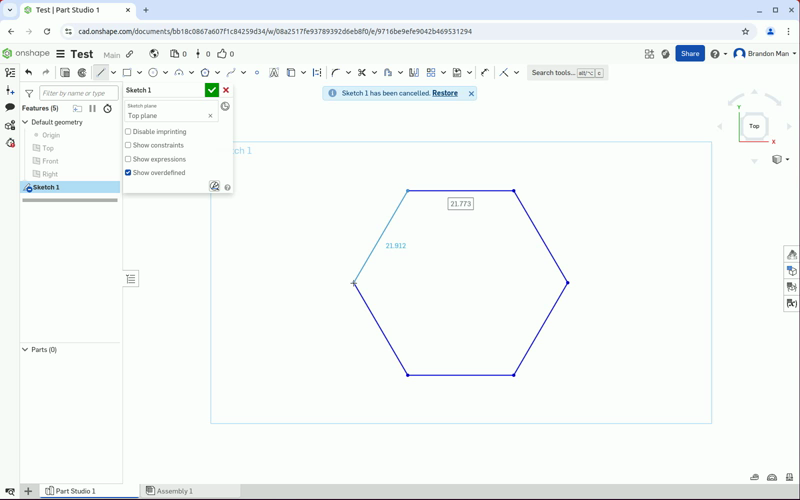
key(esc)
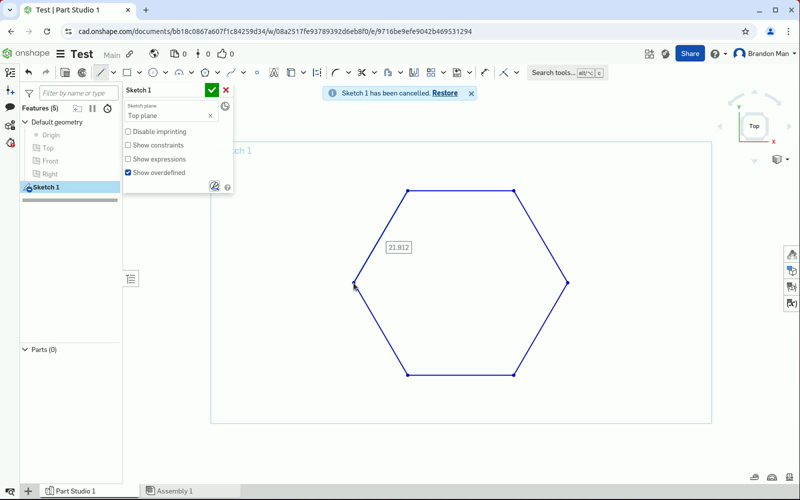
key(l)
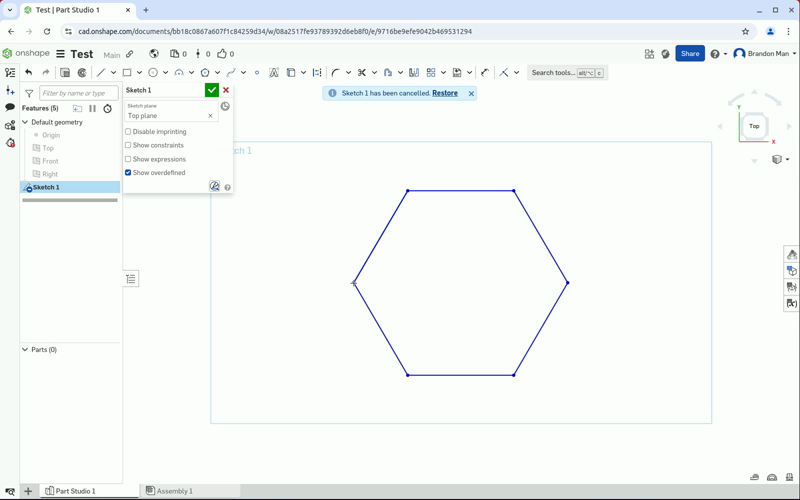
key_down(shift)
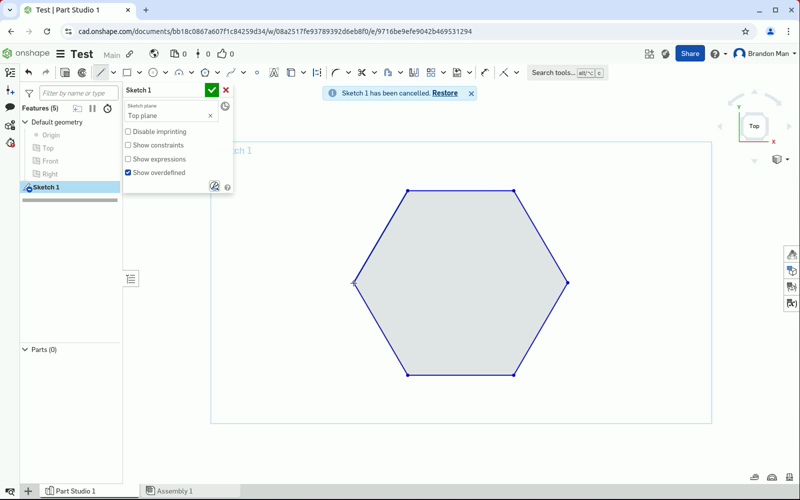
mouse_move(358, 282)
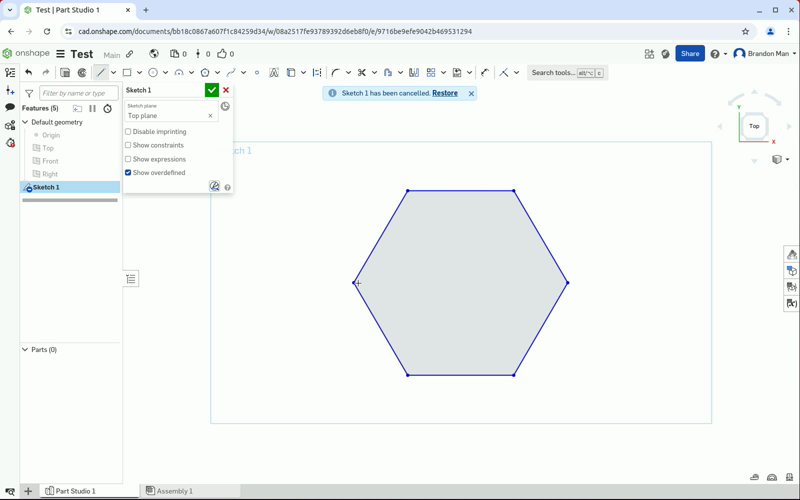
click(358, 282)
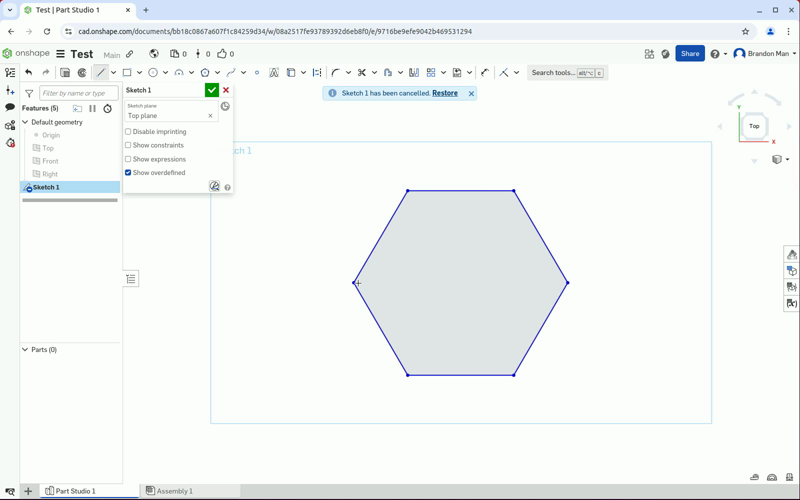
key_up(shift)
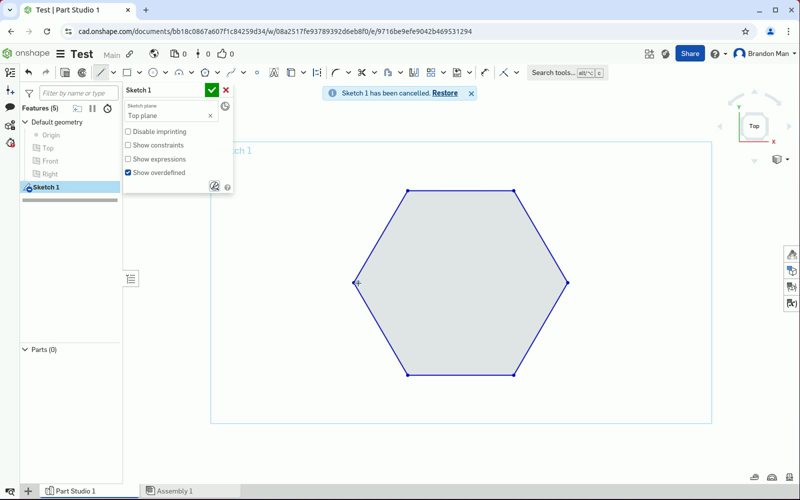
key_down(shift)
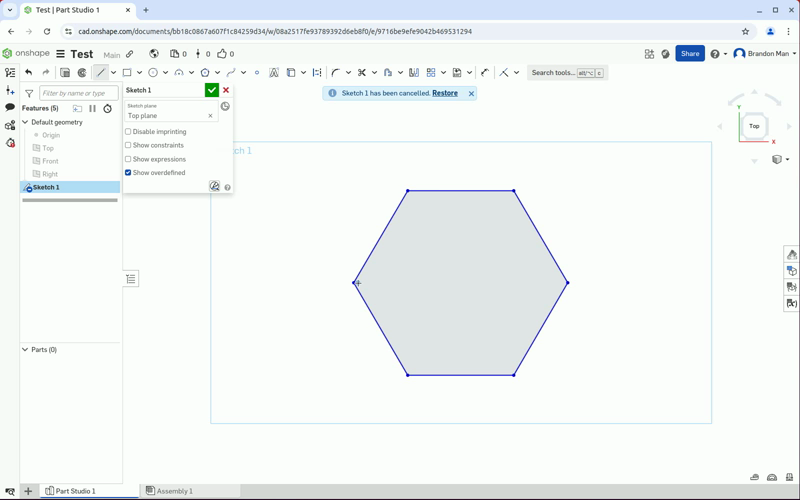
mouse_move(410, 370)
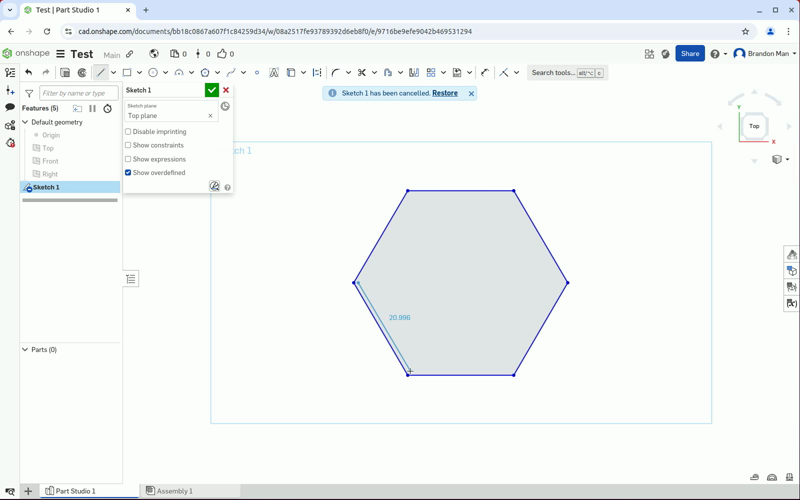
click(410, 370)
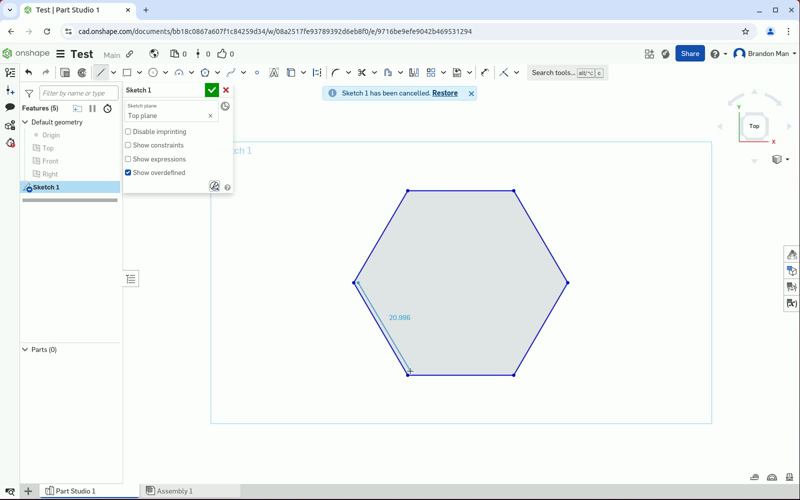
key_up(shift)
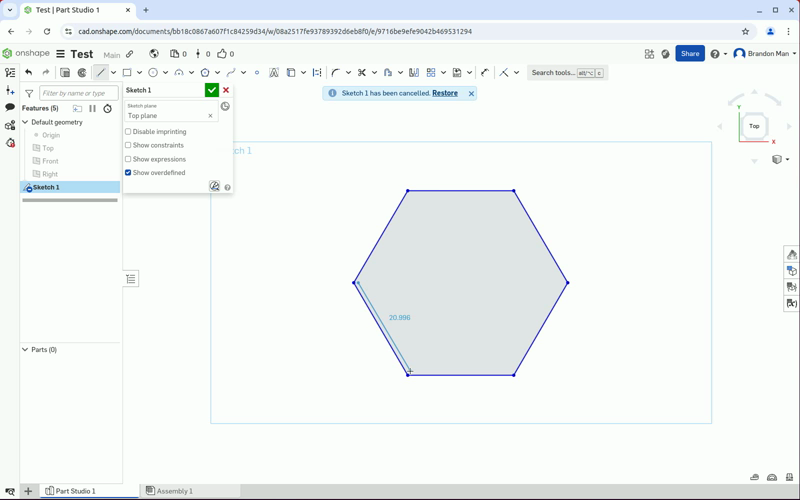
key_down(shift)
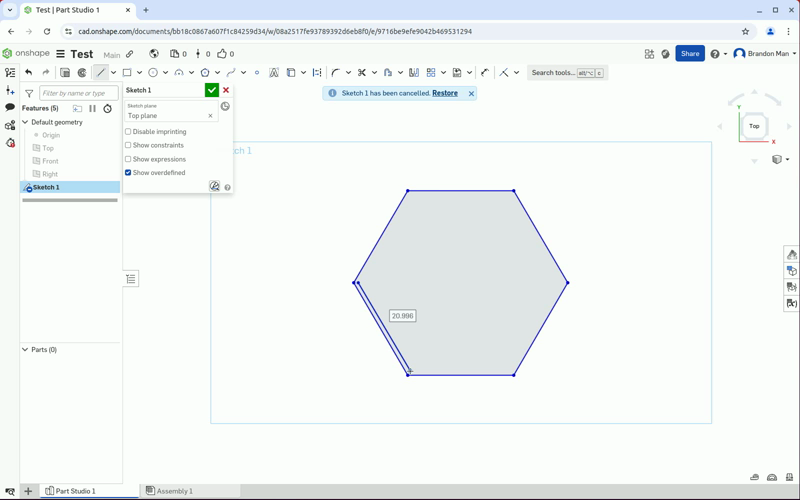
mouse_move(511, 370)
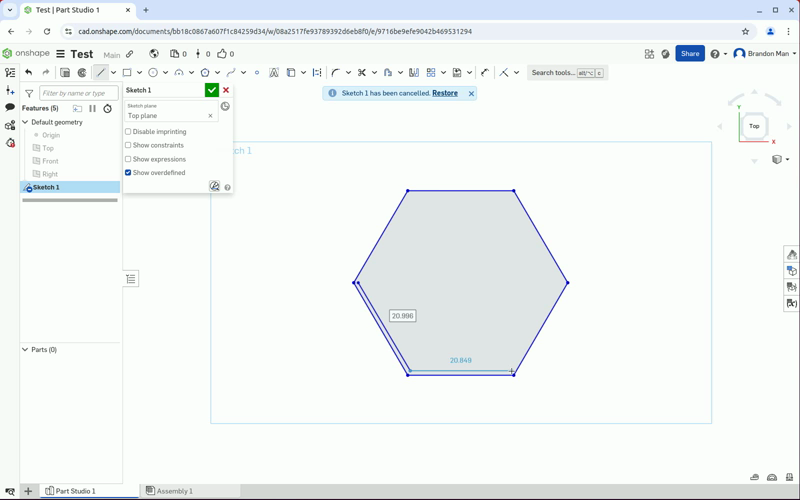
click(511, 370)
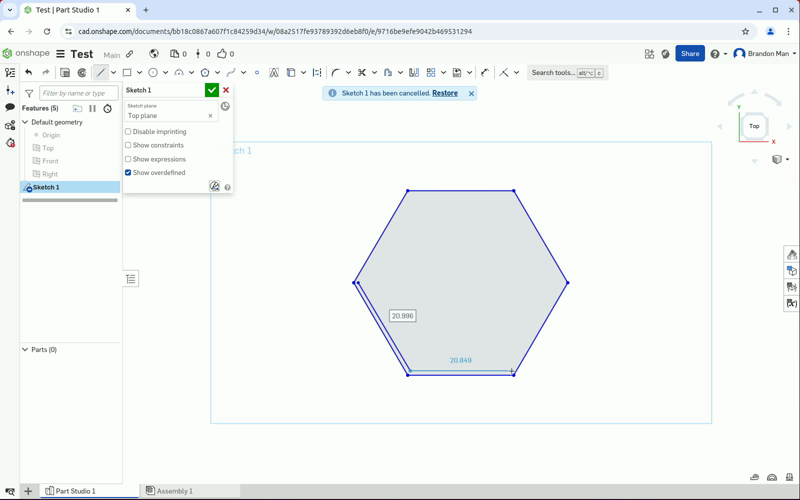
key_up(shift)
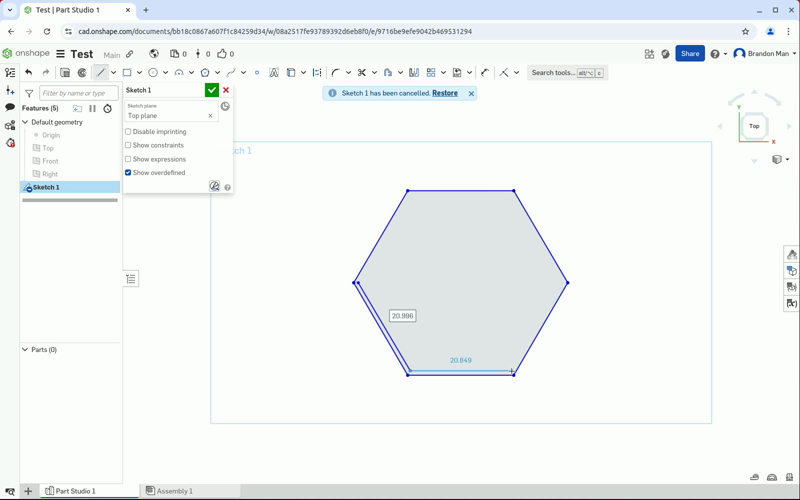
key_down(shift)
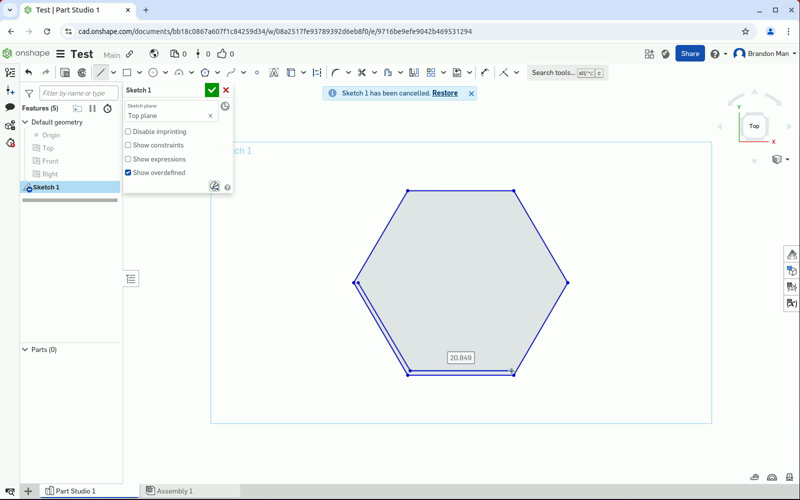
mouse_move(563, 282)
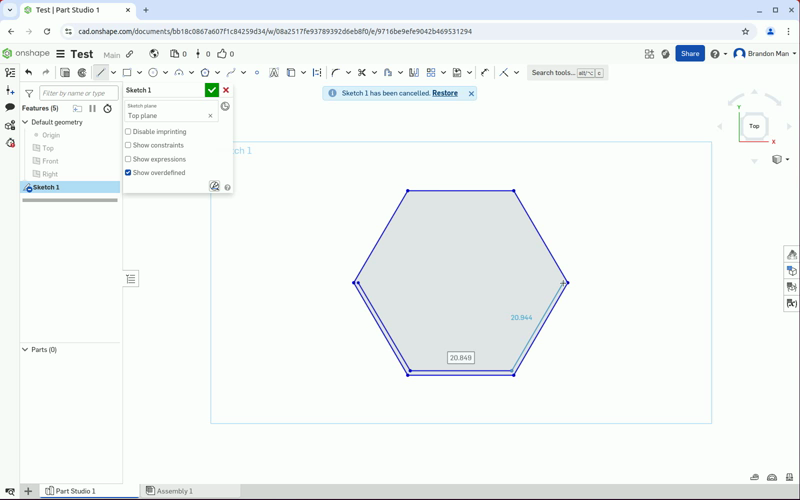
click(563, 282)
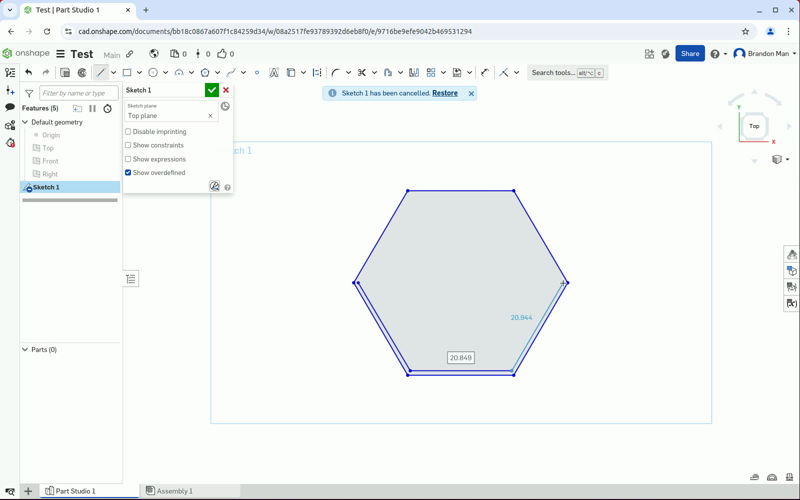
key_up(shift)
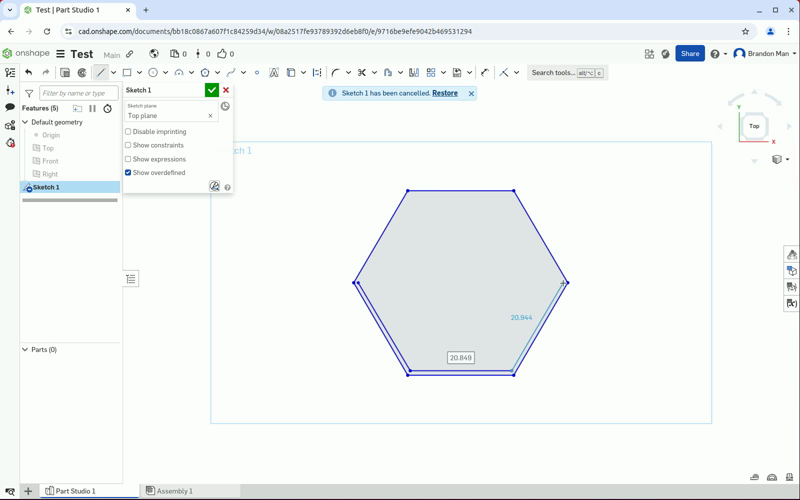
key_down(shift)
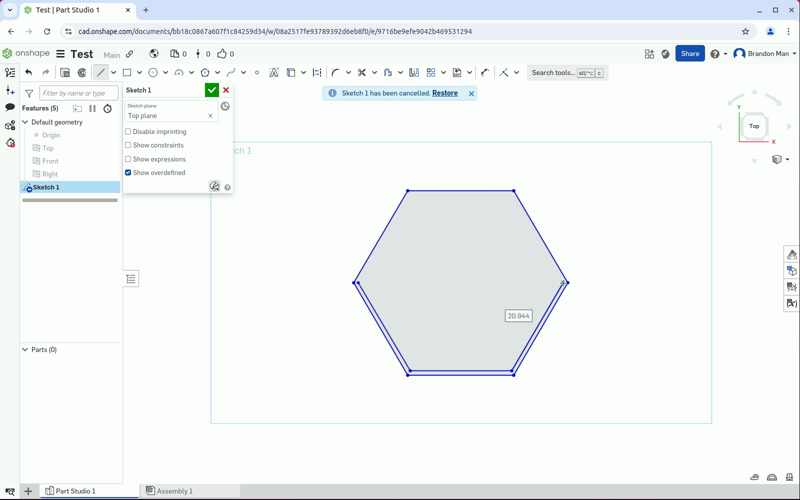
mouse_move(511, 195)
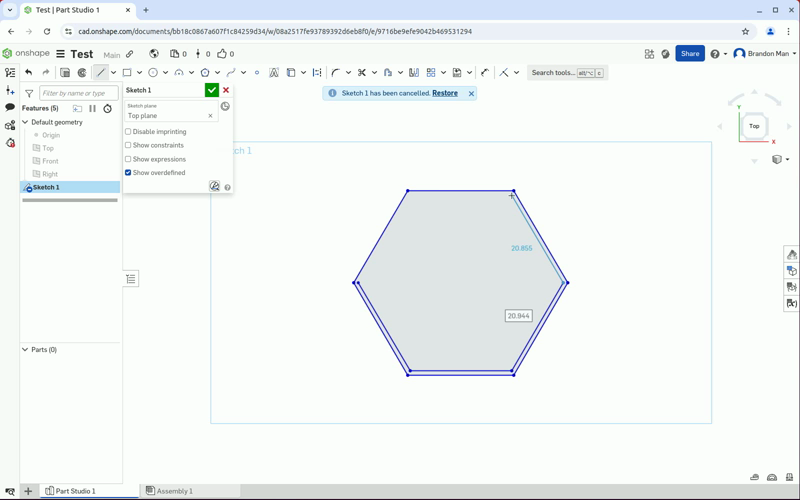
click(511, 195)
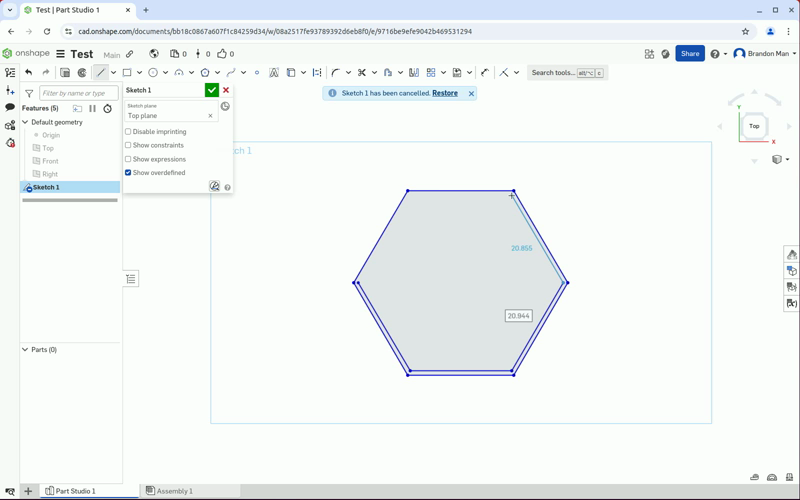
key_up(shift)
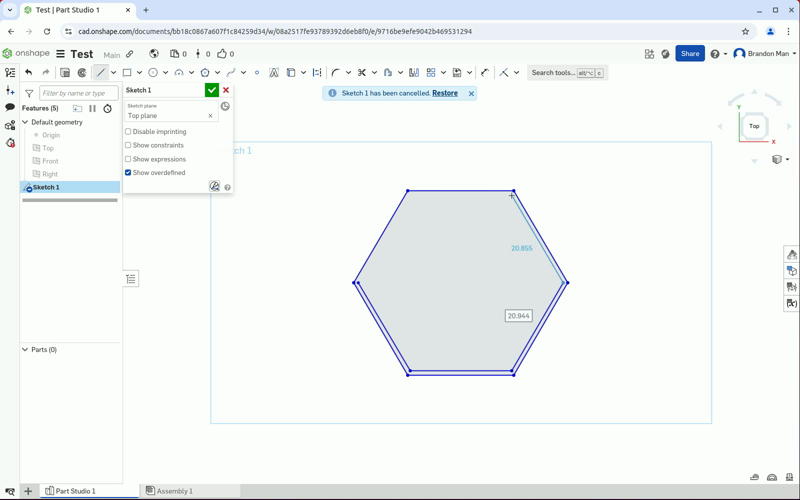
key_down(shift)
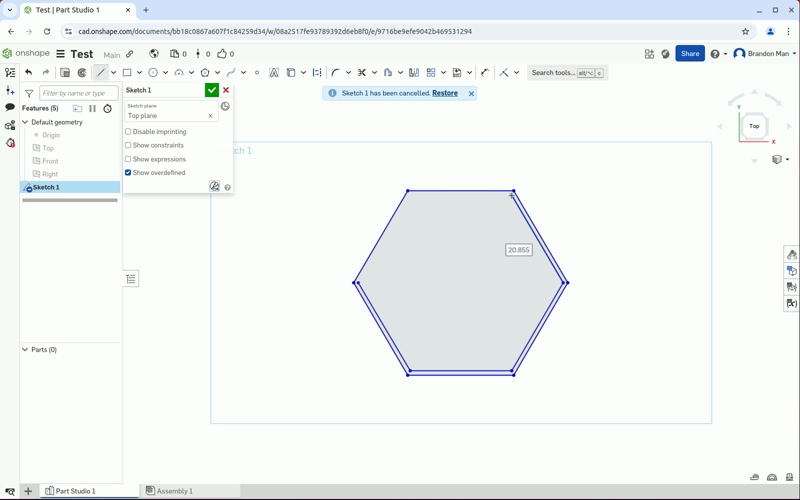
mouse_move(410, 195)
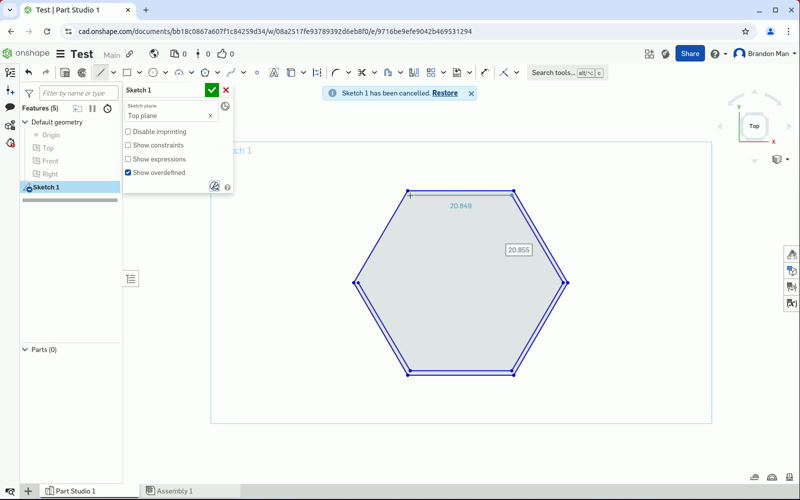
click(410, 195)
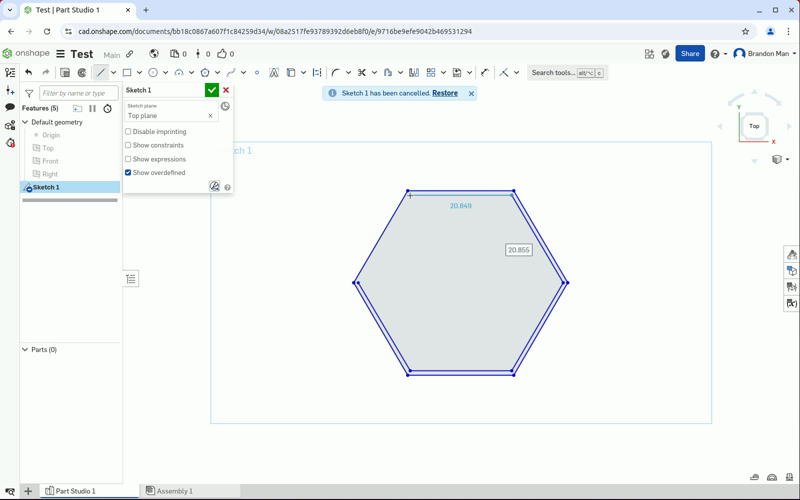
key_up(shift)
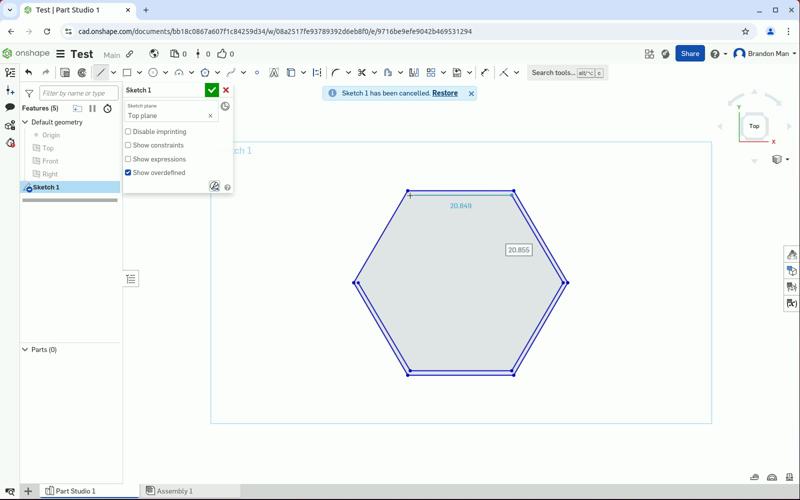
key_down(shift)
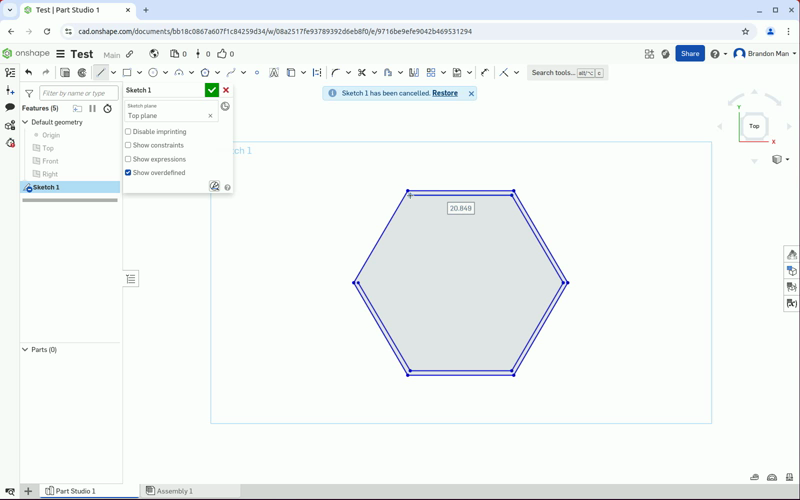
mouse_move(358, 282)
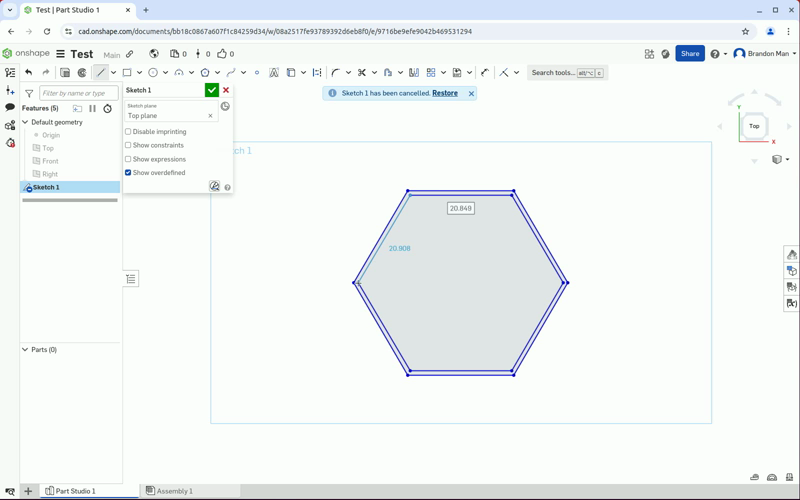
key_up(shift)
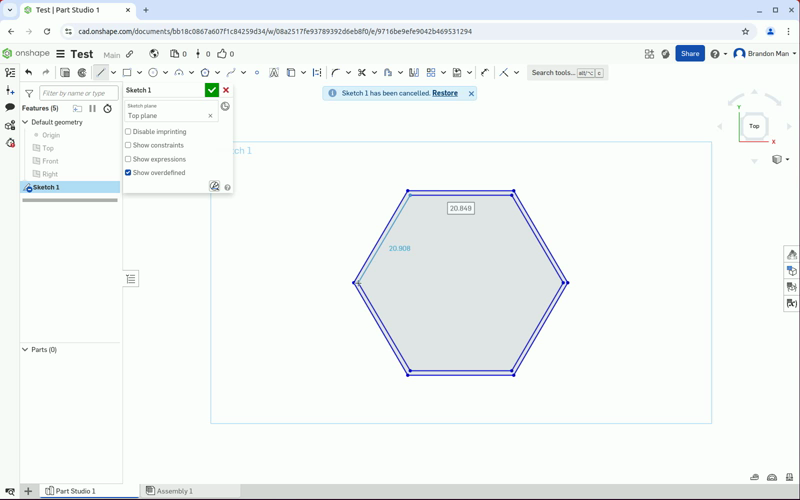
click(358, 282)
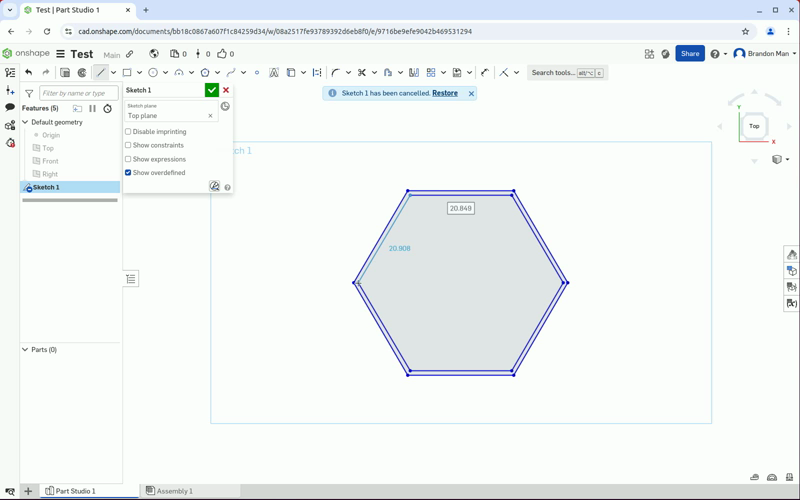
key(esc)
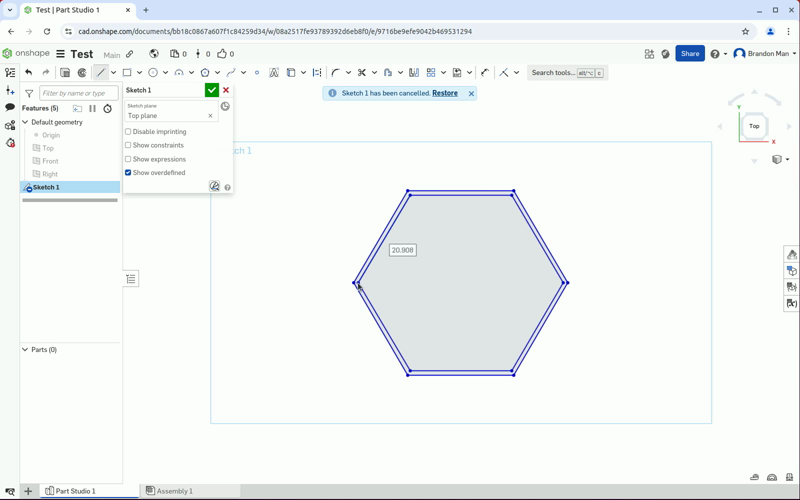
mouse_move(377, 318)
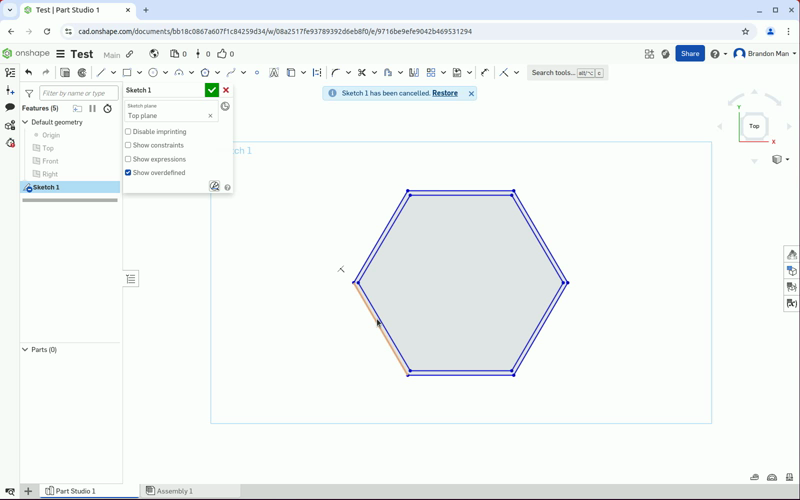
click(377, 318)
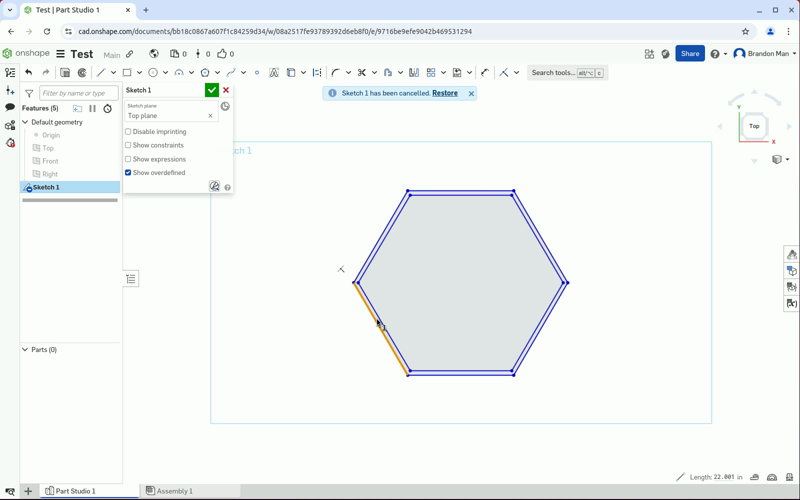
mouse_move(73, 352)
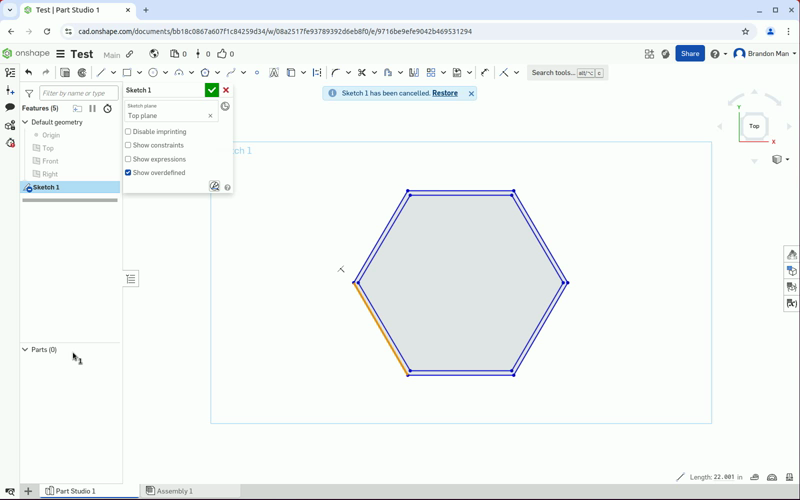
key(shift+y)
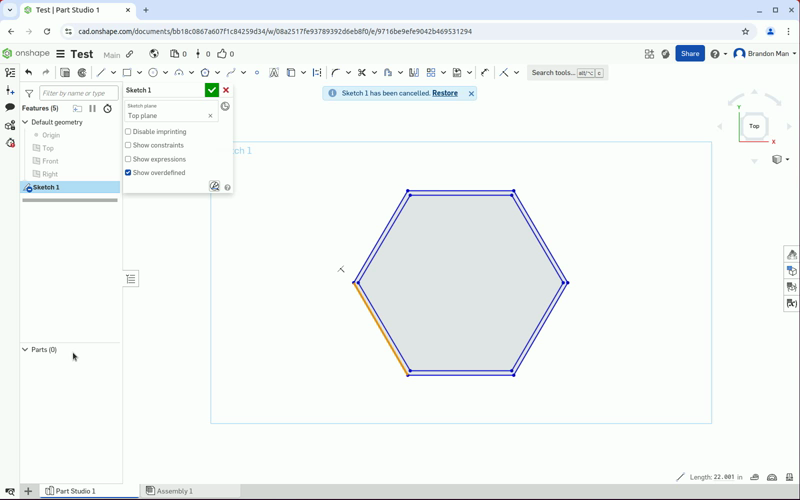
key(shift+e)
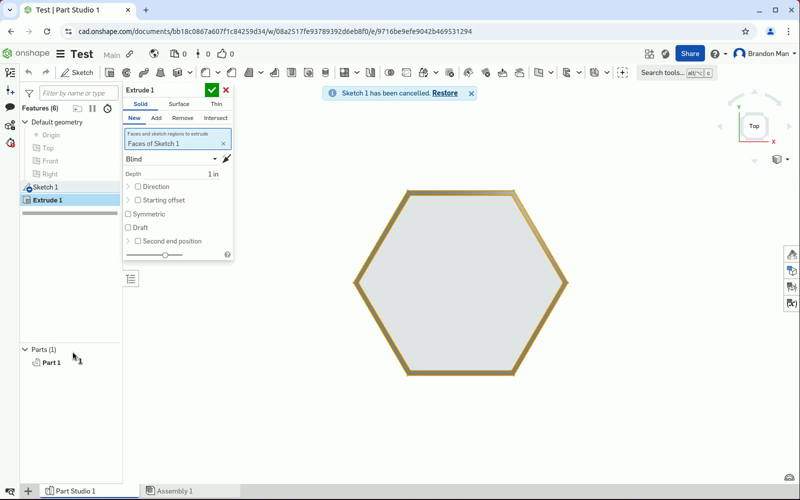
mouse_move(143, 106)
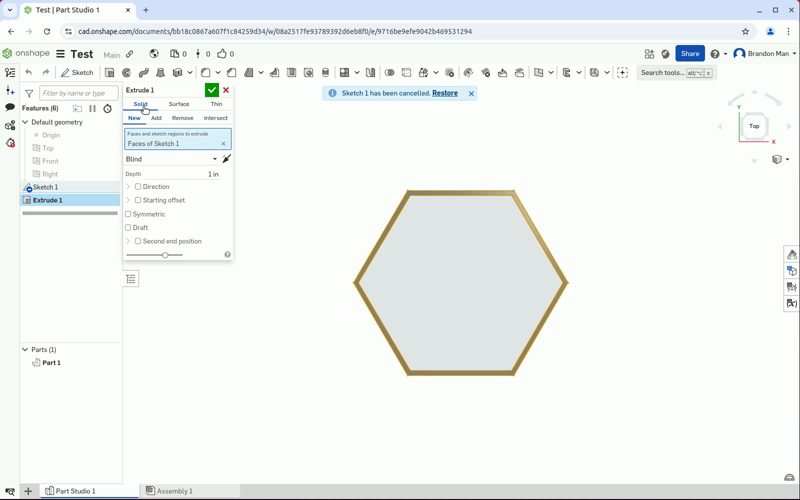
click(143, 106)
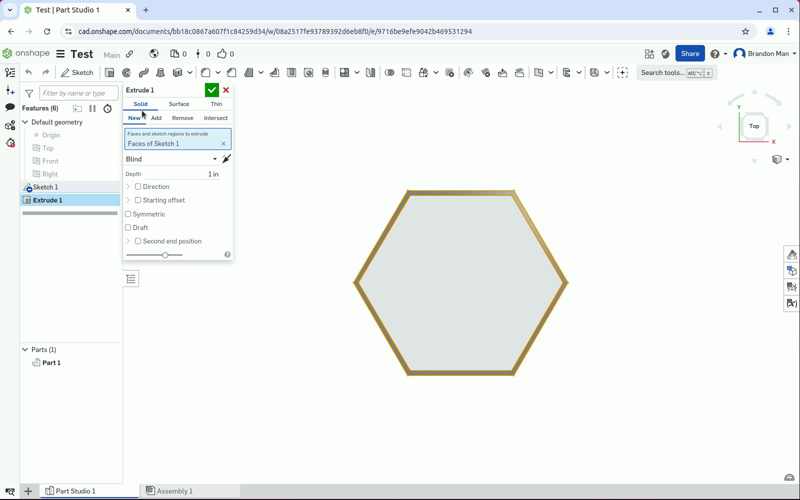
mouse_move(137, 120)
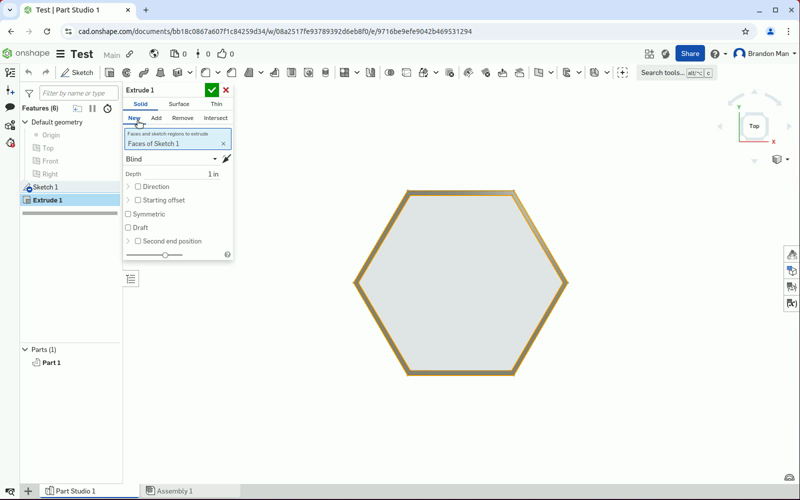
click(137, 120)
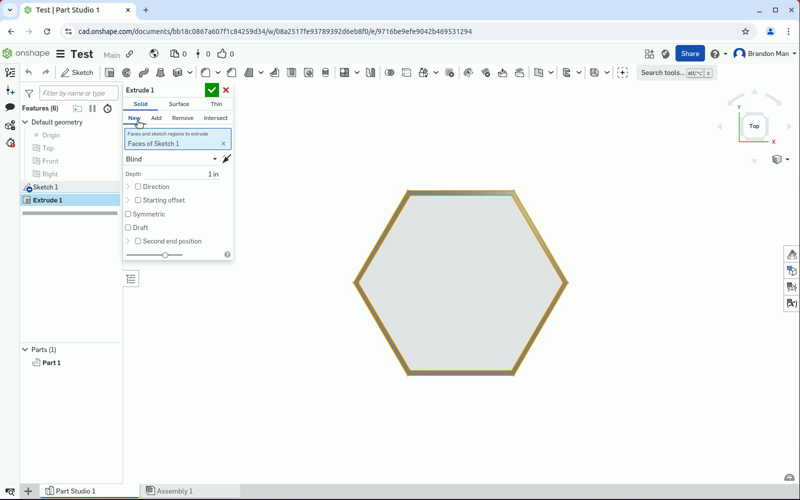
key(tab, 4)
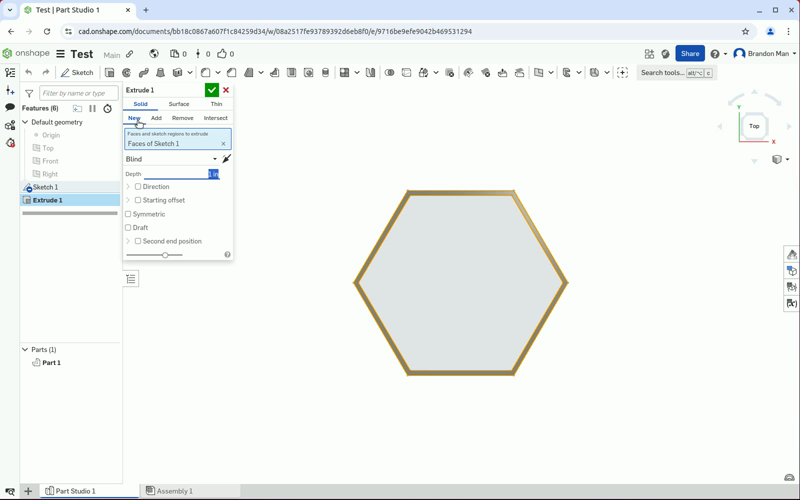
text(13.721)
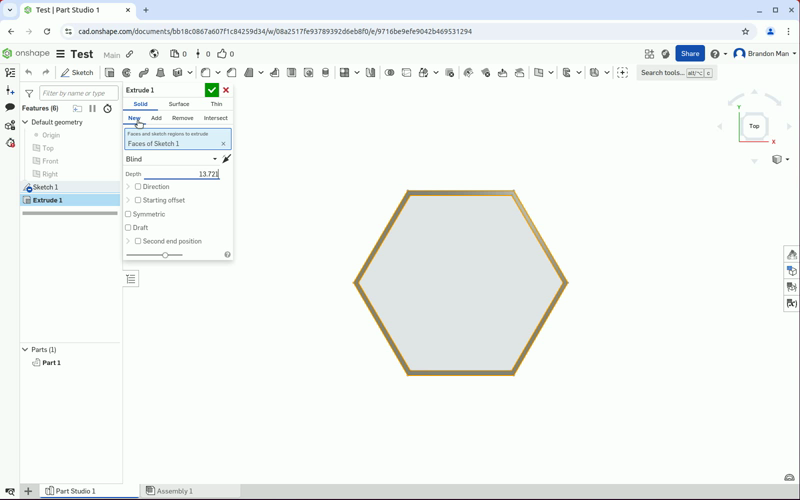
key(enter)
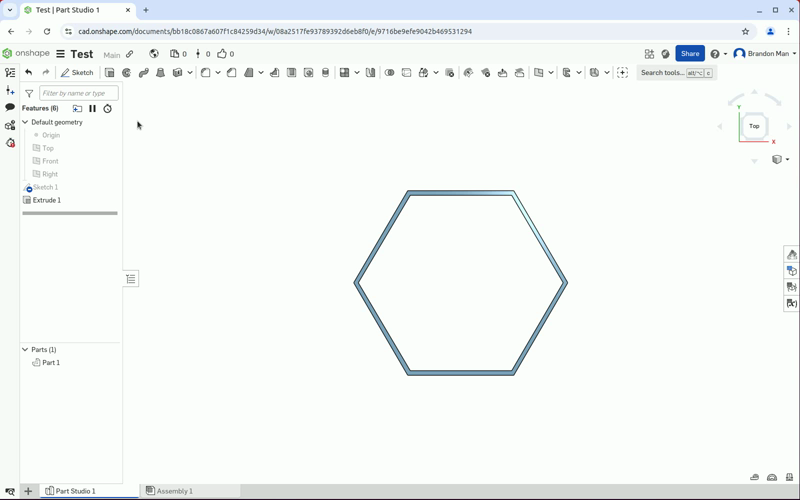
key(shift+h)
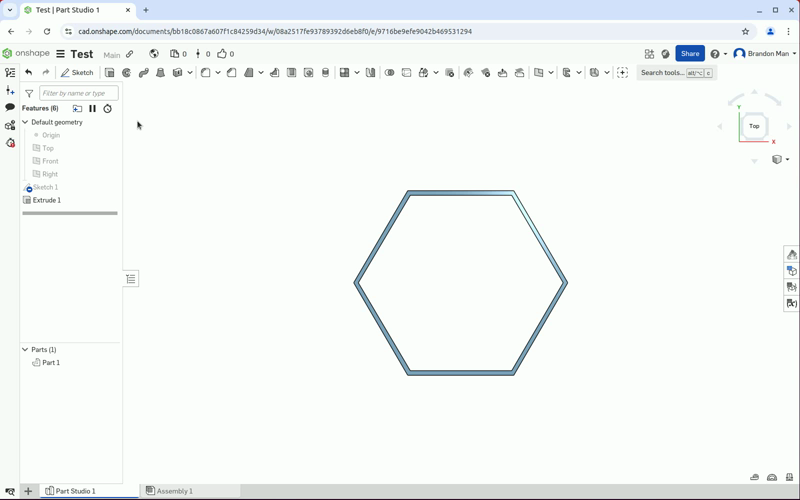
key(shift+h)
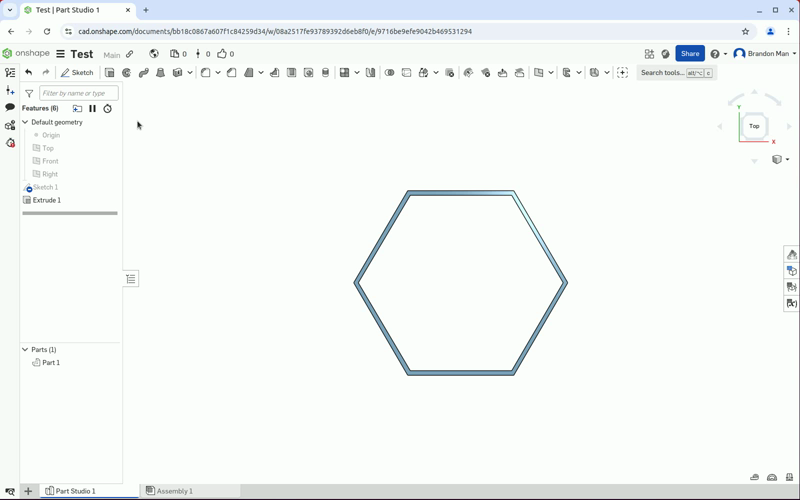
mouse_move(73, 189)
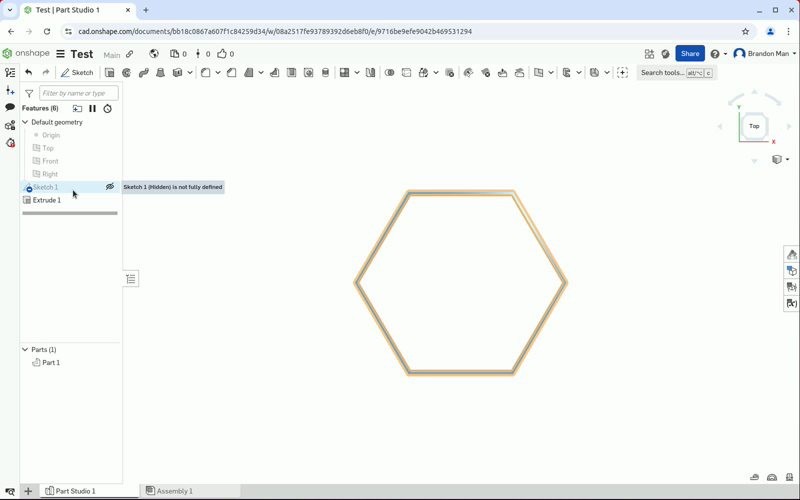
click(73, 189)
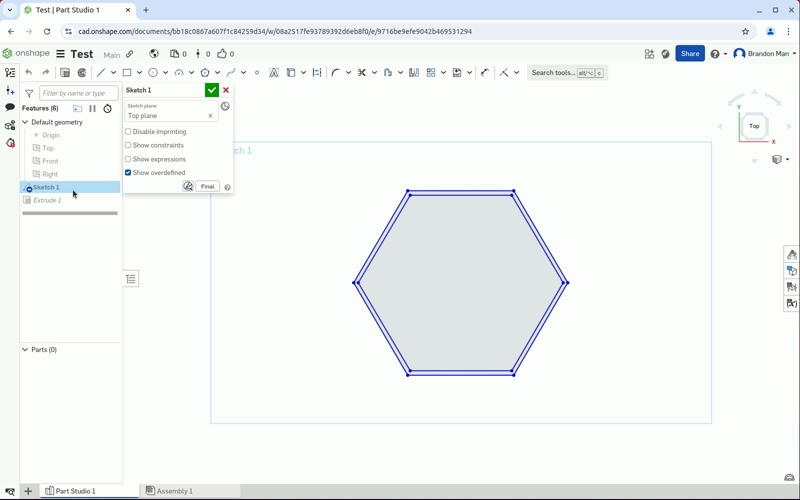
mouse_move(229, 92)
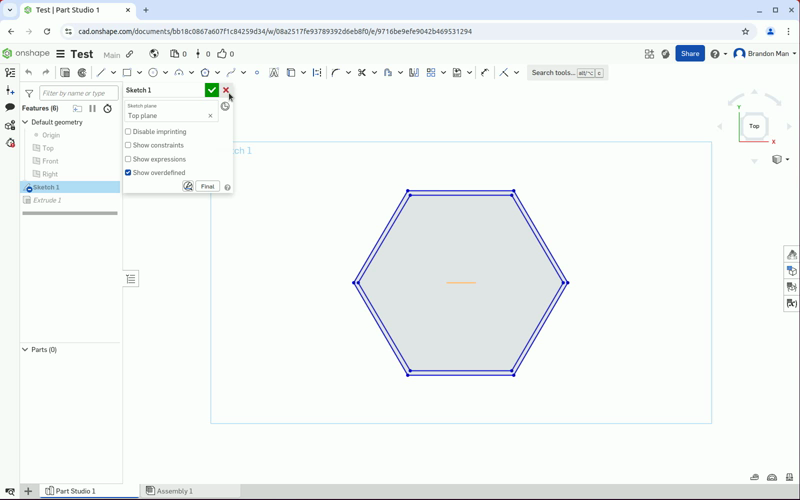
click(229, 92)
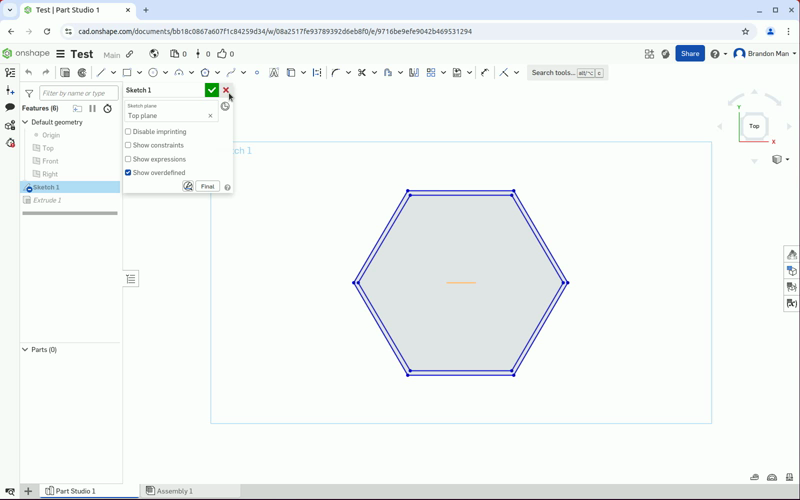
key(shift+s)
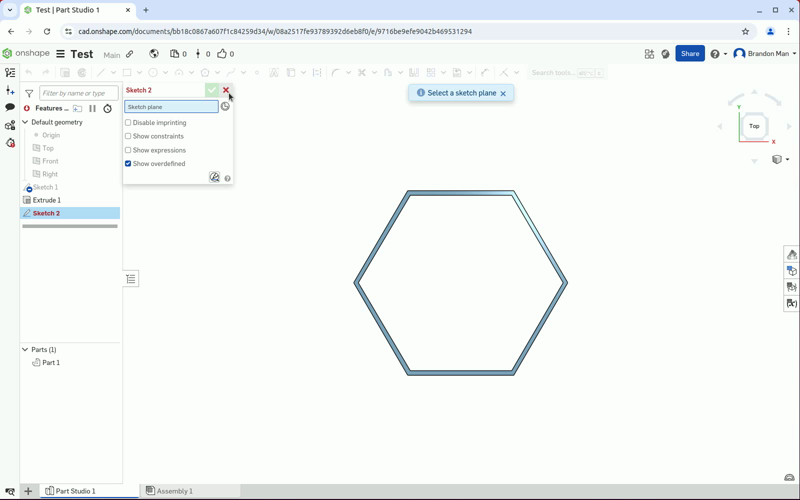
mouse_move(73, 150)
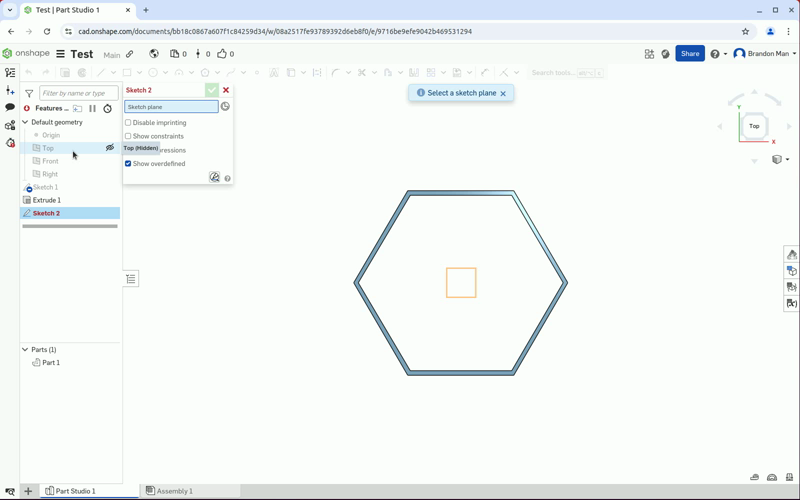
click(73, 150)
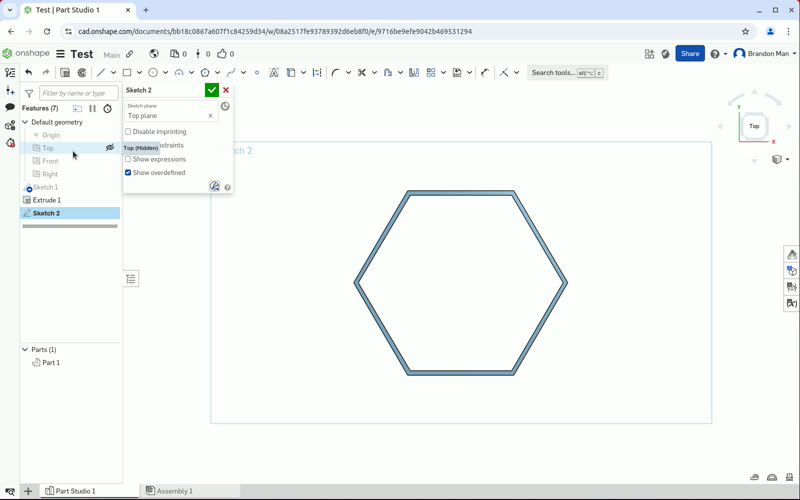
mouse_move(73, 352)
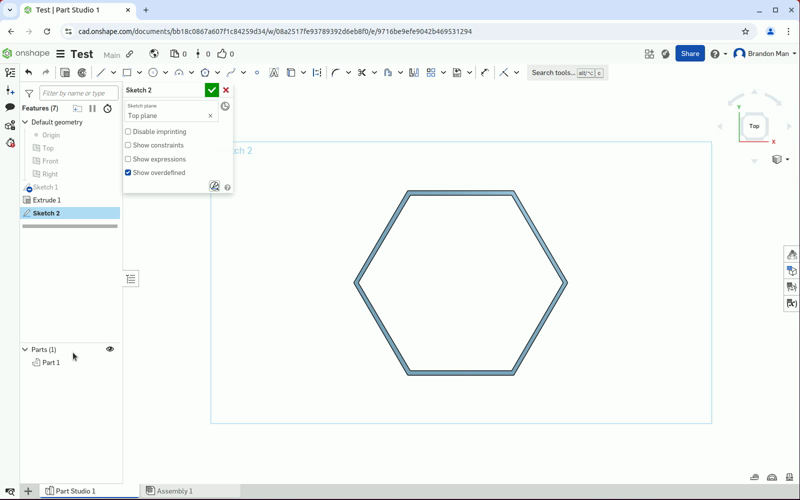
key(y)
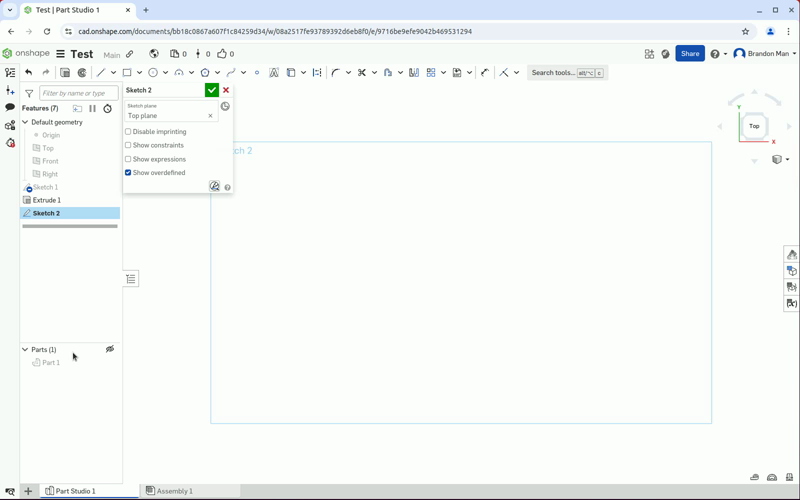
key(l)
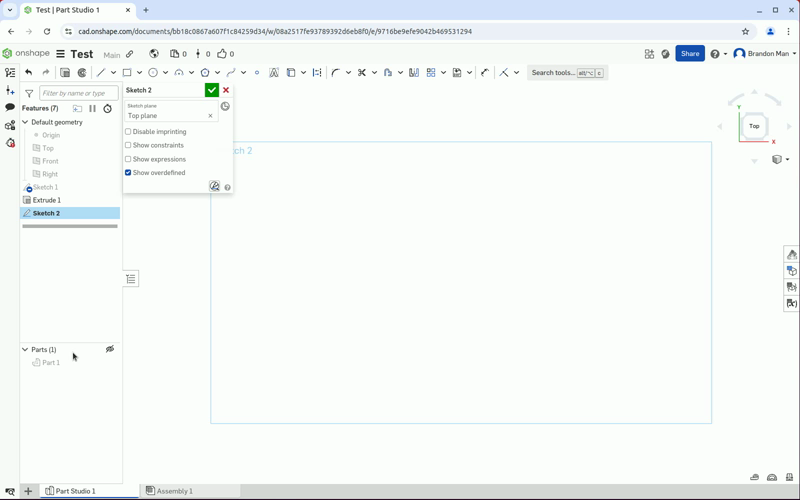
key_down(shift)
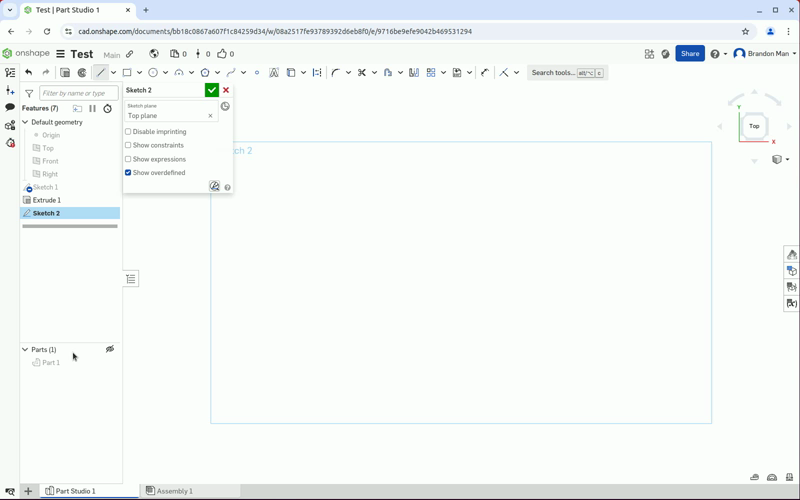
mouse_move(348, 281)
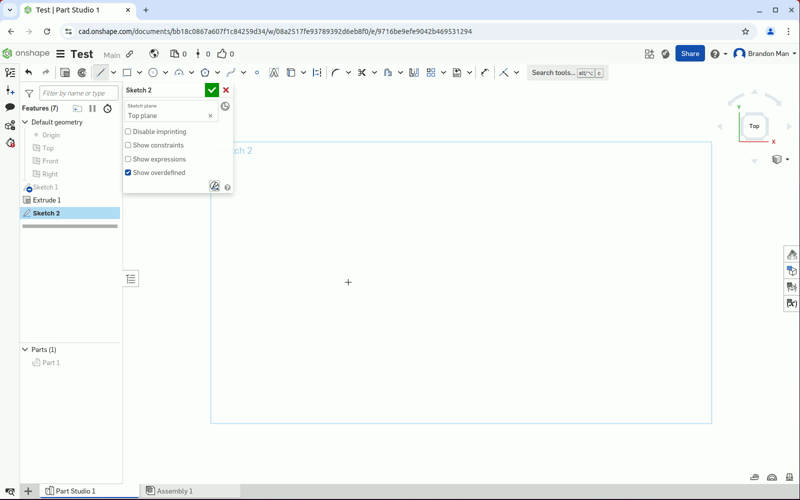
click(348, 281)
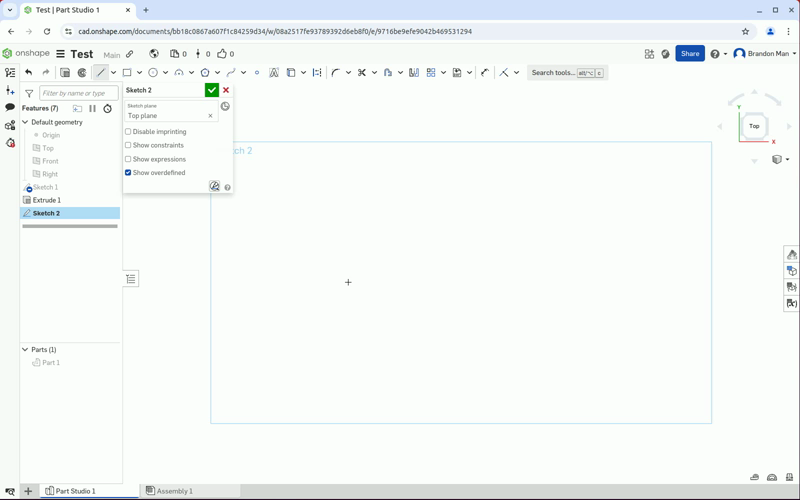
key_up(shift)
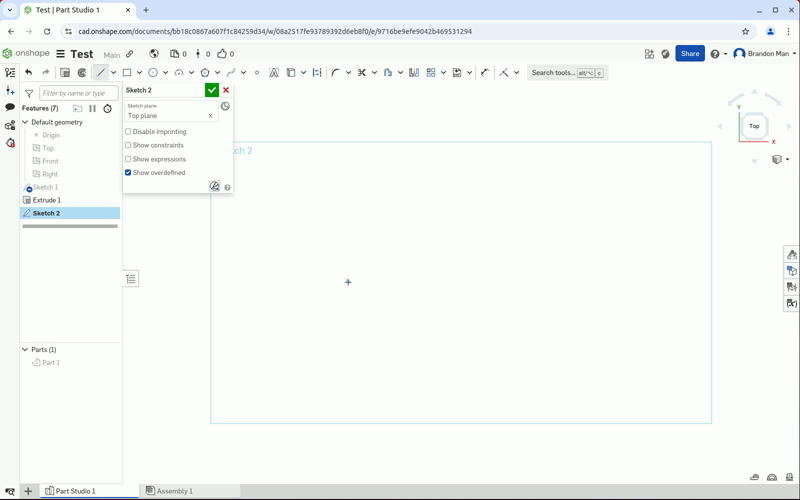
key_down(shift)
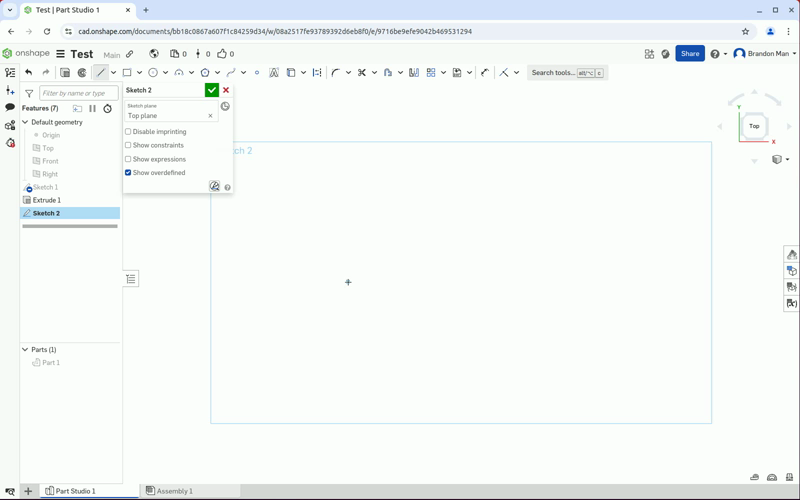
mouse_move(402, 378)
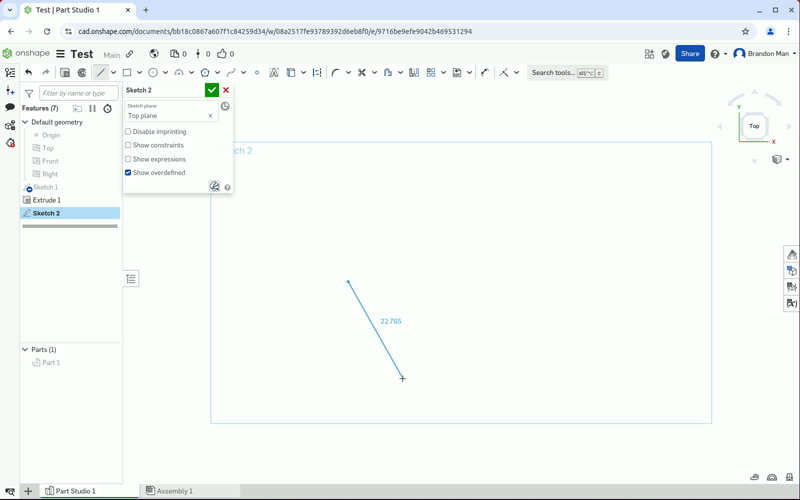
click(402, 378)
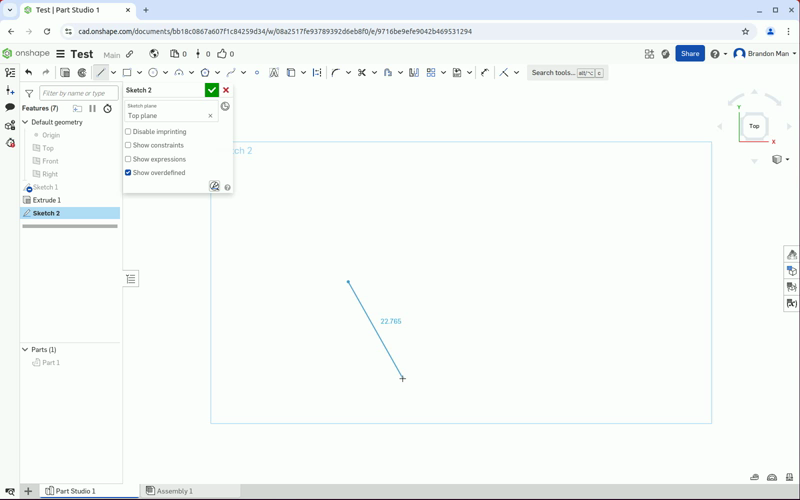
key_up(shift)
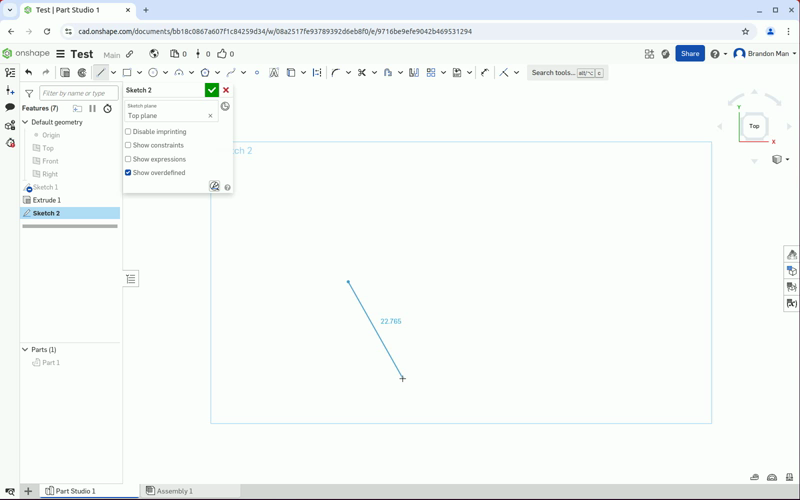
key_down(shift)
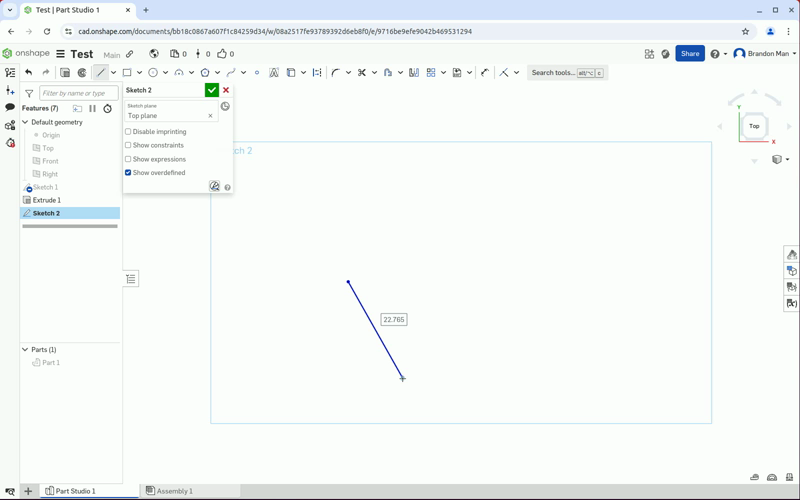
mouse_move(515, 380)
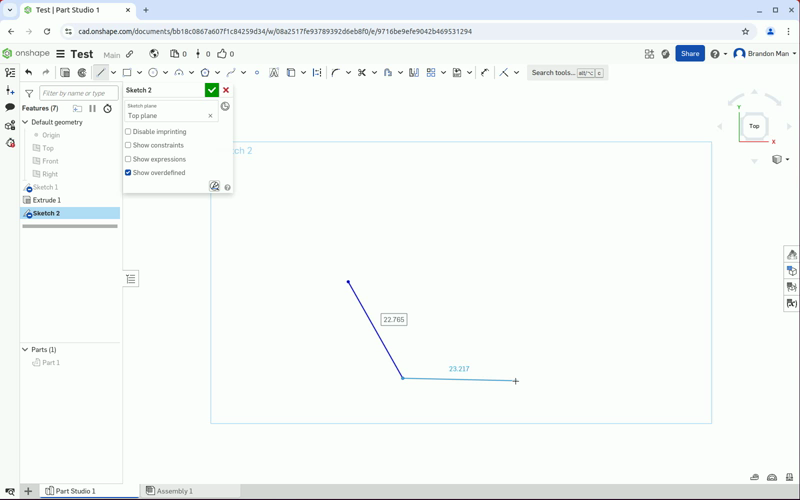
click(515, 380)
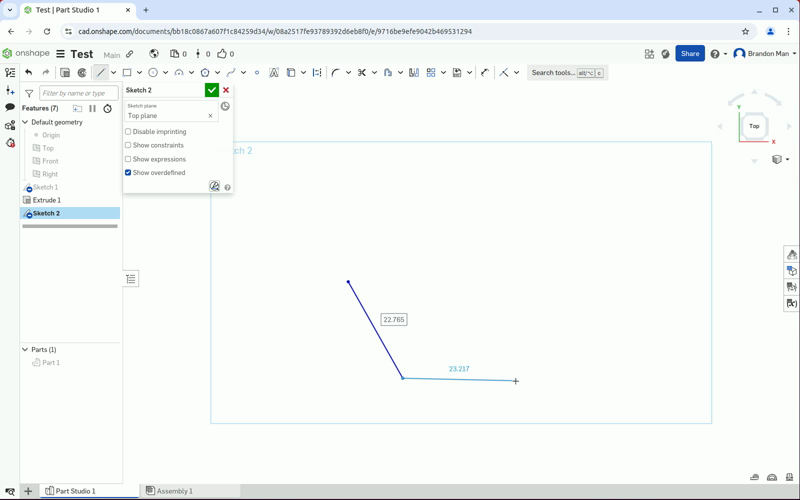
key_up(shift)
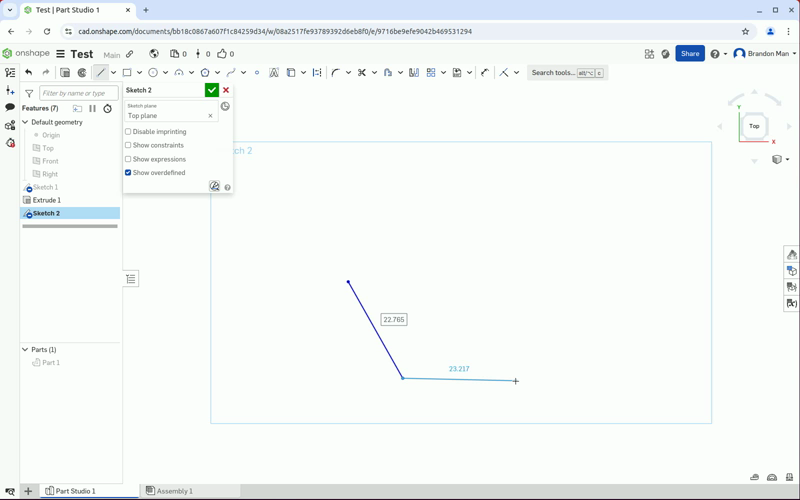
key_down(shift)
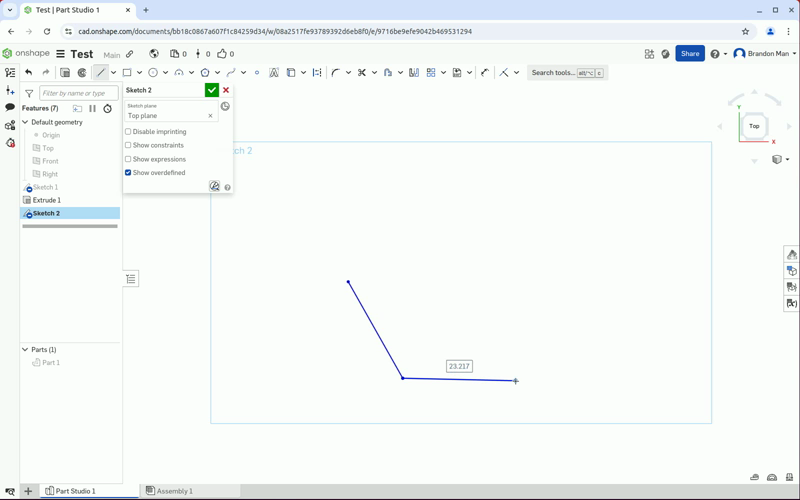
mouse_move(572, 284)
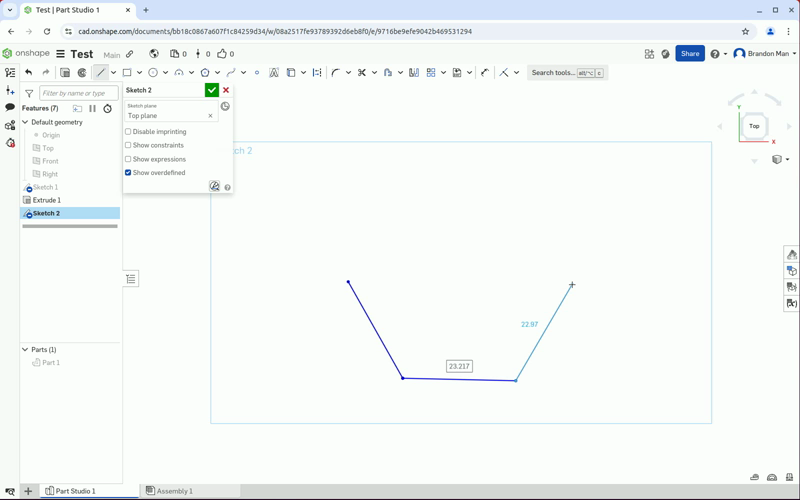
click(572, 284)
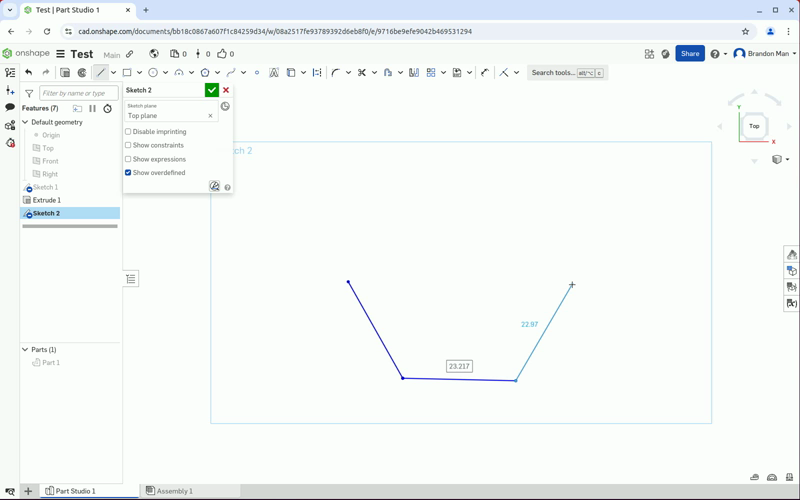
key_up(shift)
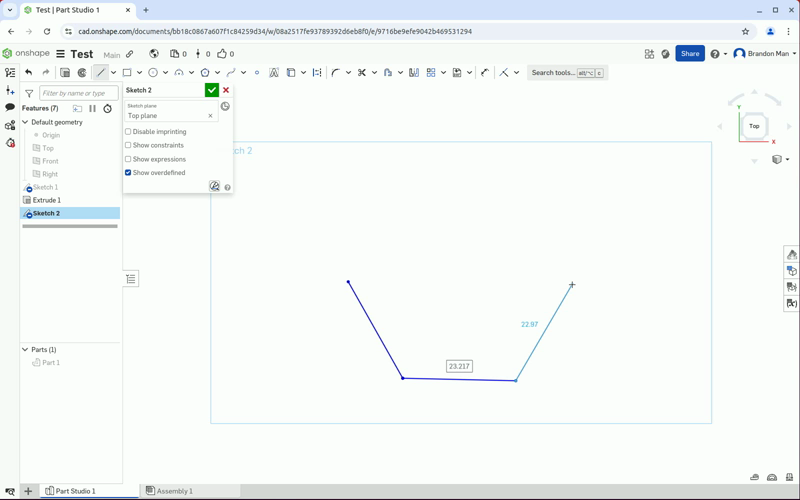
key_down(shift)
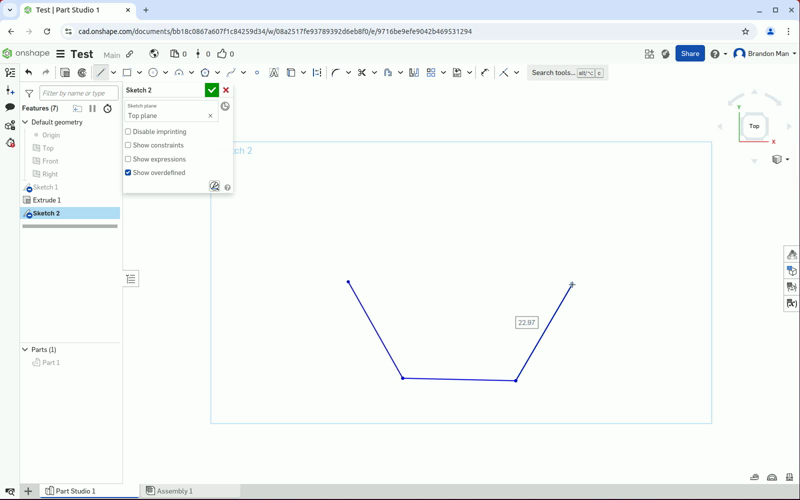
mouse_move(517, 185)
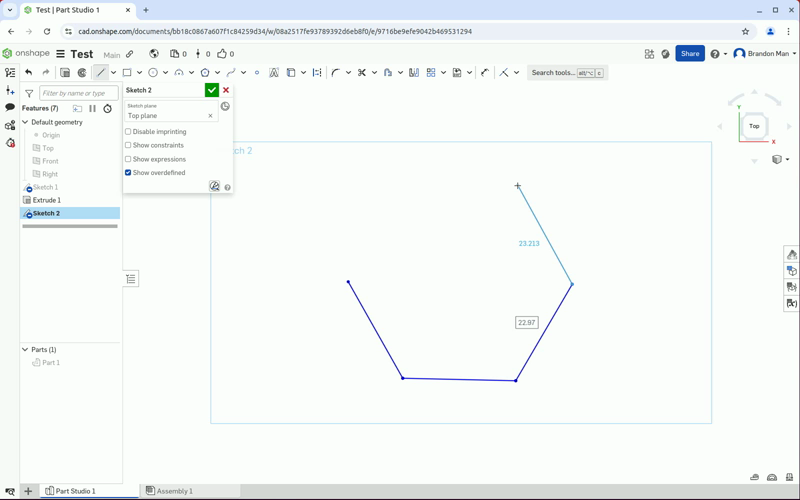
click(517, 185)
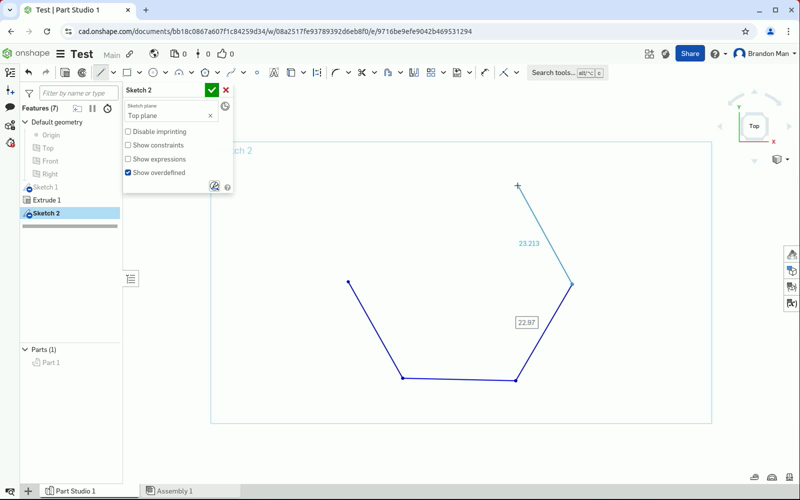
key_up(shift)
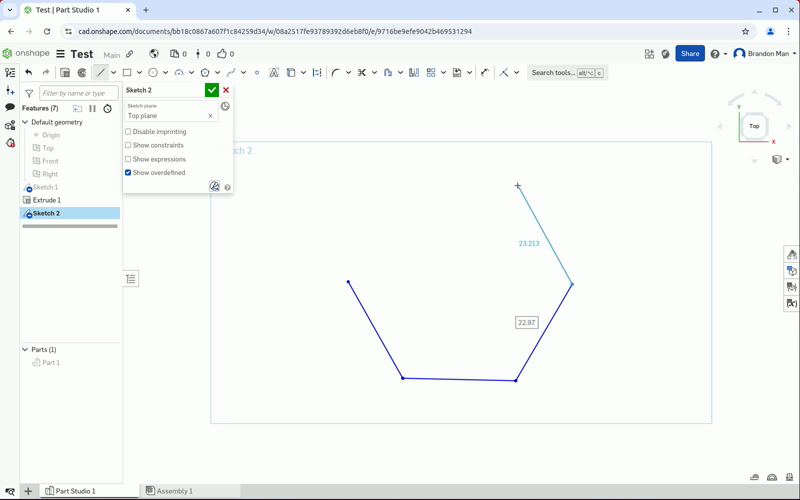
key_down(shift)
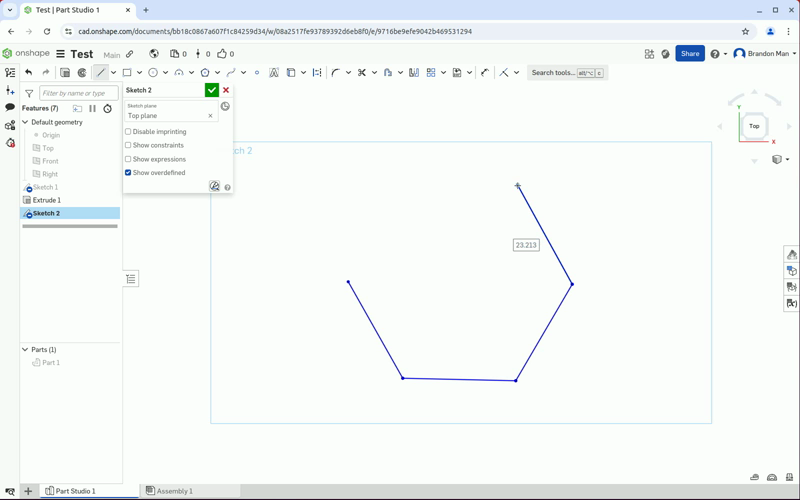
mouse_move(404, 185)
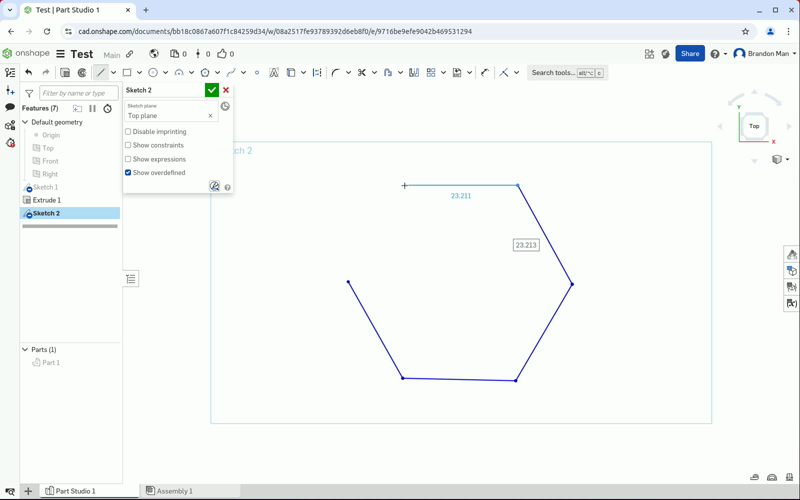
click(404, 185)
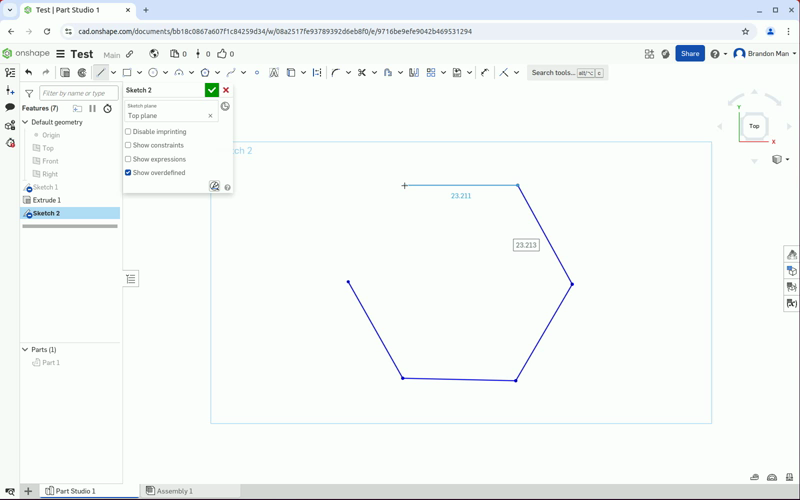
key_up(shift)
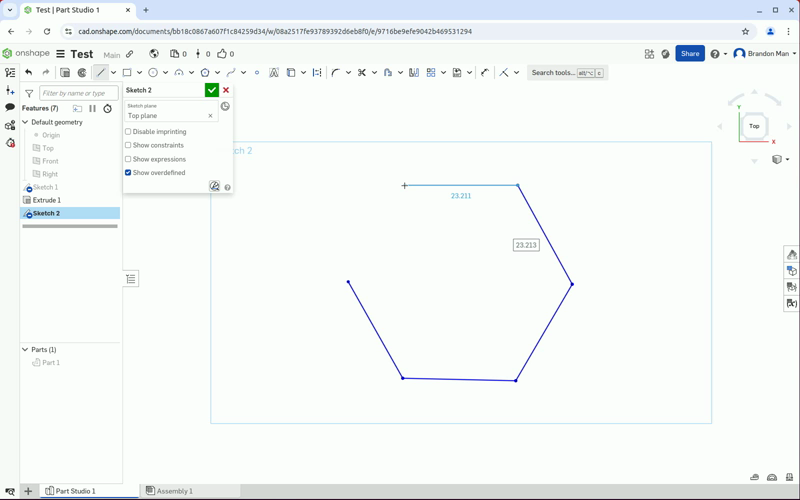
key_down(shift)
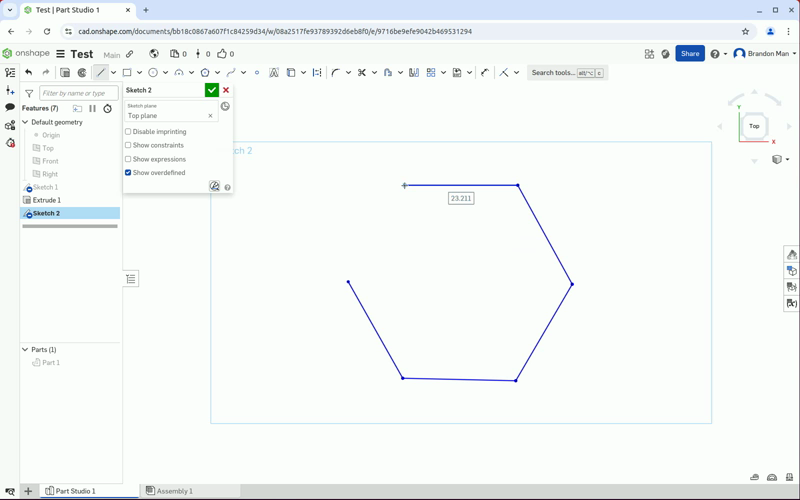
mouse_move(348, 281)
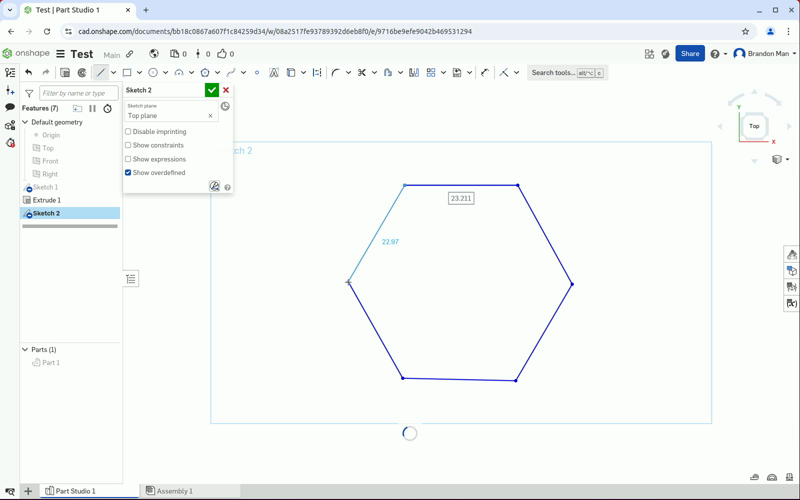
key_up(shift)
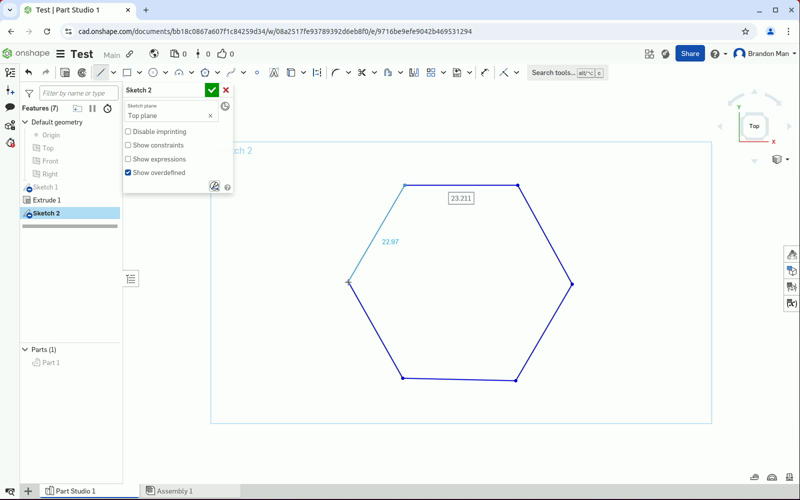
click(348, 281)
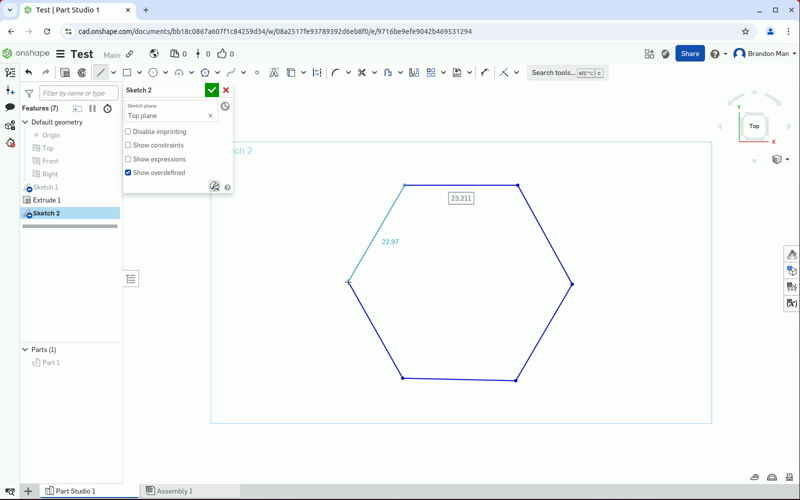
key(esc)
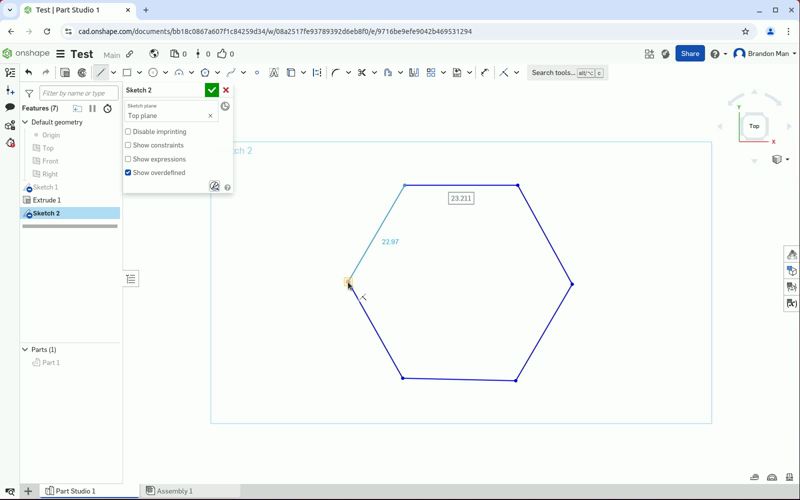
mouse_move(474, 337)
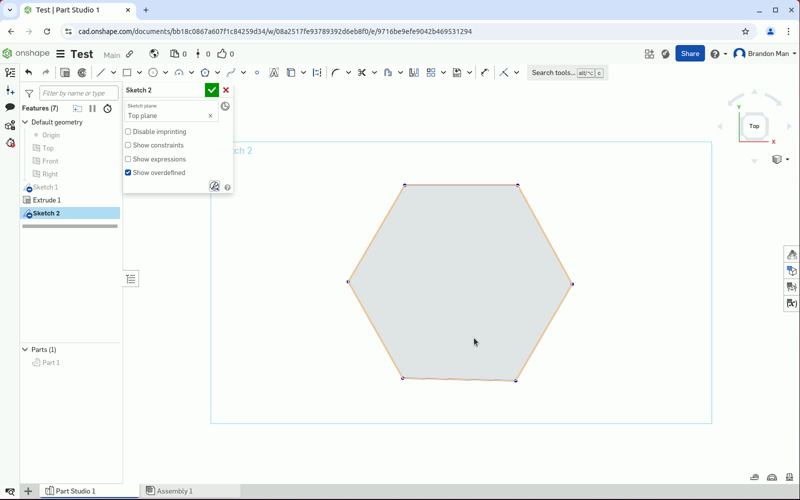
click(474, 337)
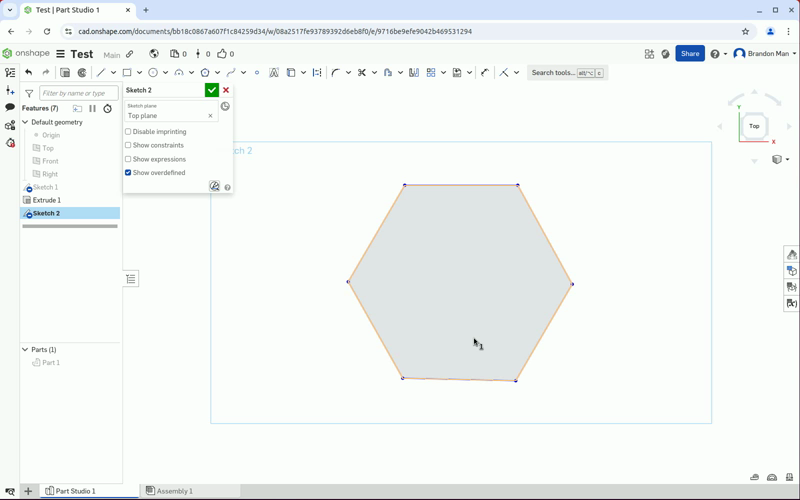
mouse_move(73, 352)
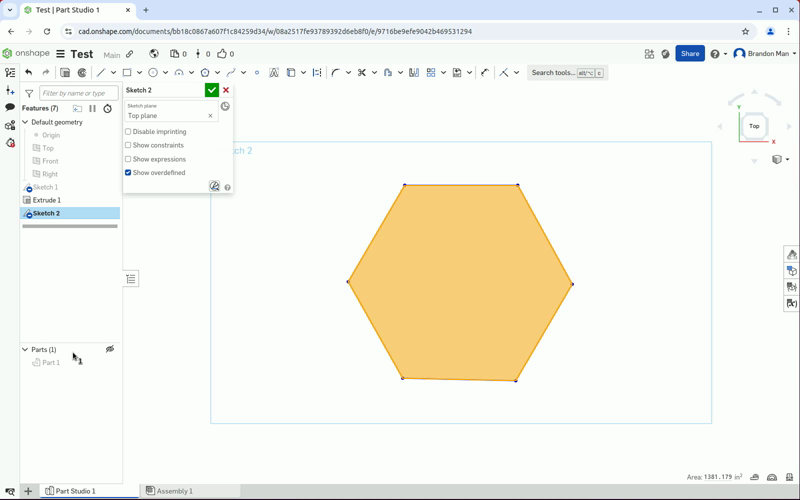
key(shift+y)
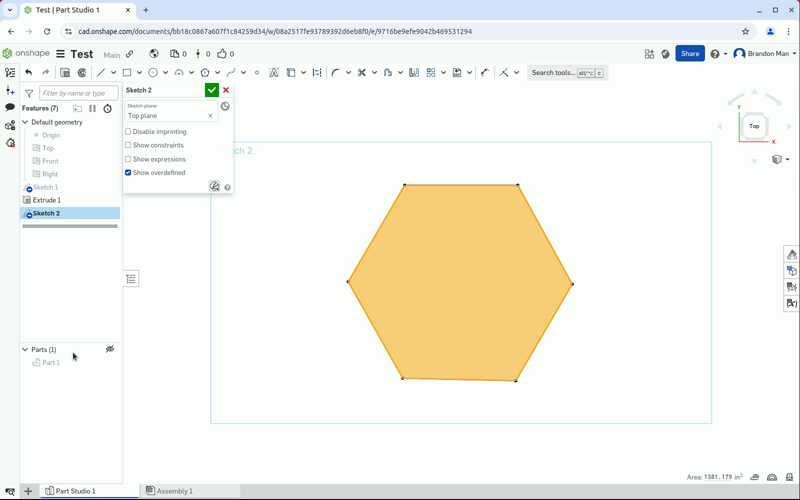
key(shift+e)
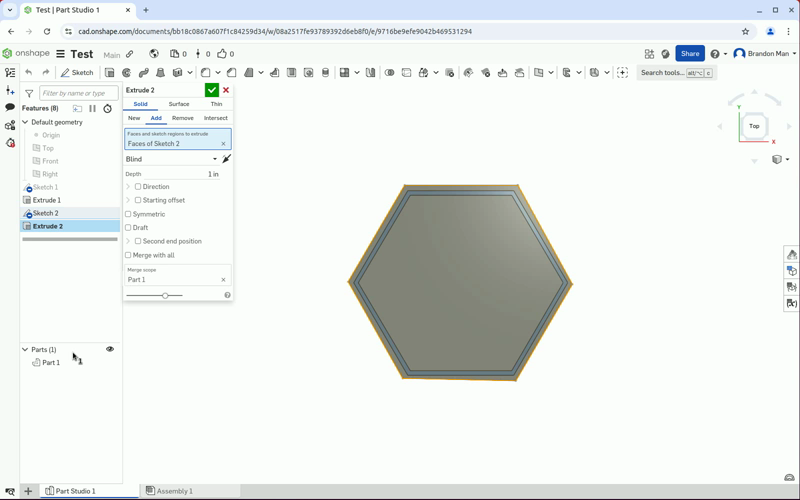
mouse_move(143, 106)
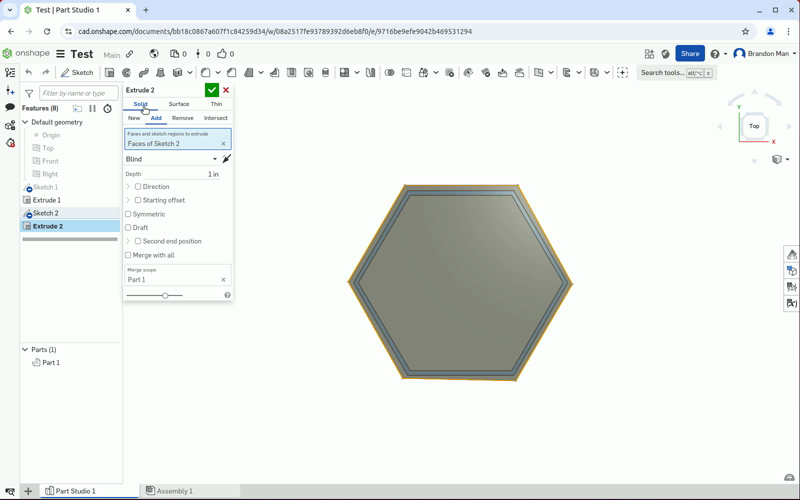
click(143, 106)
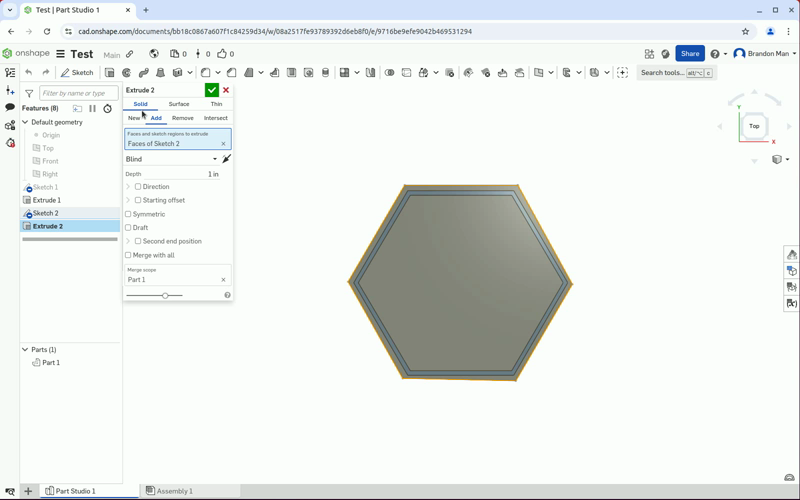
mouse_move(137, 120)
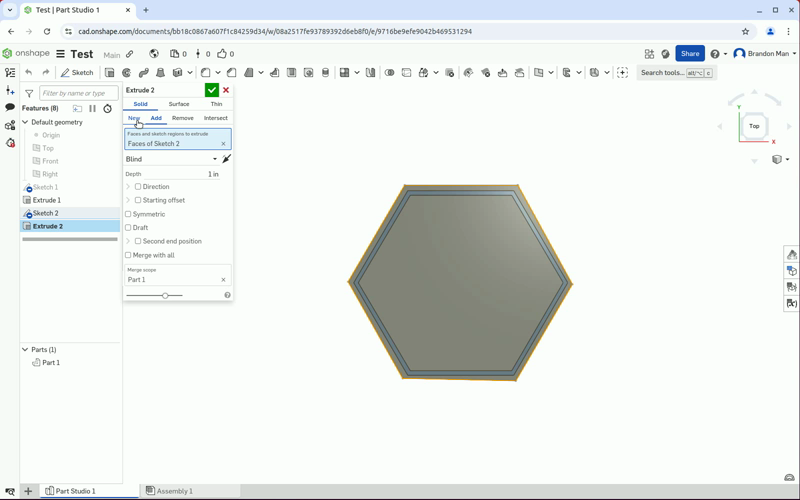
click(137, 120)
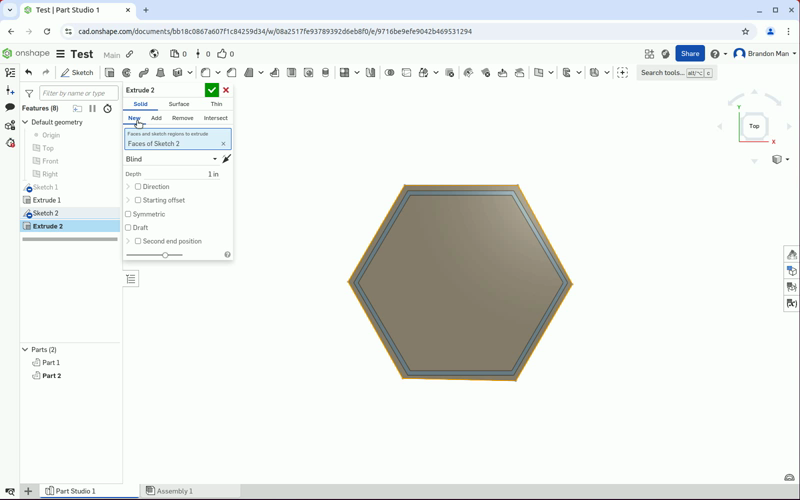
key(tab, 4)
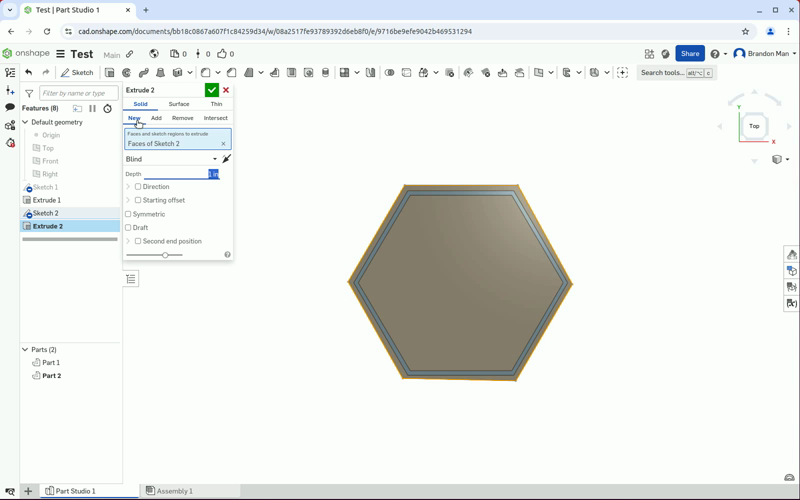
text(1.204)
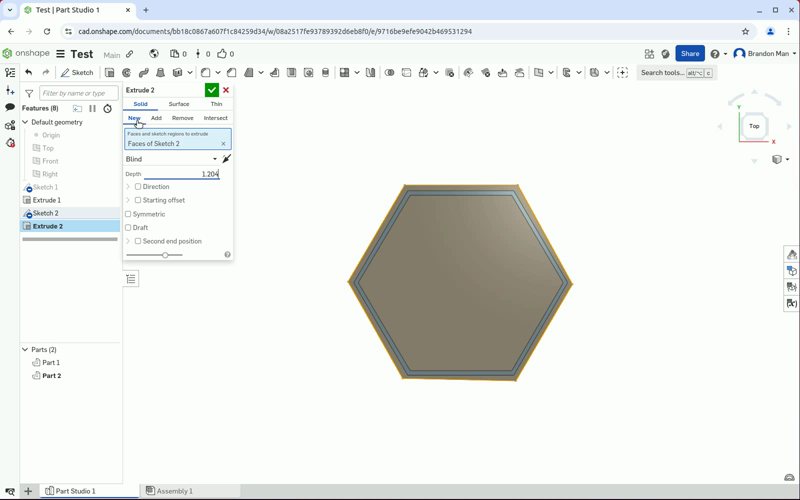
key(enter)
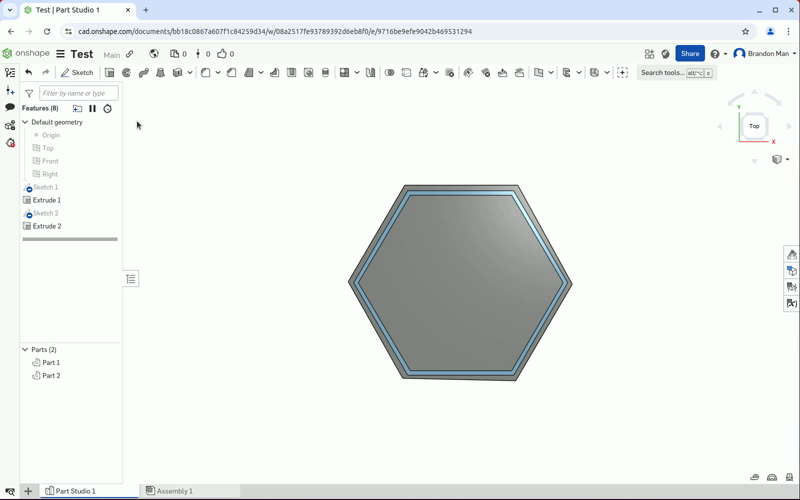
key(shift+h)
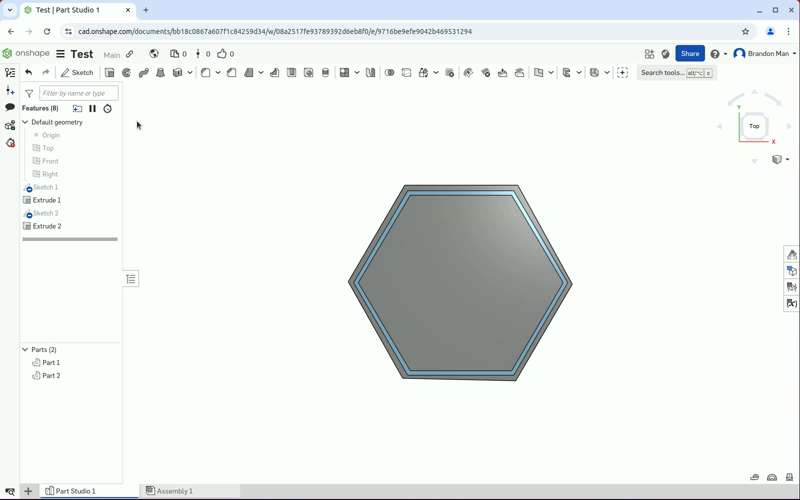
key(shift+h)
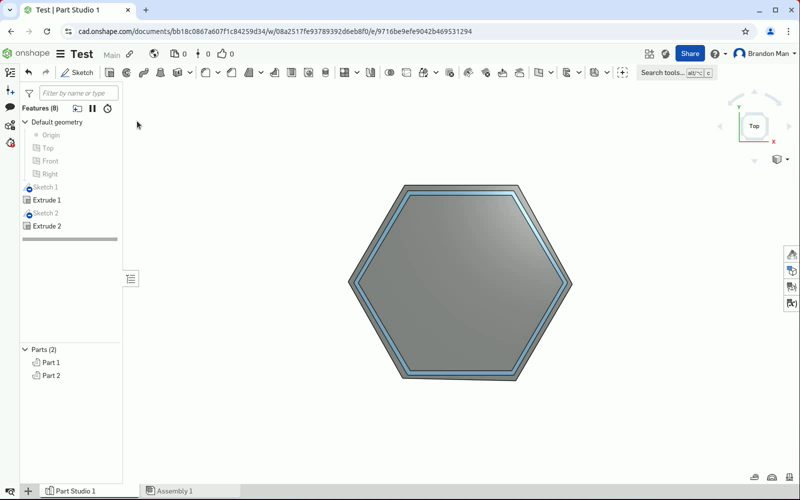
mouse_move(73, 189)
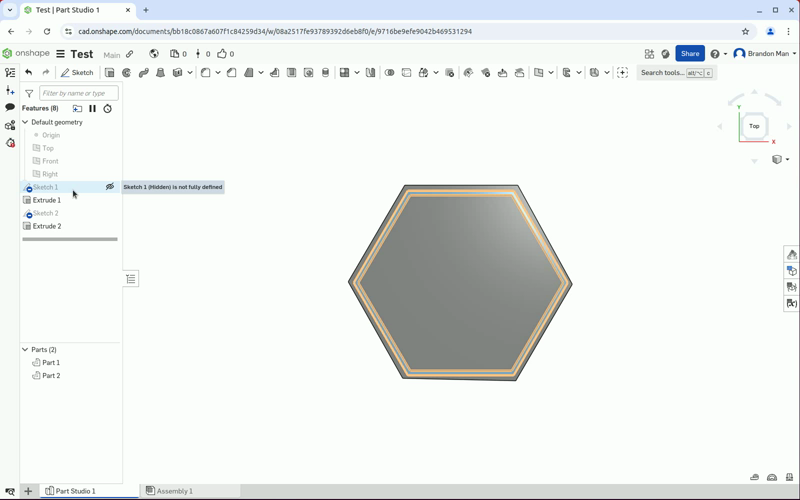
click(73, 189)
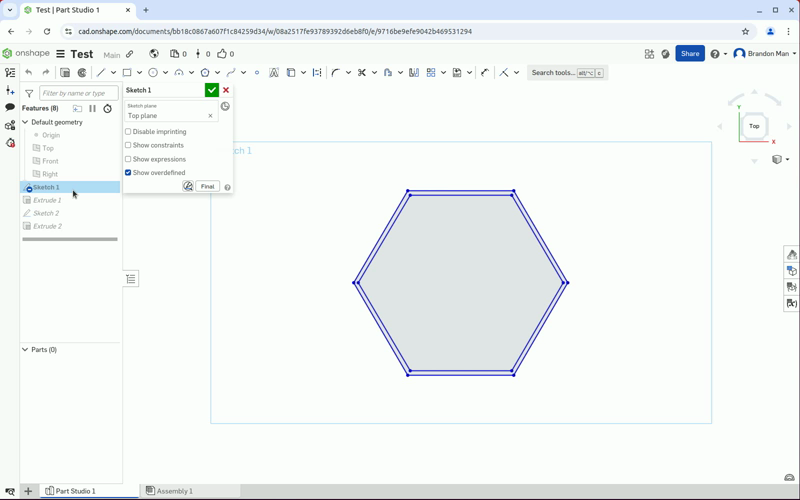
mouse_move(229, 92)
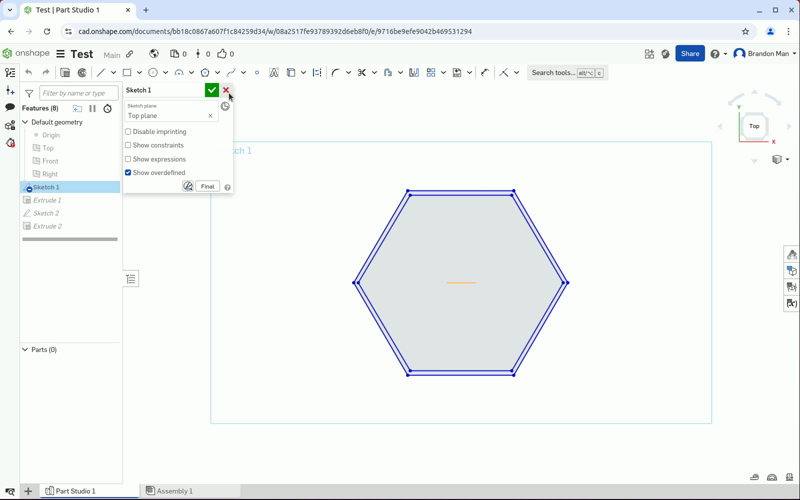
click(229, 92)
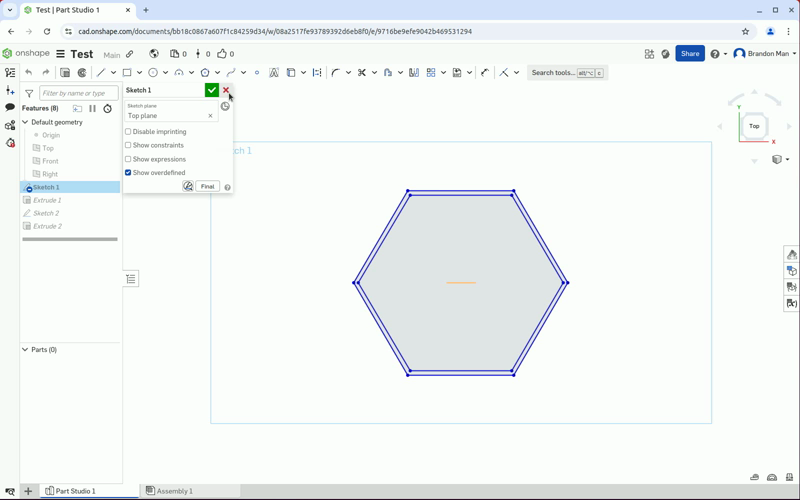
key(shift+s)
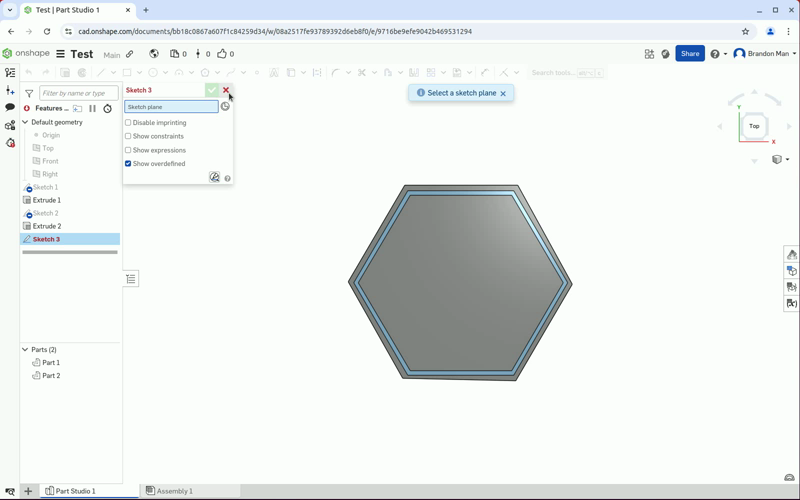
mouse_move(73, 150)
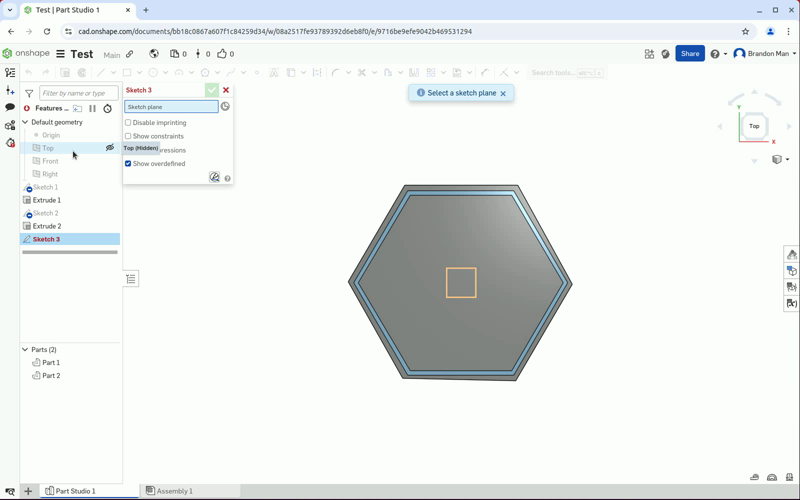
click(73, 150)
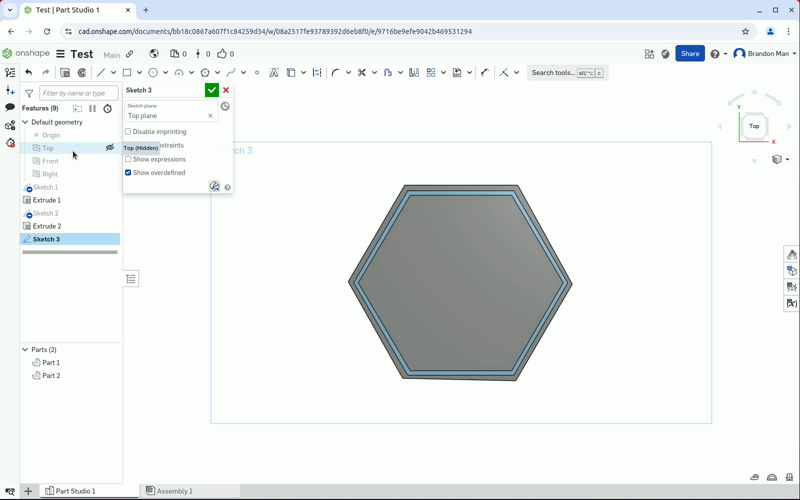
mouse_move(73, 352)
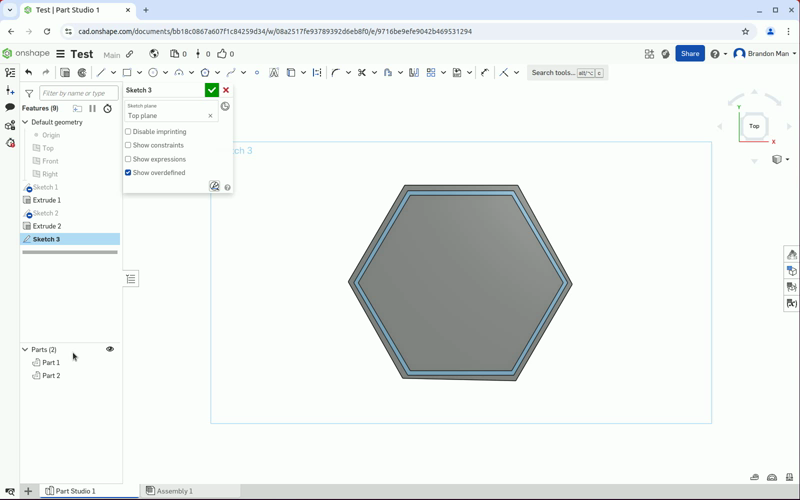
key(y)
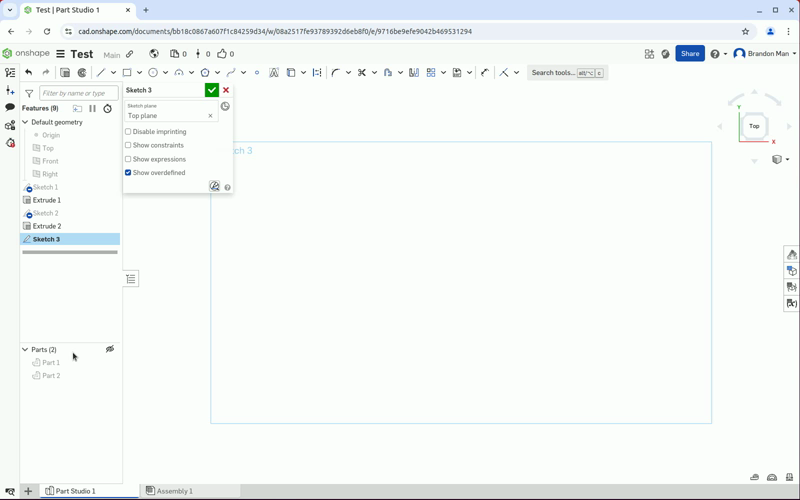
key(l)
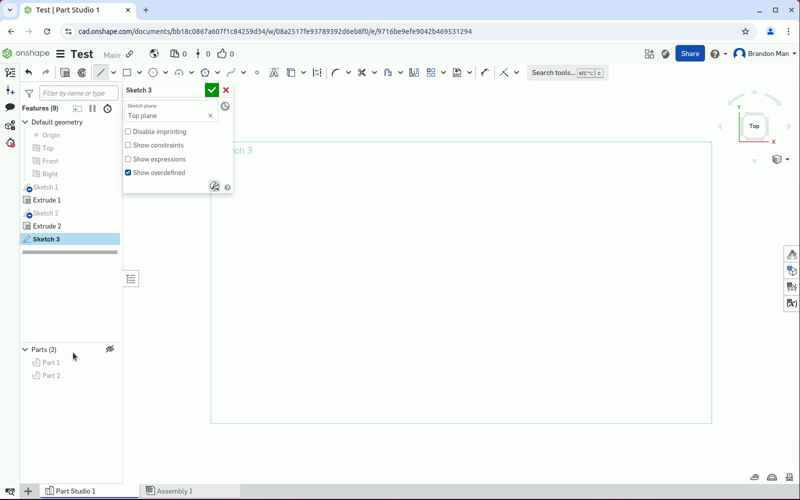
key_down(shift)
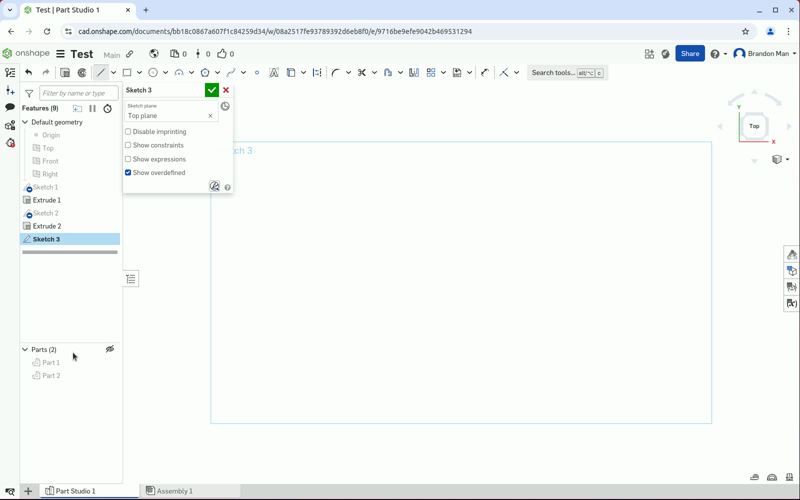
mouse_move(365, 282)
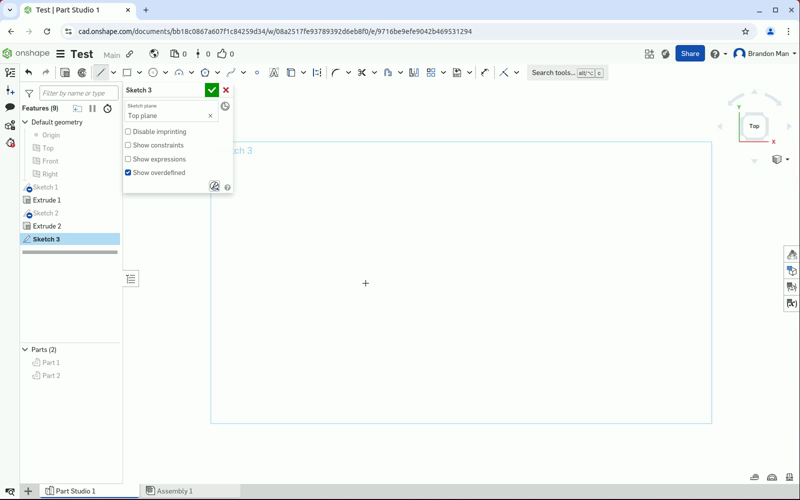
click(365, 282)
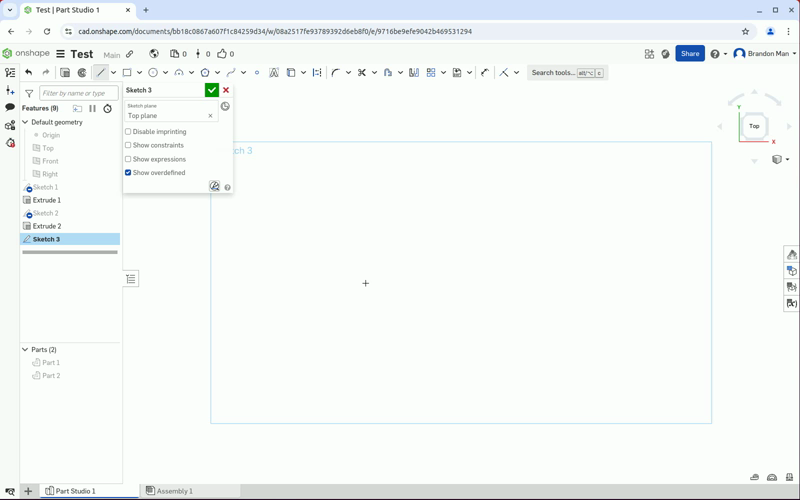
key_up(shift)
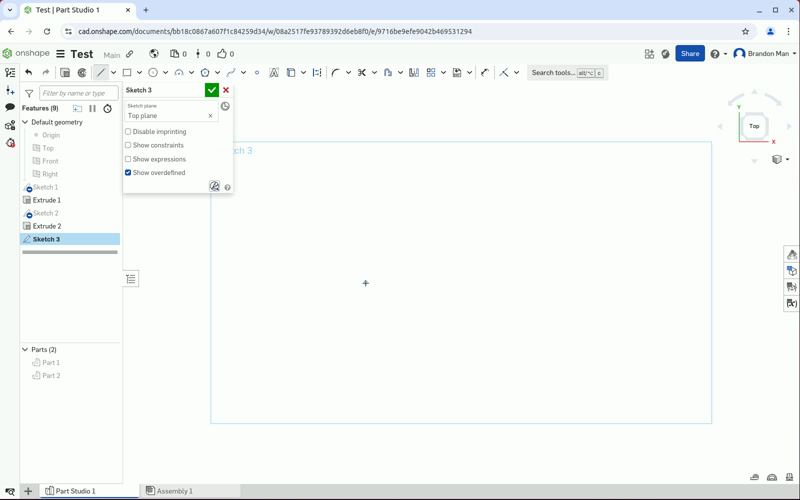
key_down(shift)
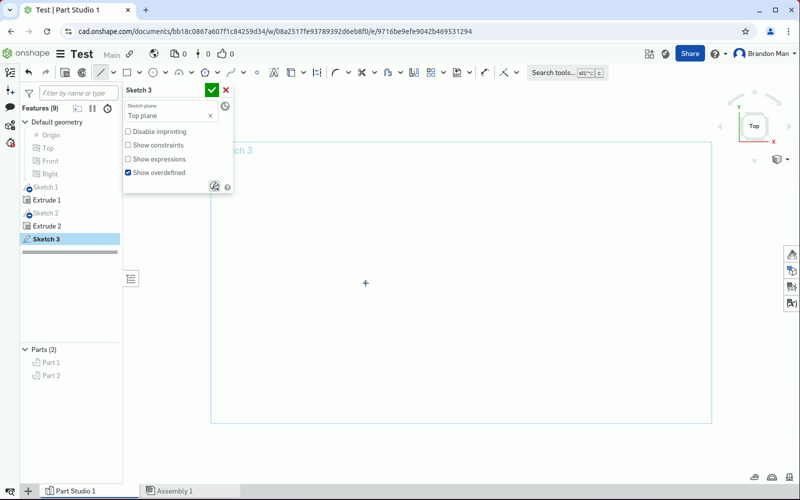
mouse_move(413, 365)
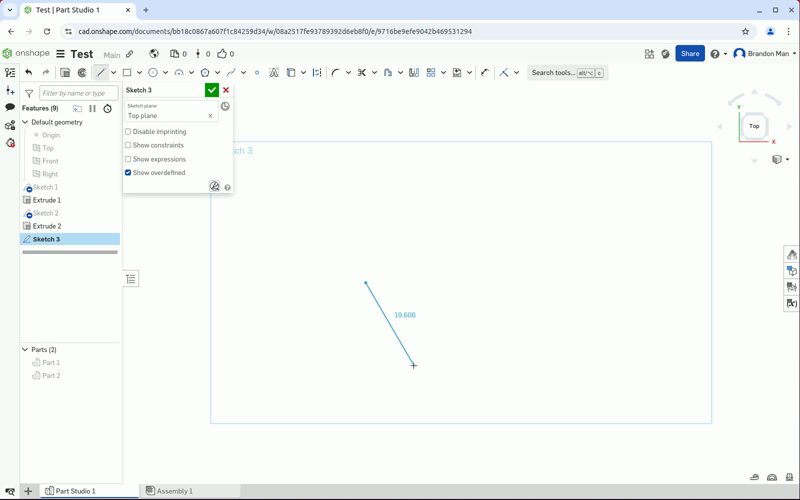
click(413, 365)
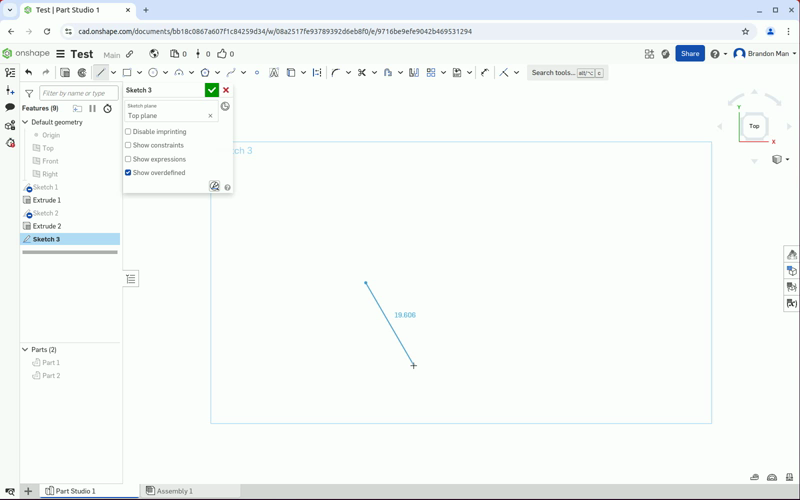
key_up(shift)
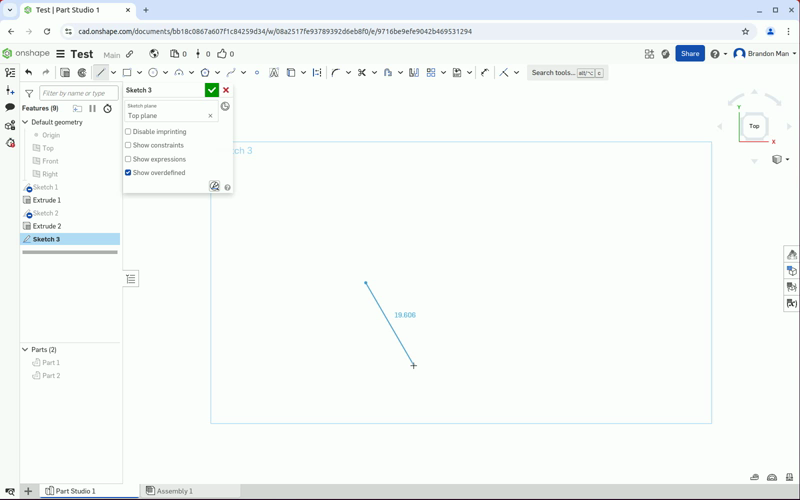
key_down(shift)
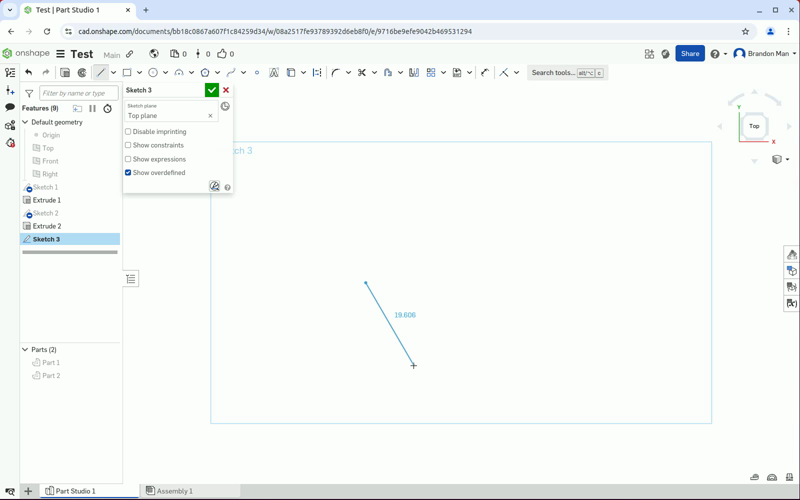
mouse_move(507, 365)
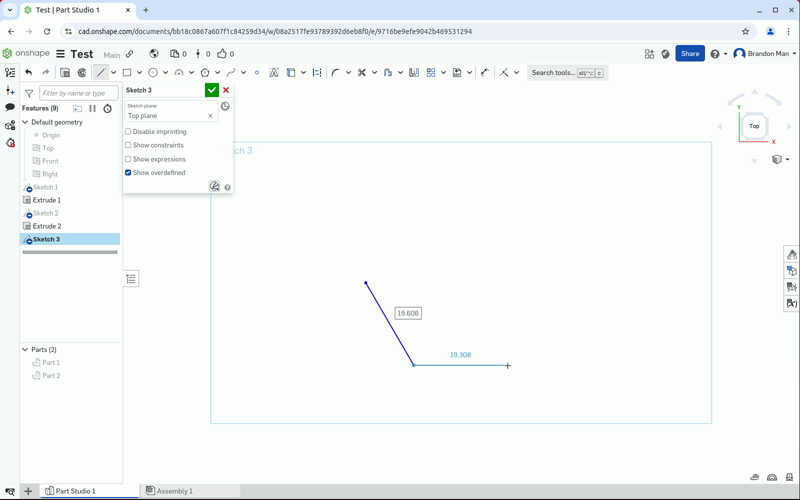
click(507, 365)
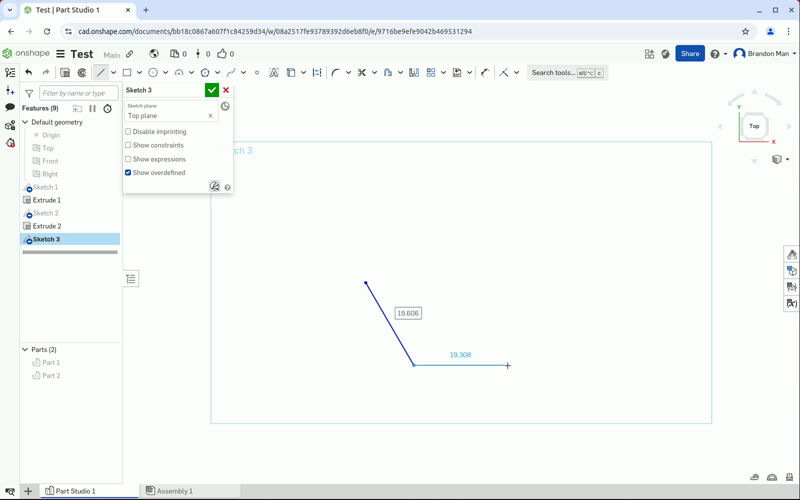
key_up(shift)
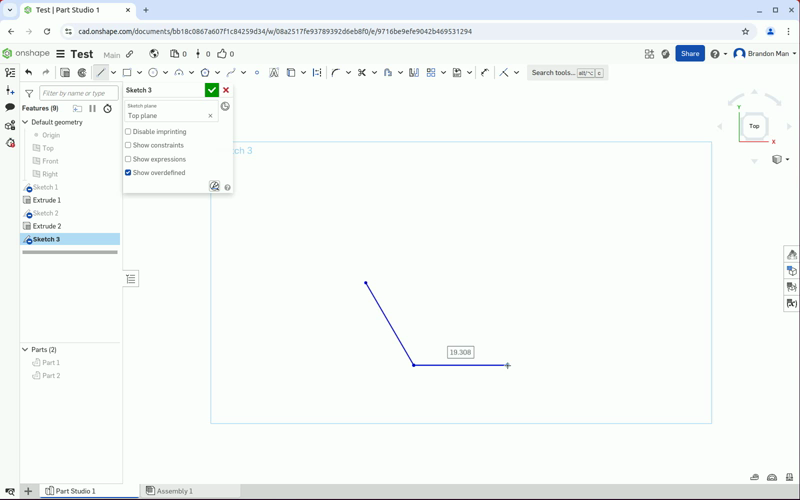
key_down(shift)
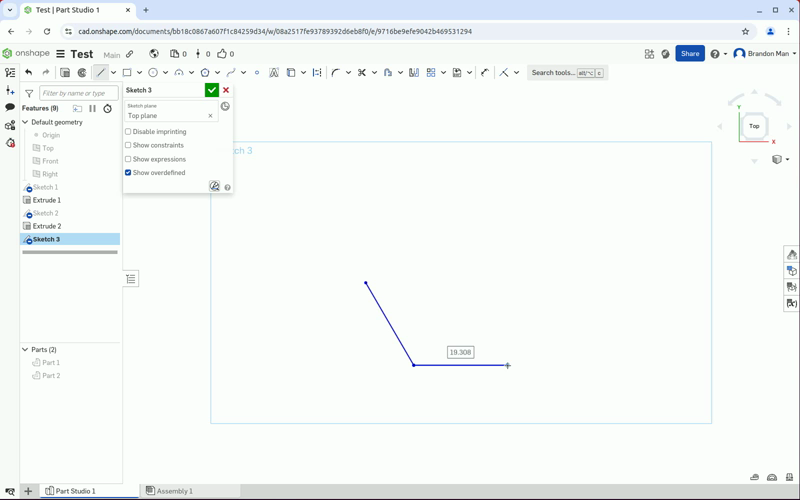
mouse_move(555, 282)
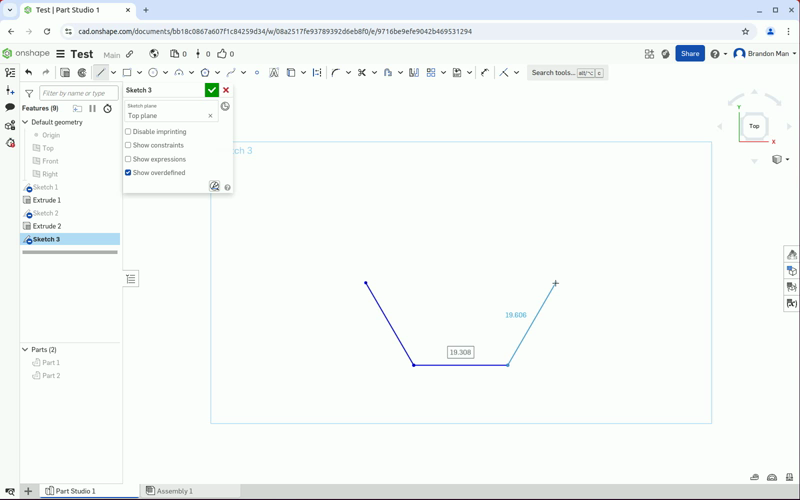
click(555, 282)
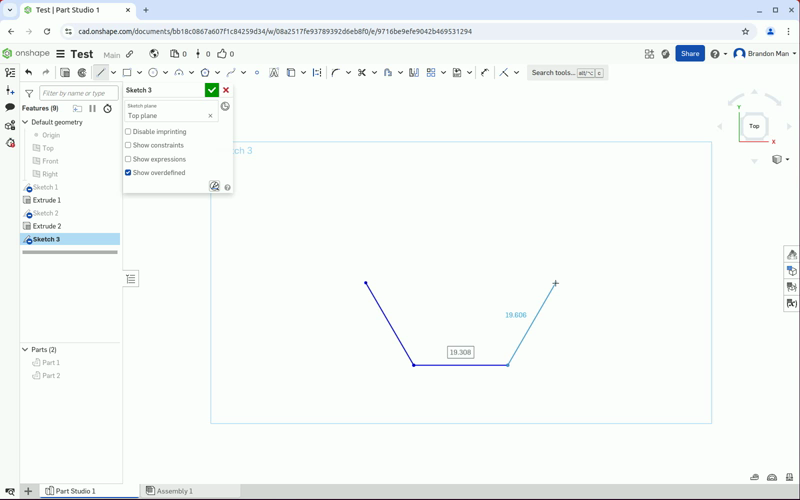
key_up(shift)
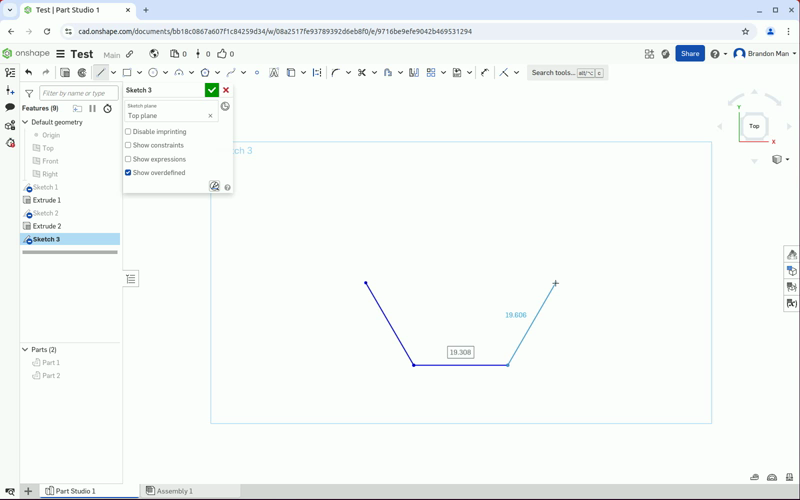
key_down(shift)
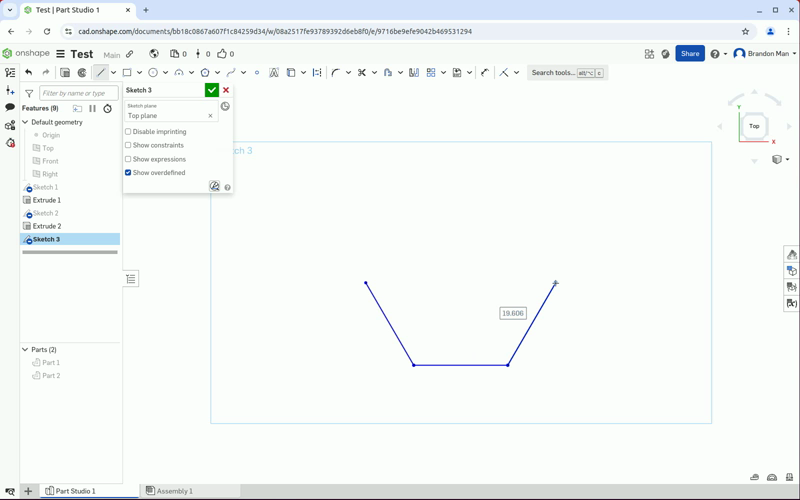
mouse_move(507, 200)
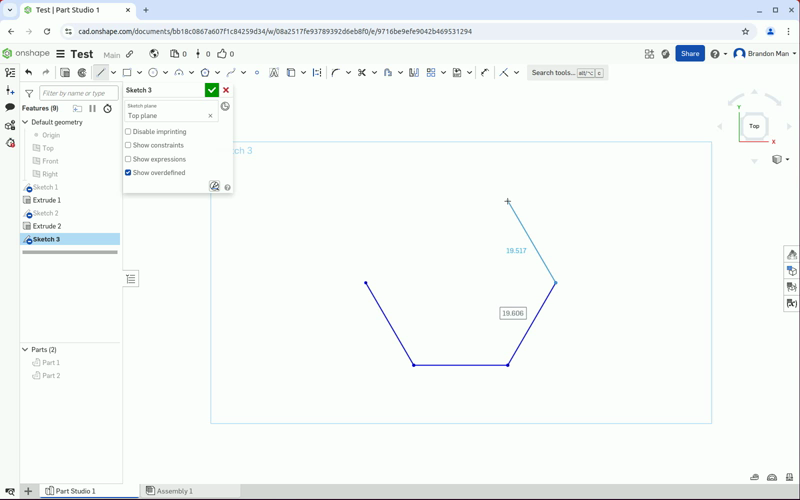
click(507, 200)
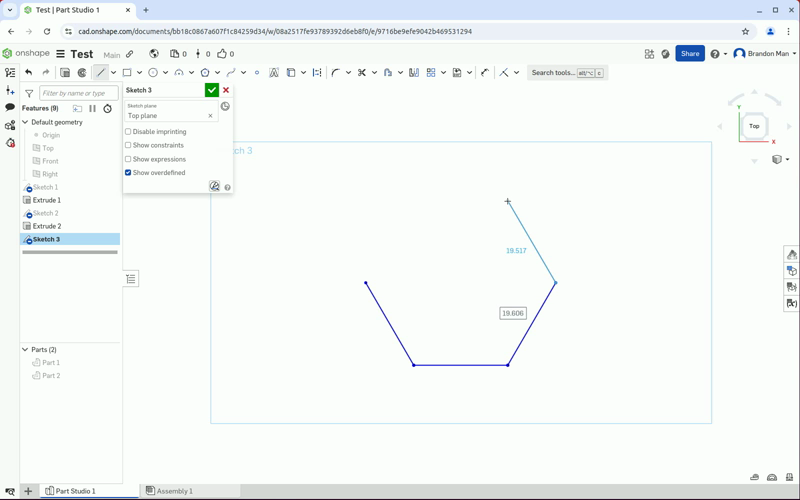
key_up(shift)
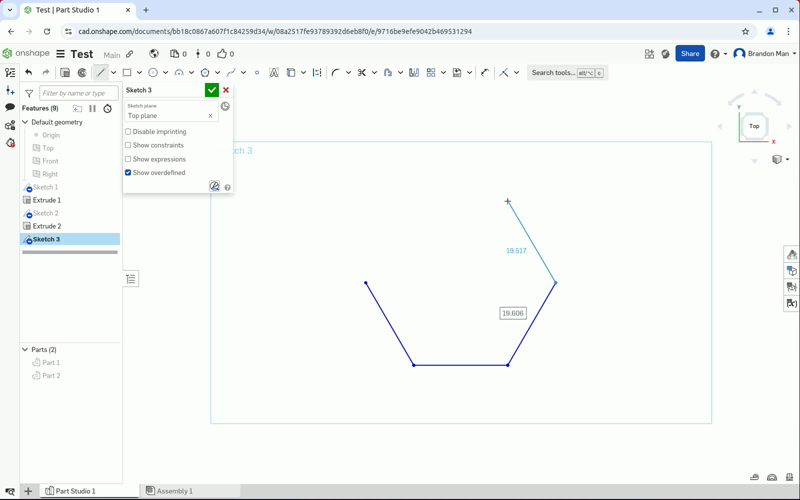
key_down(shift)
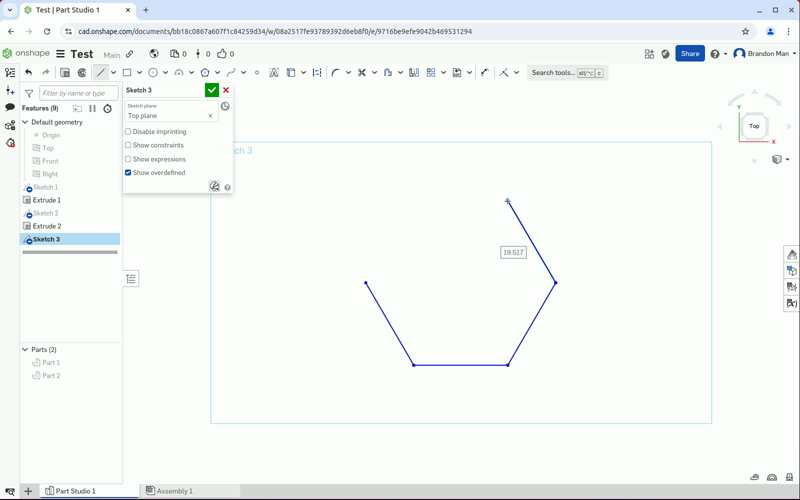
mouse_move(413, 200)
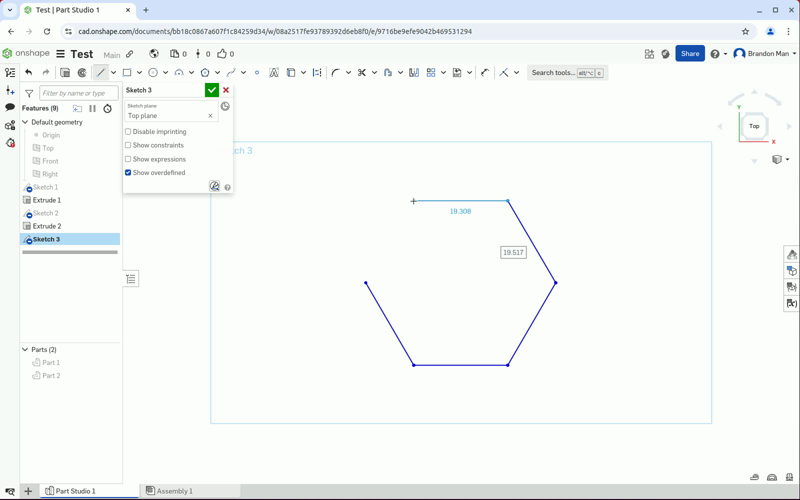
click(413, 200)
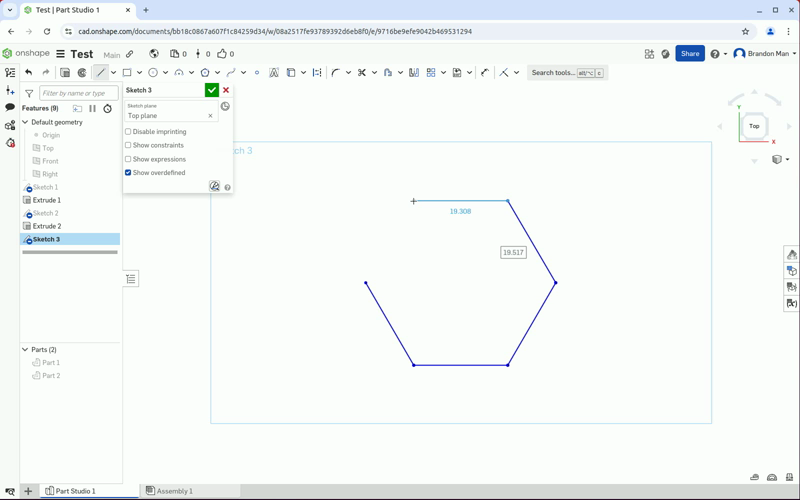
key_up(shift)
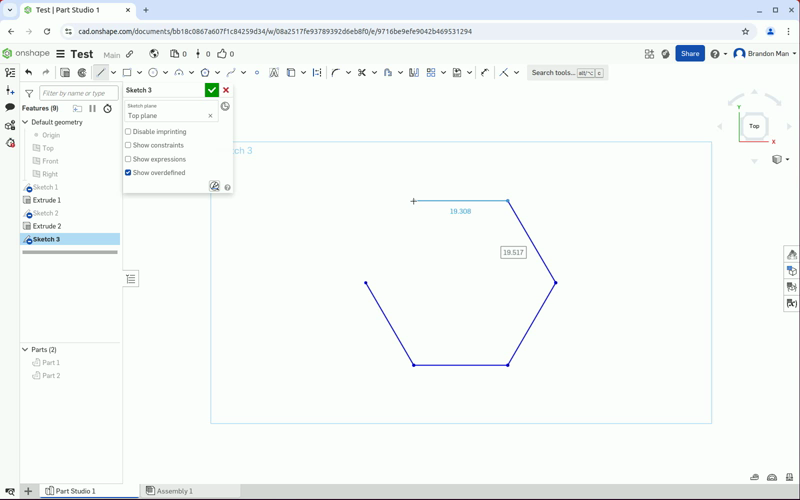
key_down(shift)
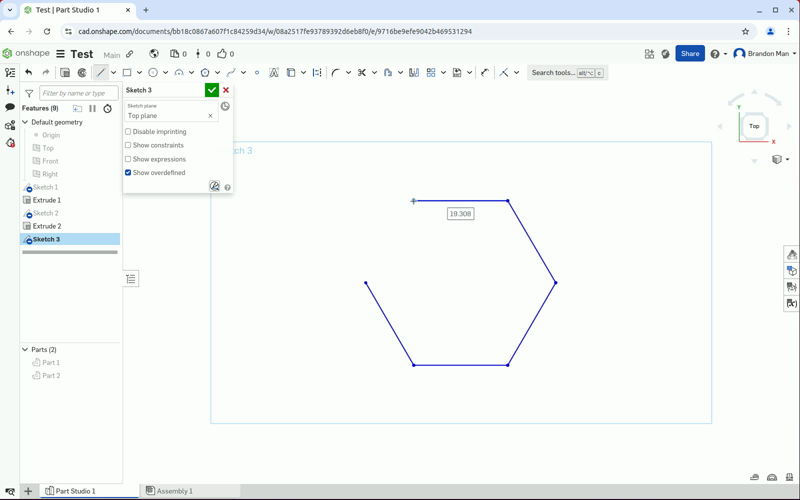
mouse_move(365, 282)
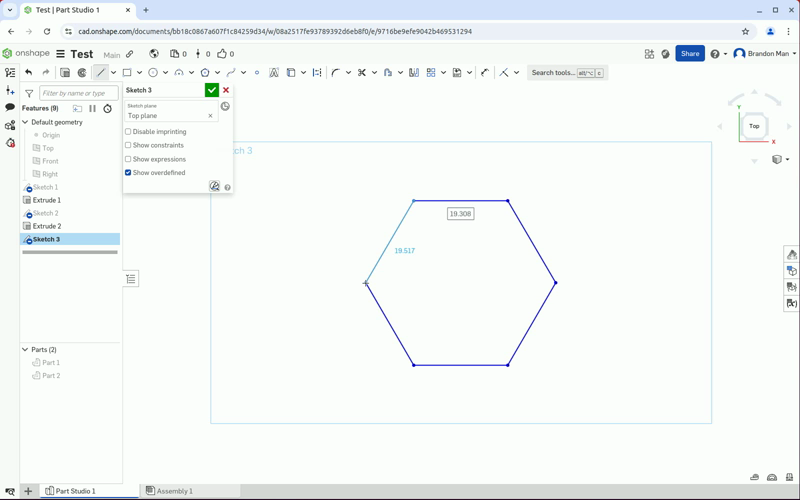
key_up(shift)
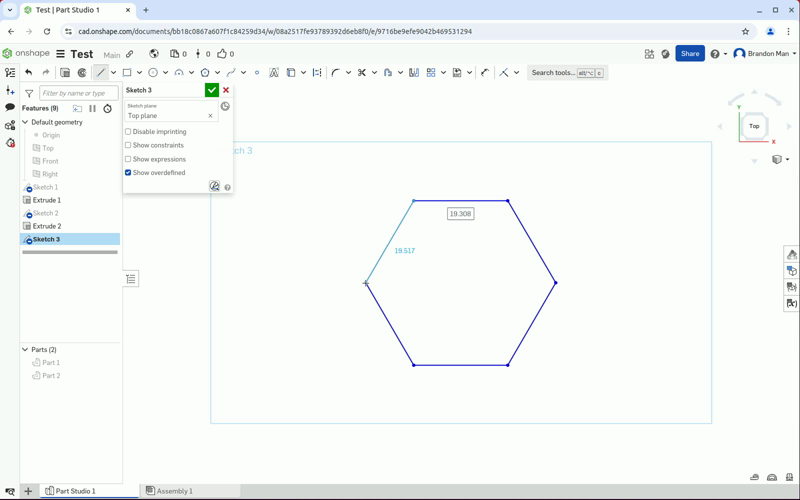
click(365, 282)
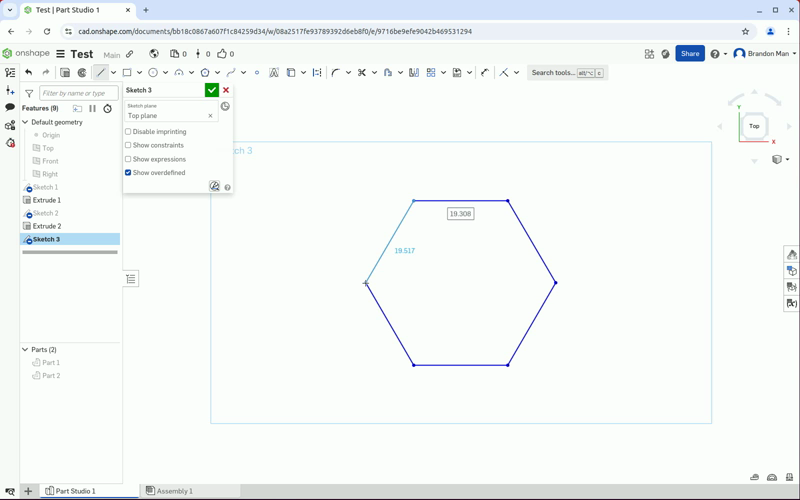
key(esc)
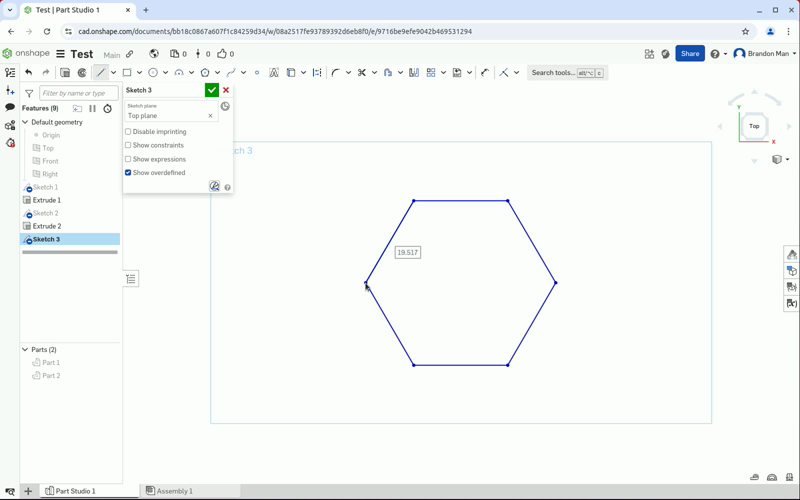
mouse_move(440, 319)
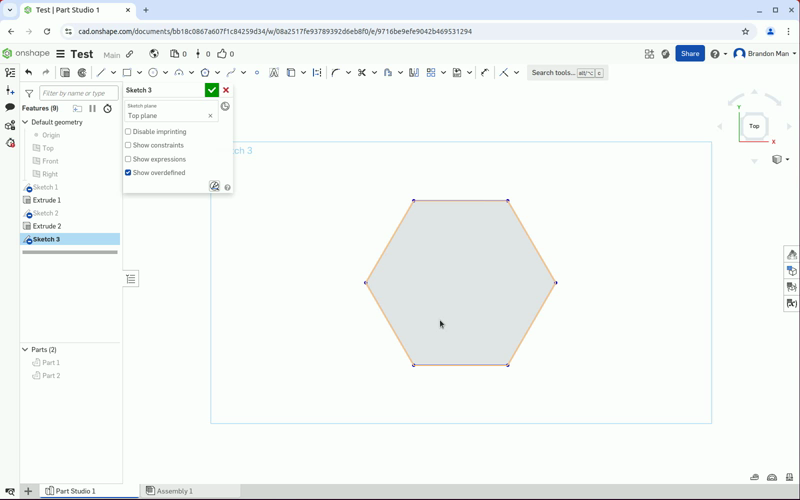
click(440, 319)
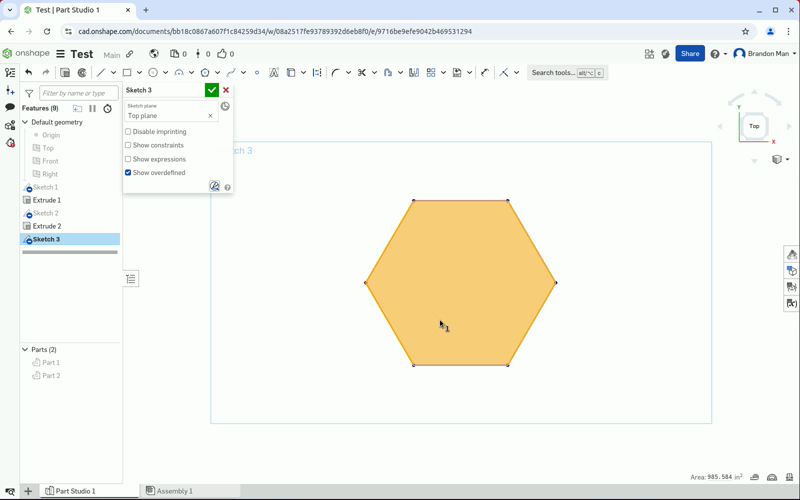
mouse_move(73, 352)
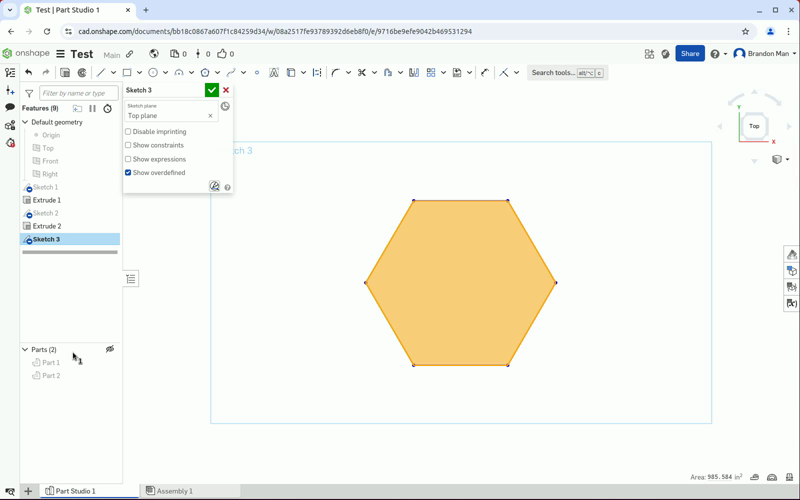
key(shift+y)
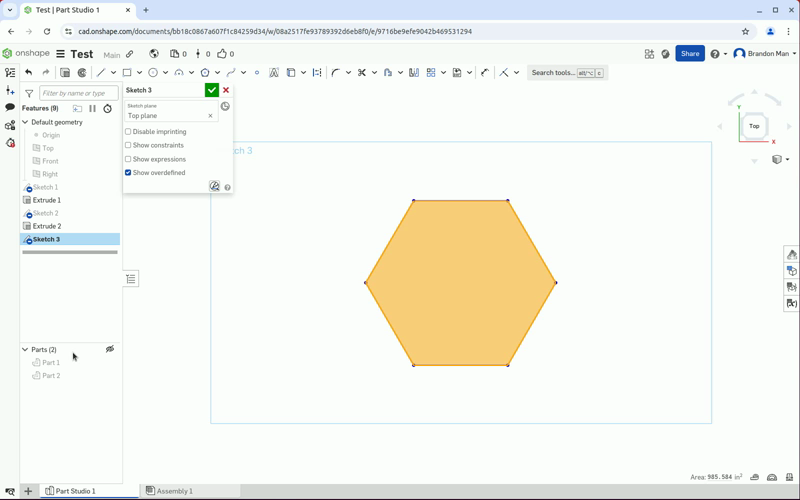
key(shift+e)
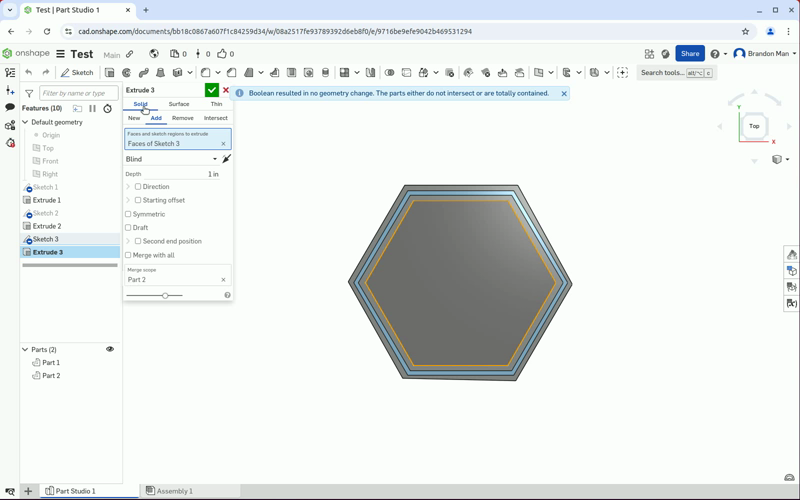
mouse_move(143, 106)
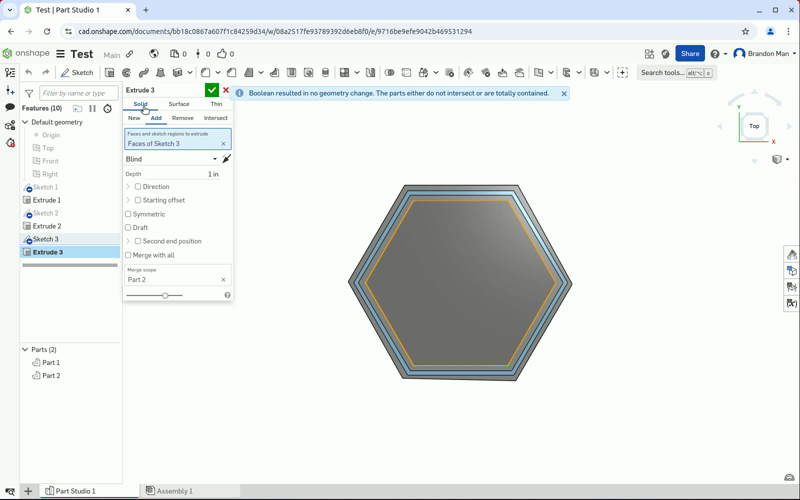
click(143, 106)
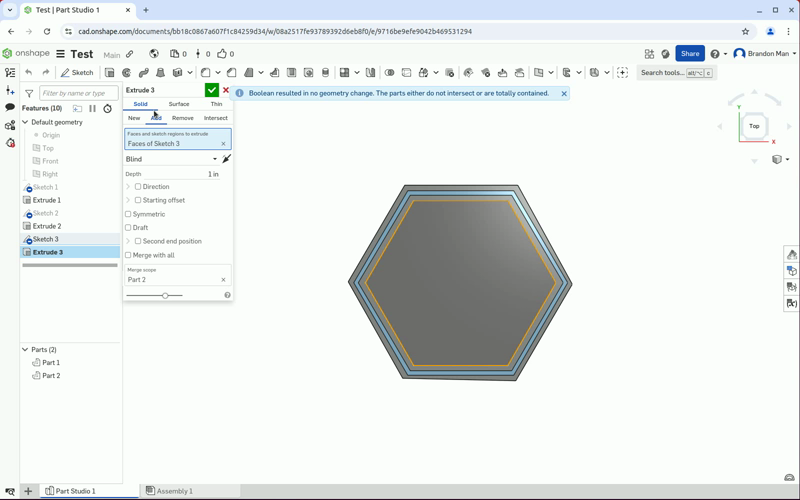
mouse_move(186, 120)
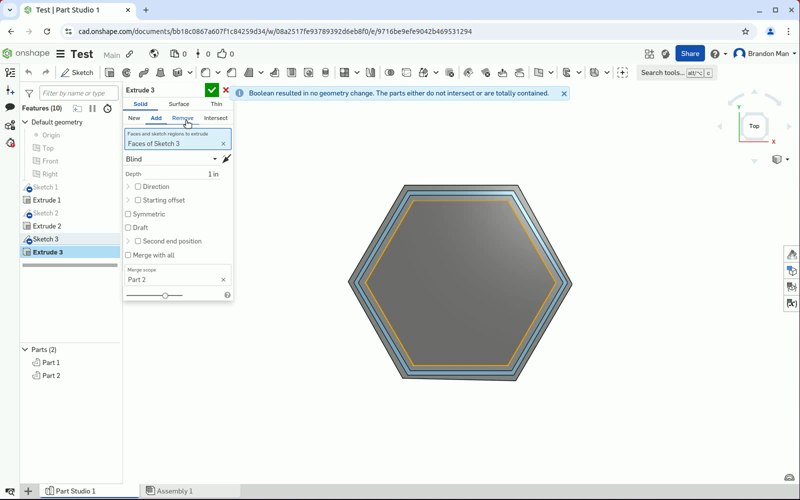
click(186, 120)
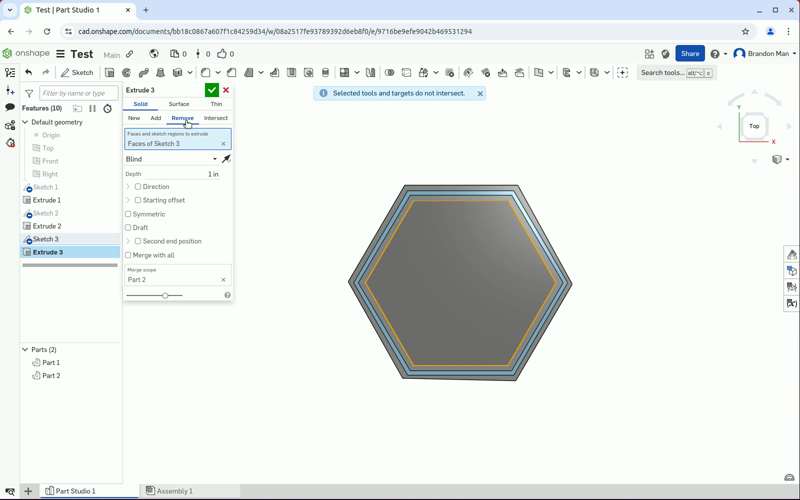
key(tab, 4)
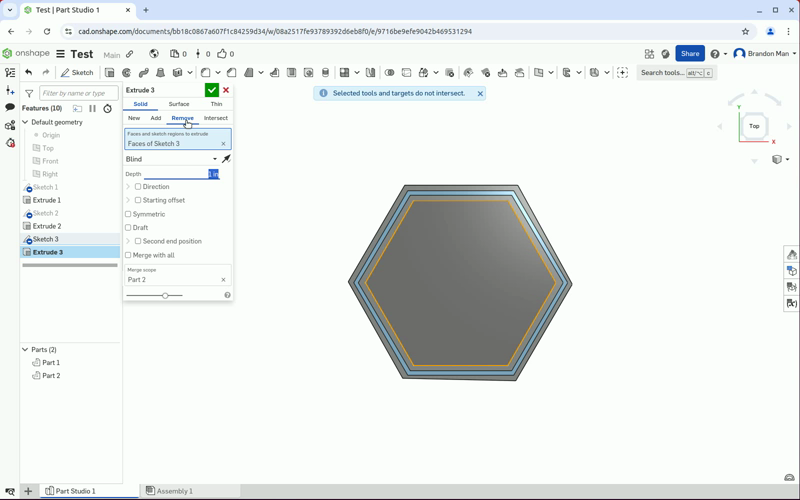
text(-8.184)
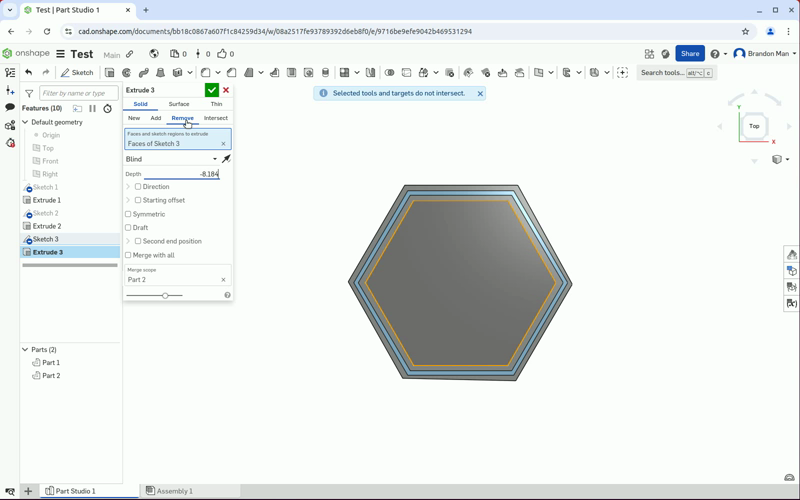
key(tab, 6)
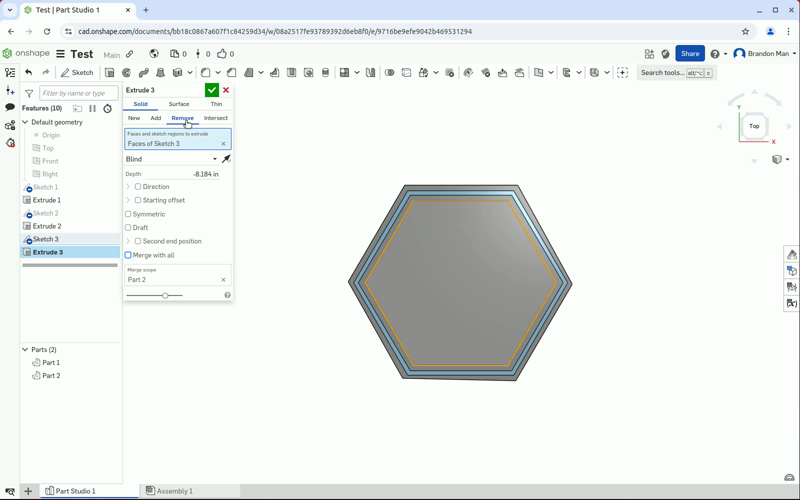
key(space)
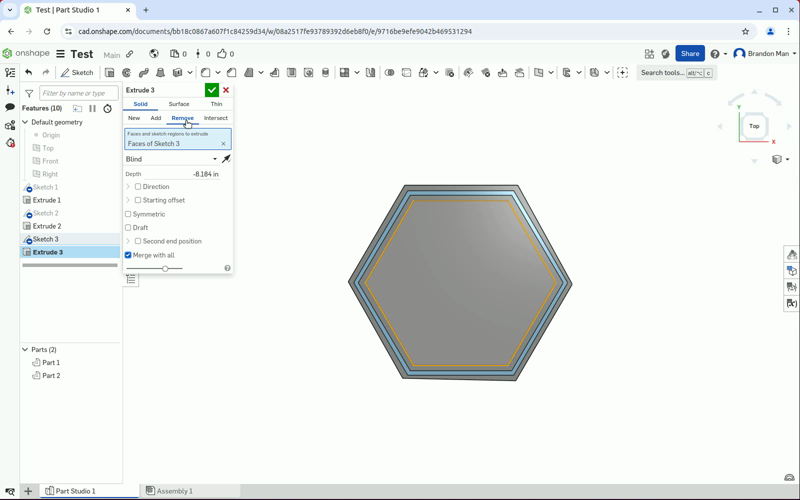
key(enter)
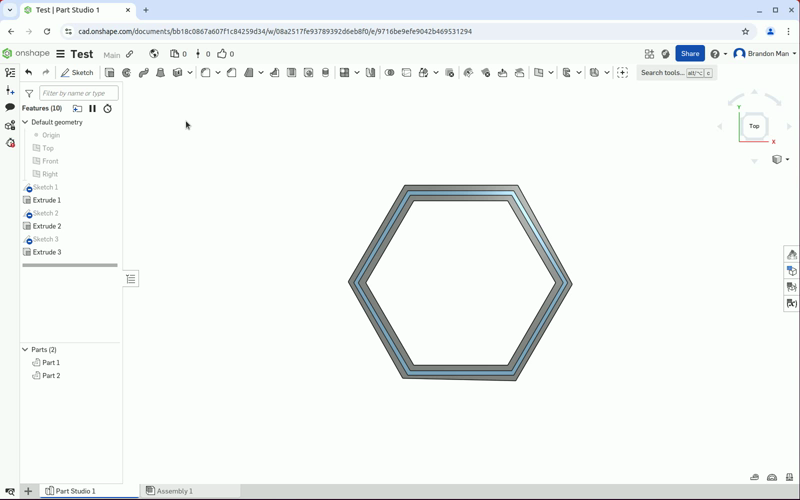
key(shift+h)
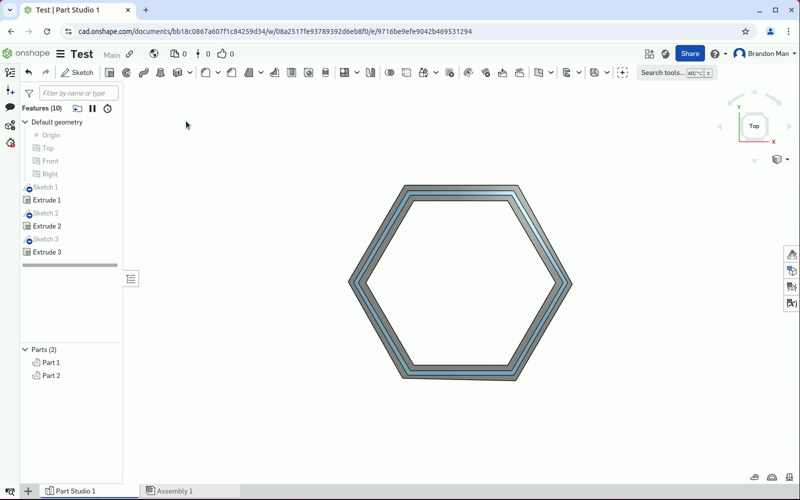
key(shift+h)
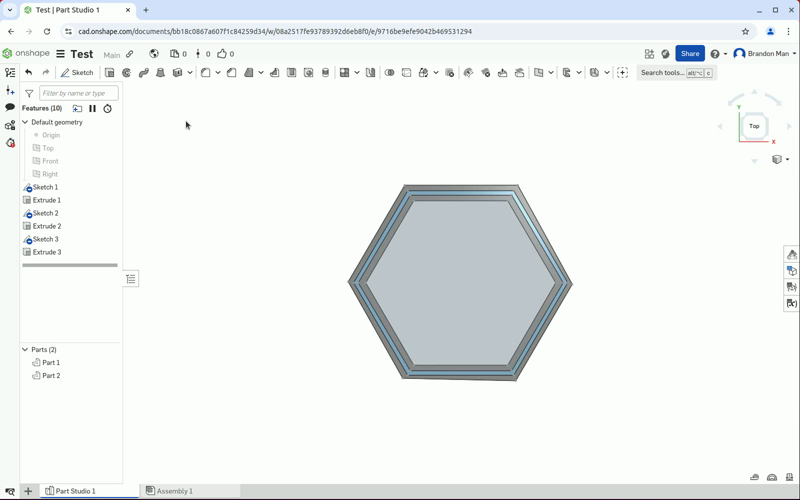
key(shift+7)
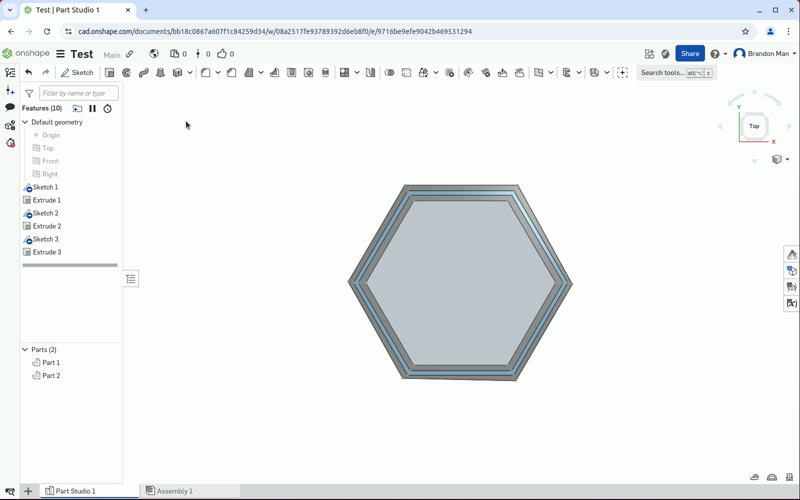
key(up, 3)
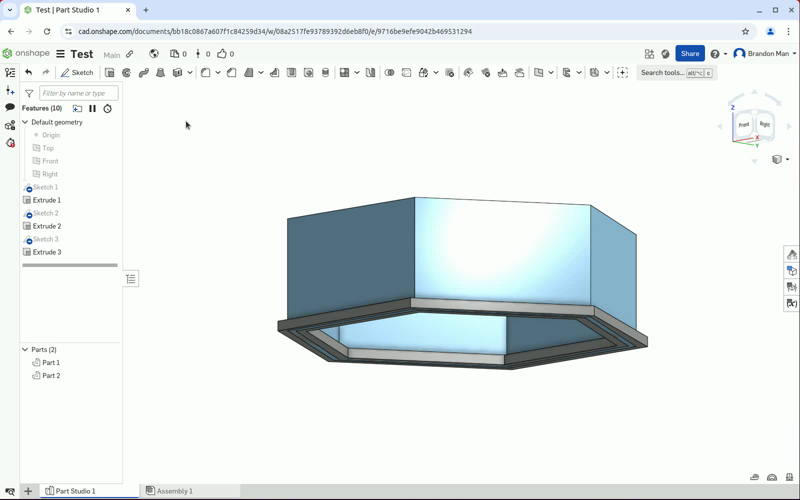
key(left, 3)
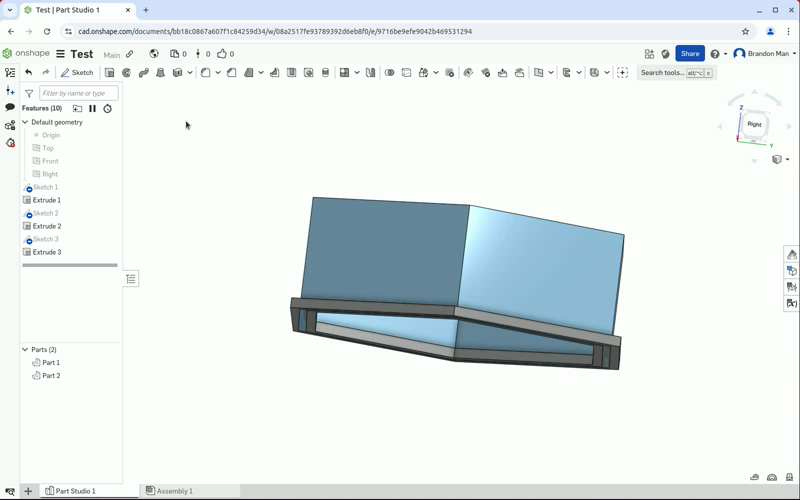
key(right, 3)
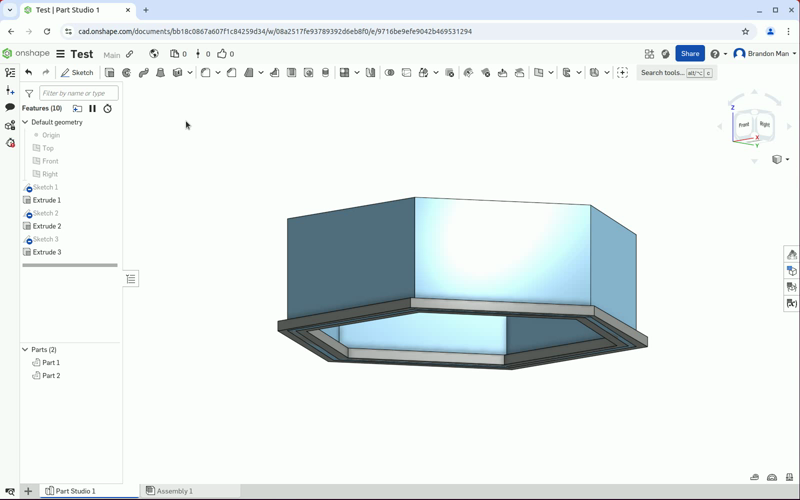
key(down, 3)
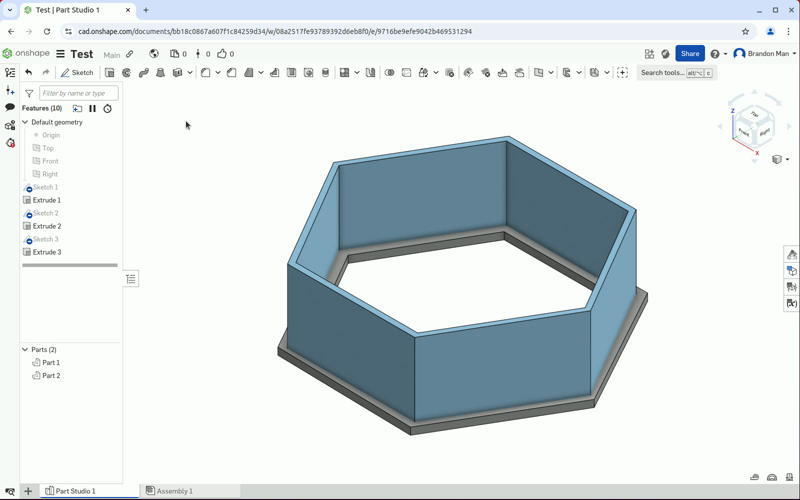
mouse_move(73, 189)
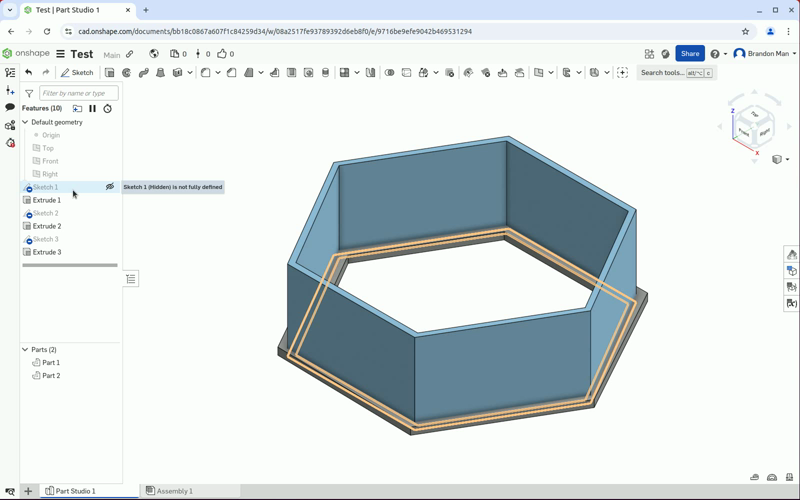
click(73, 189)